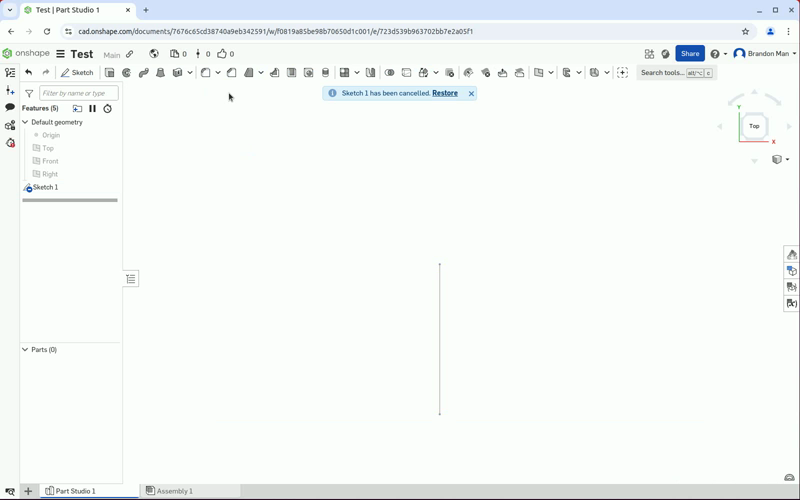
key(shift+h)
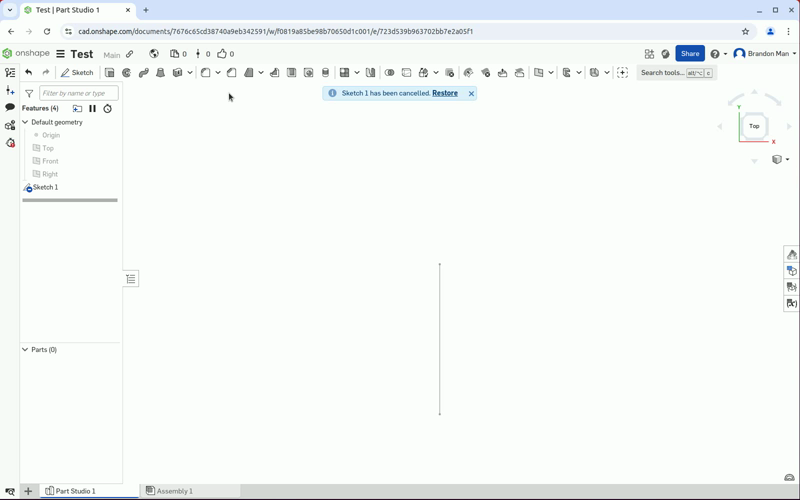
key(shift+s)
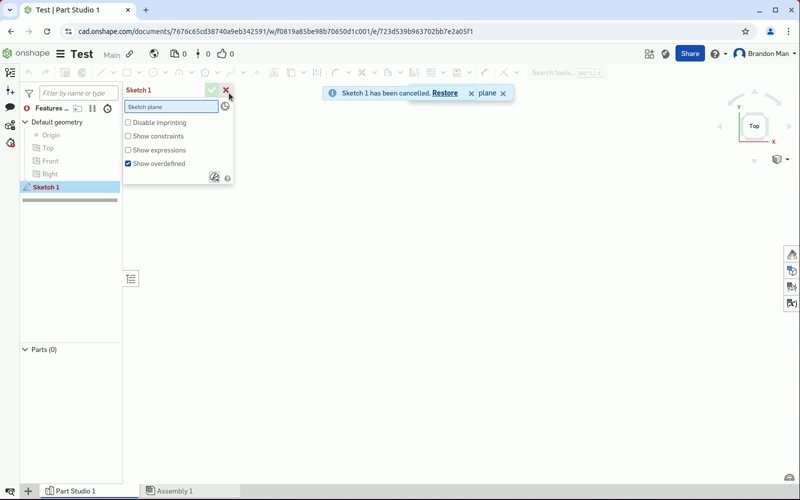
mouse_move(73, 150)
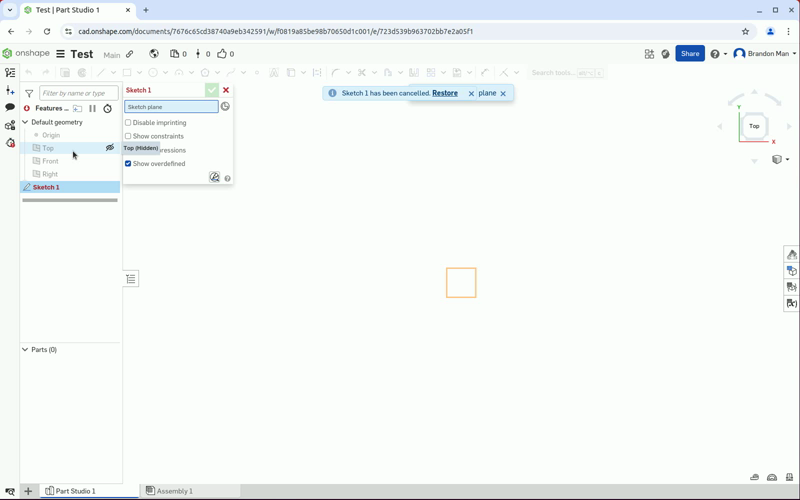
click(73, 150)
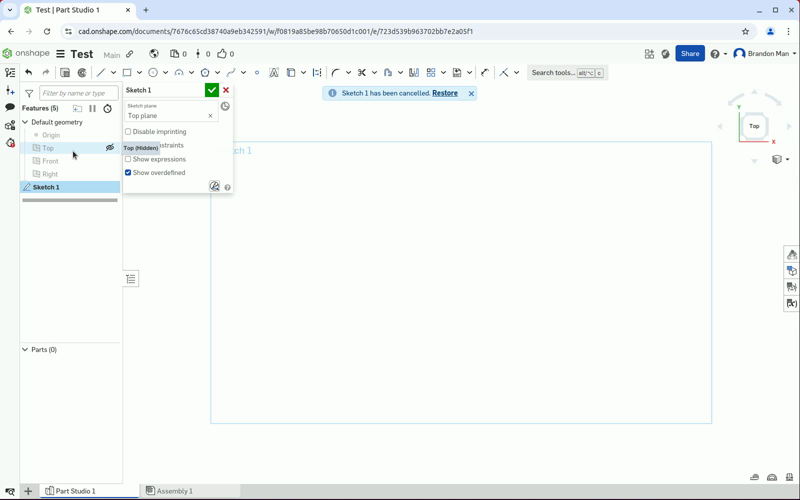
mouse_move(73, 352)
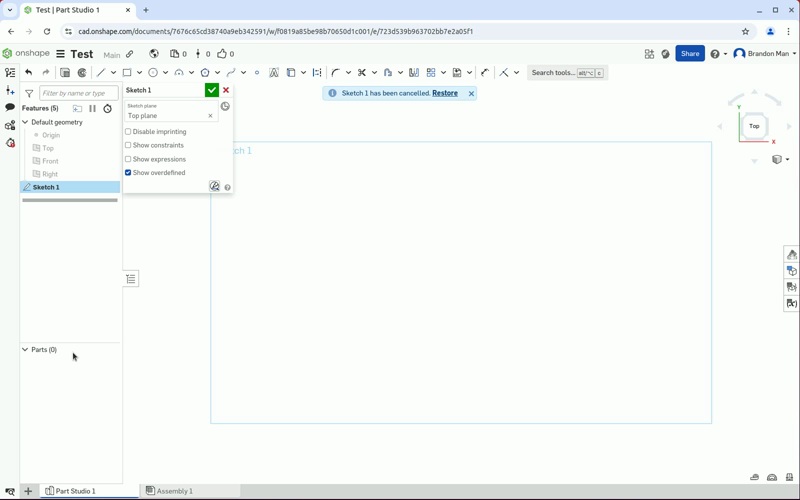
key(y)
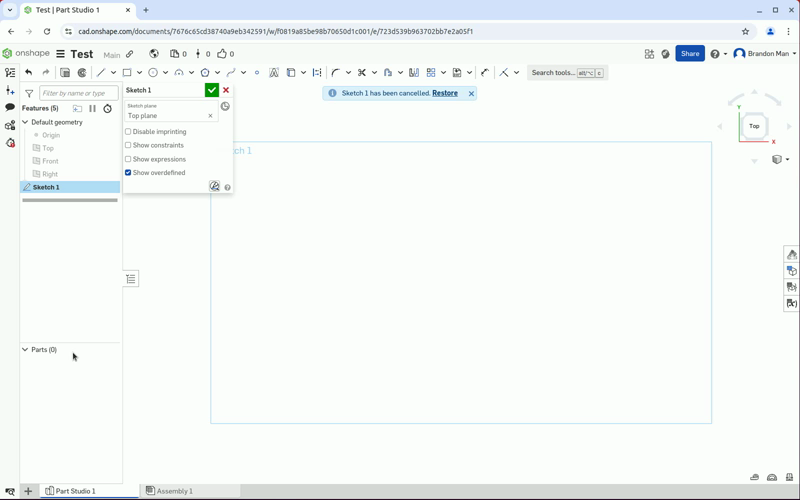
key(l)
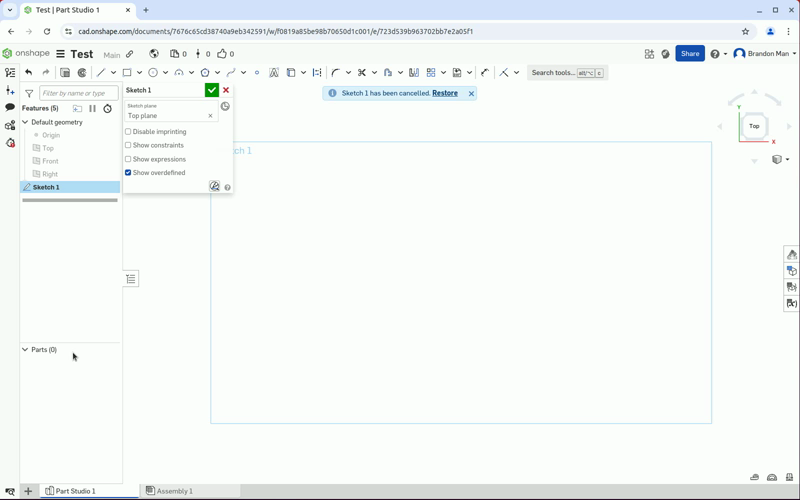
key_down(shift)
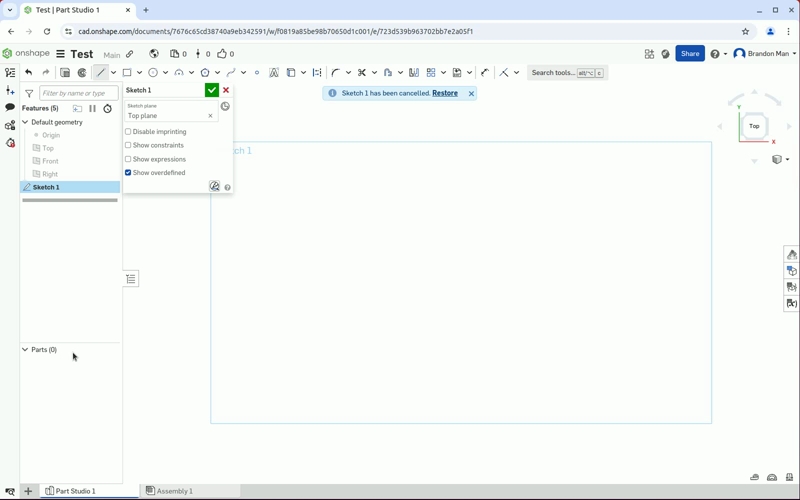
mouse_move(399, 343)
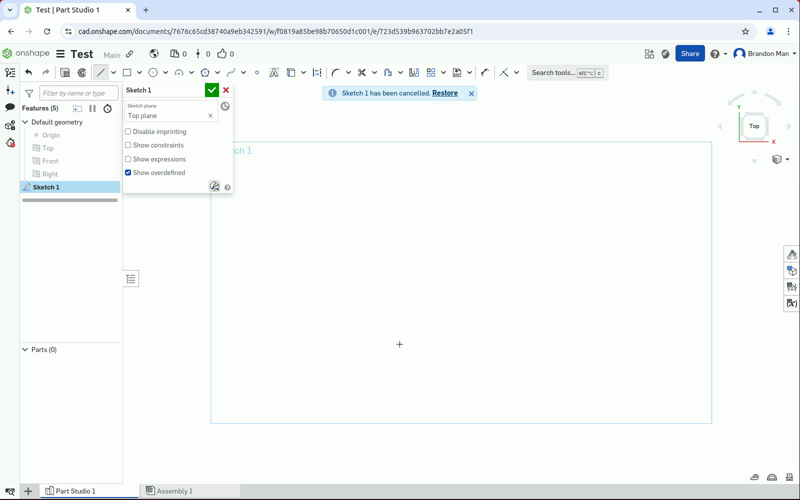
click(399, 343)
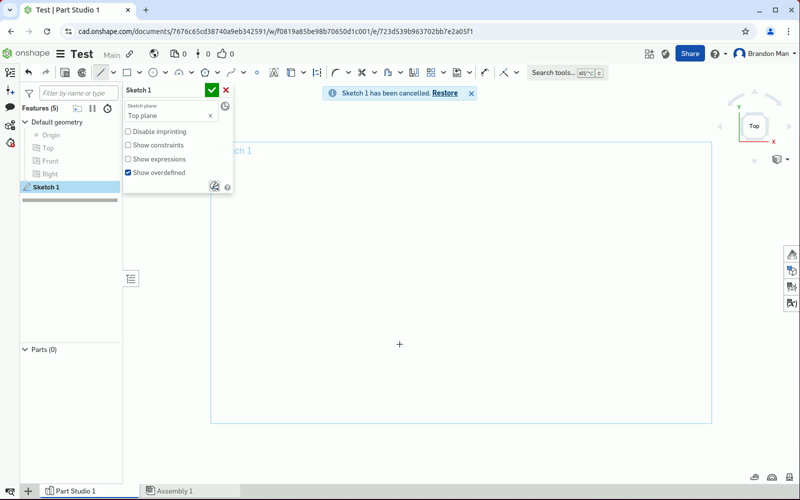
key_up(shift)
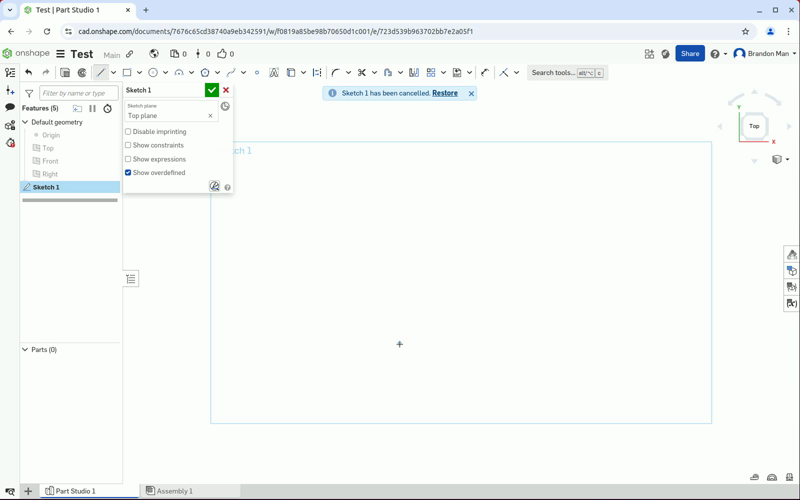
key_down(shift)
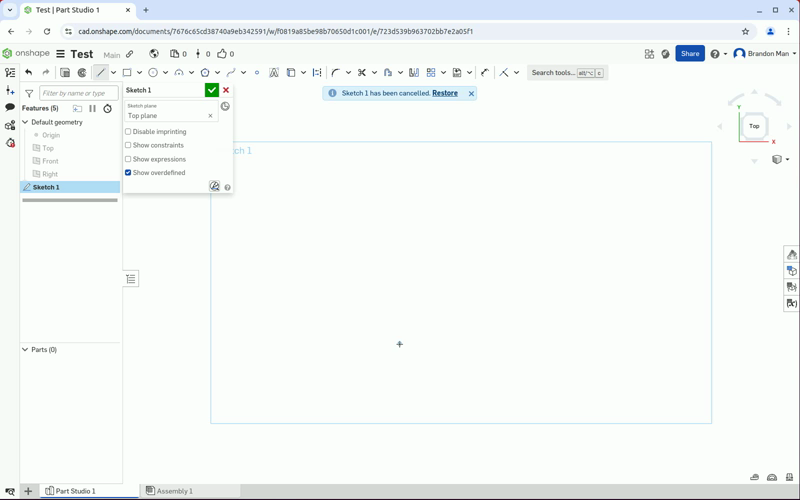
mouse_move(521, 343)
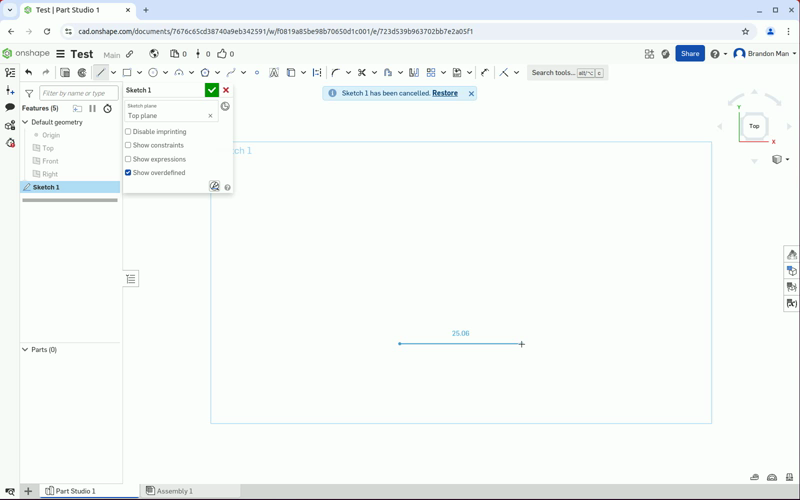
click(521, 343)
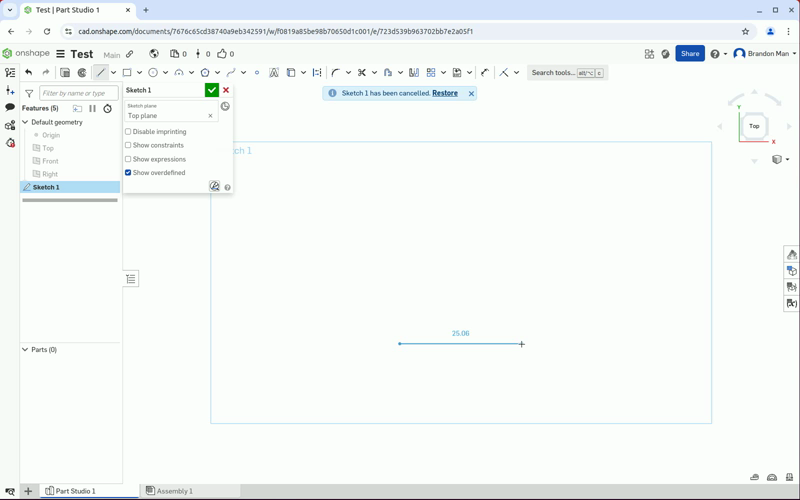
key_up(shift)
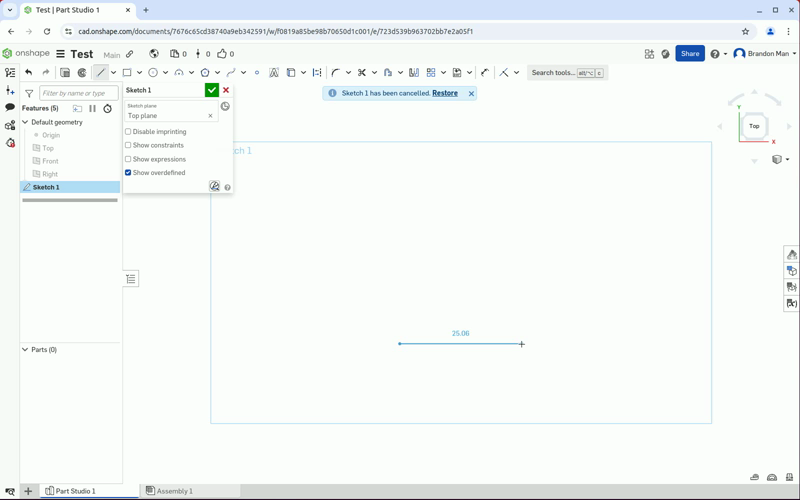
key_down(shift)
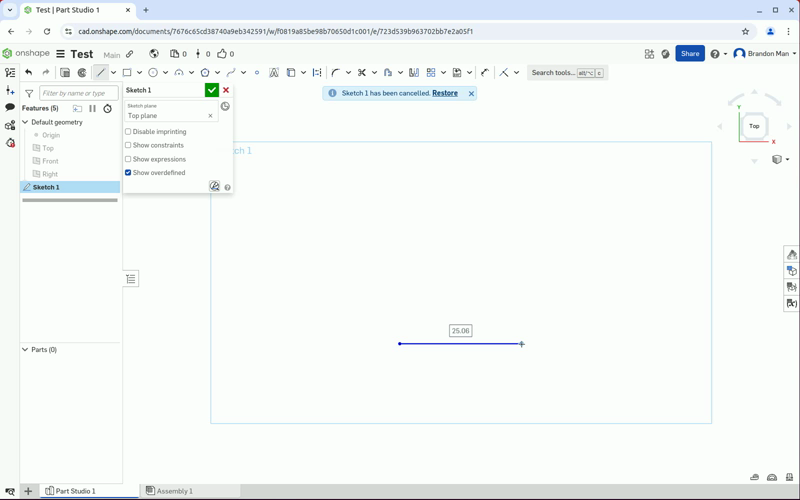
mouse_move(521, 222)
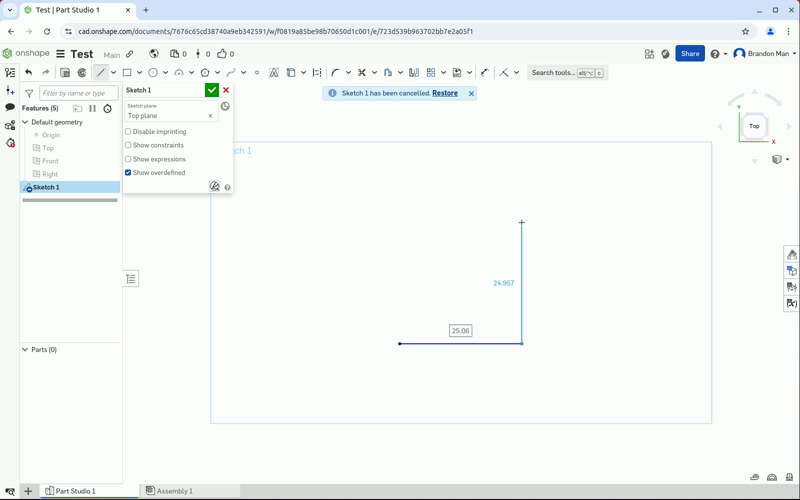
click(521, 222)
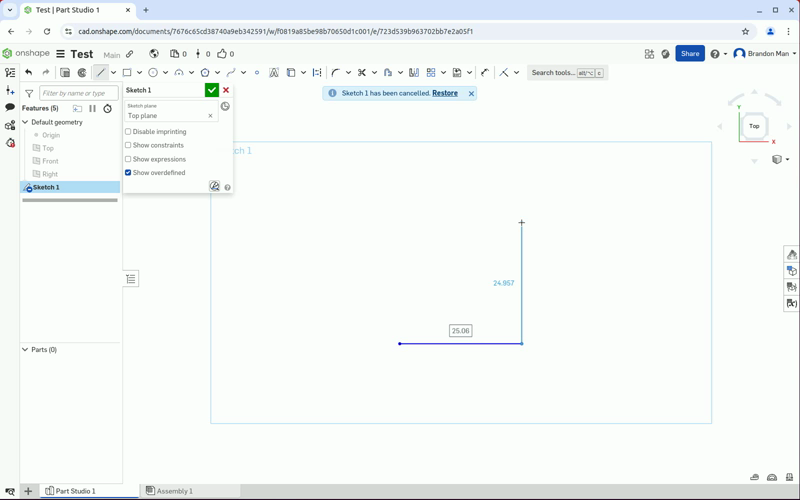
key_up(shift)
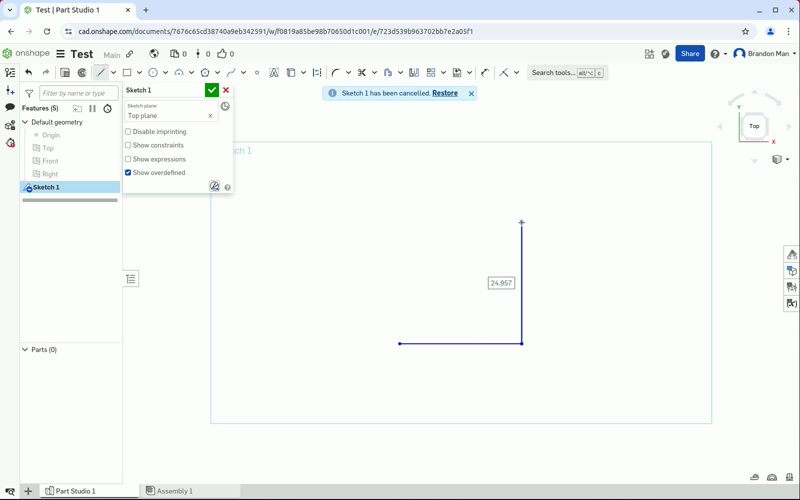
key_down(shift)
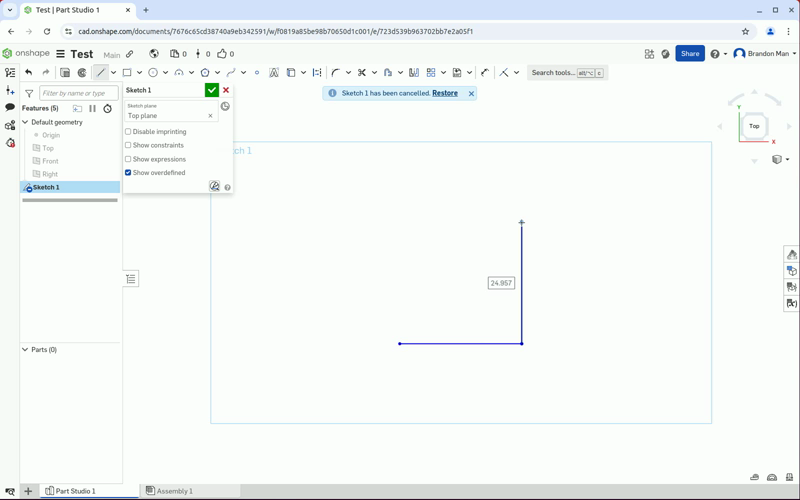
mouse_move(399, 222)
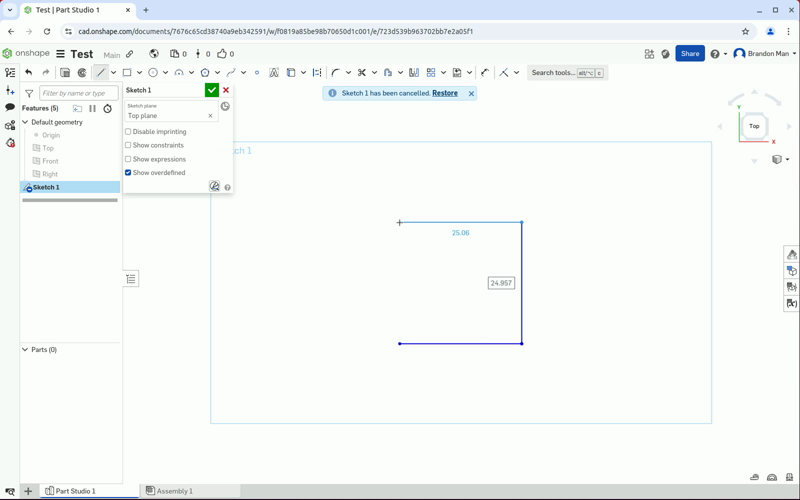
click(399, 222)
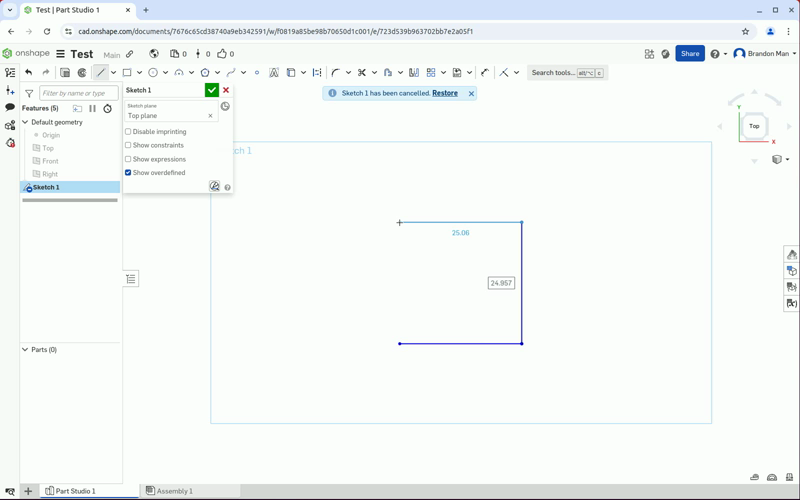
key_up(shift)
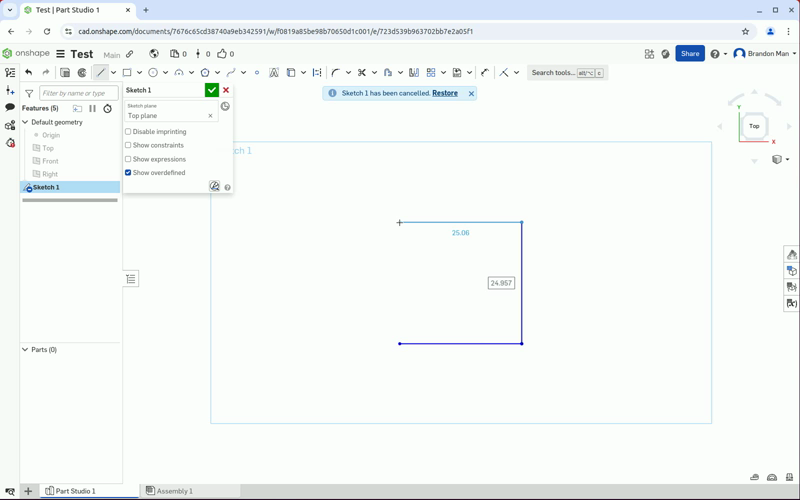
key_down(shift)
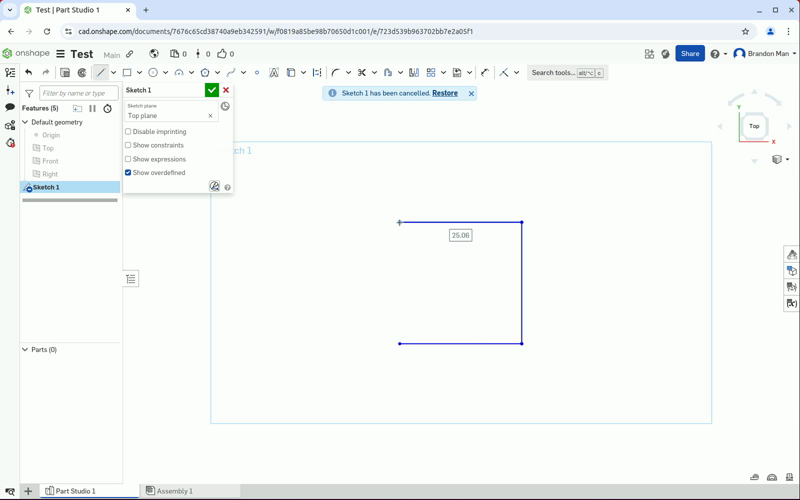
mouse_move(399, 343)
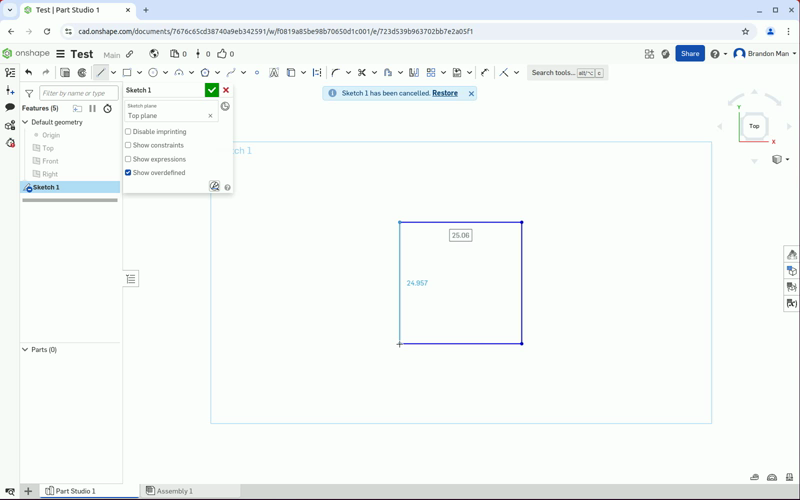
key_up(shift)
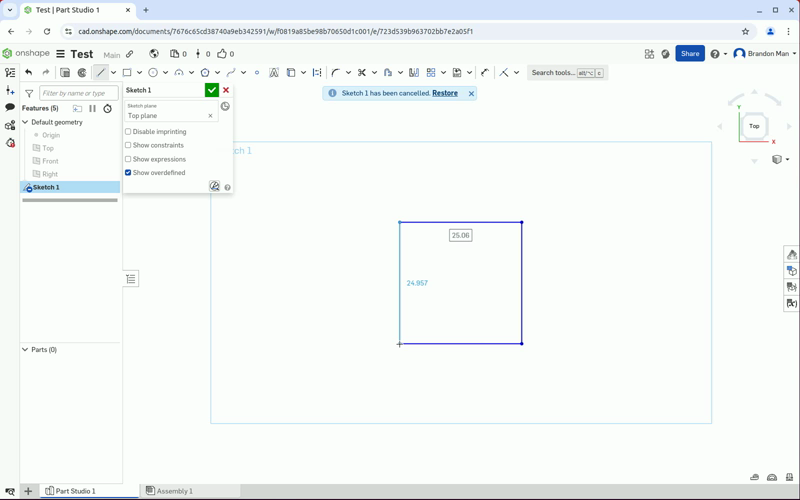
click(399, 343)
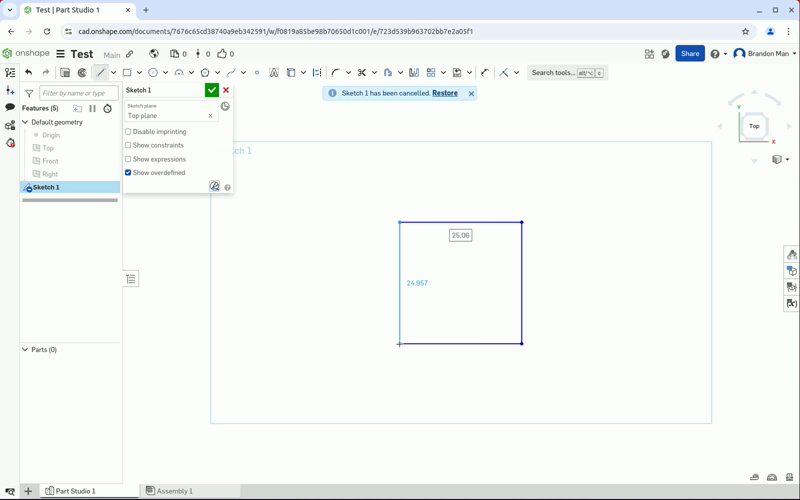
key(esc)
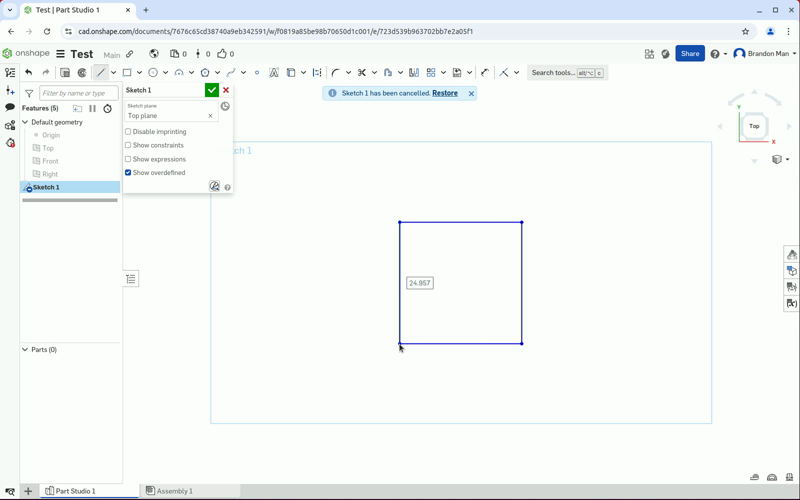
mouse_move(457, 326)
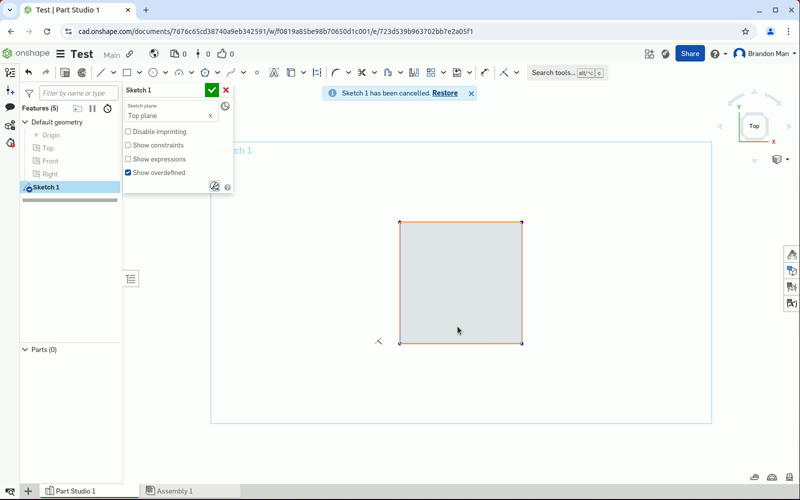
click(457, 326)
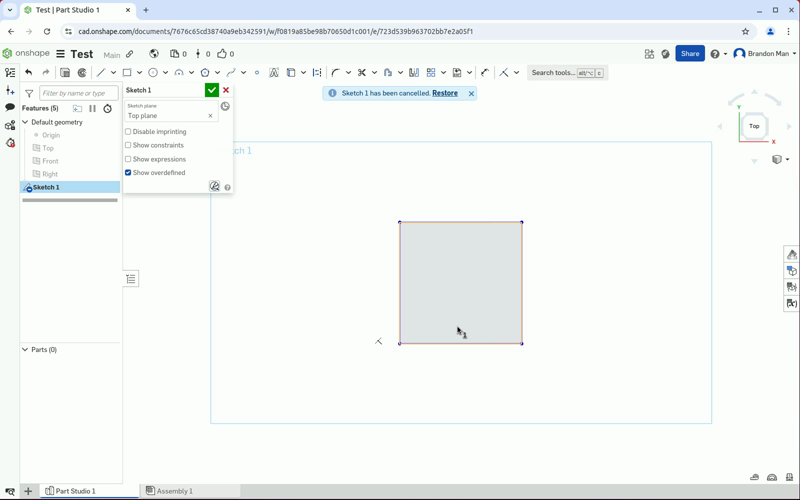
mouse_move(73, 352)
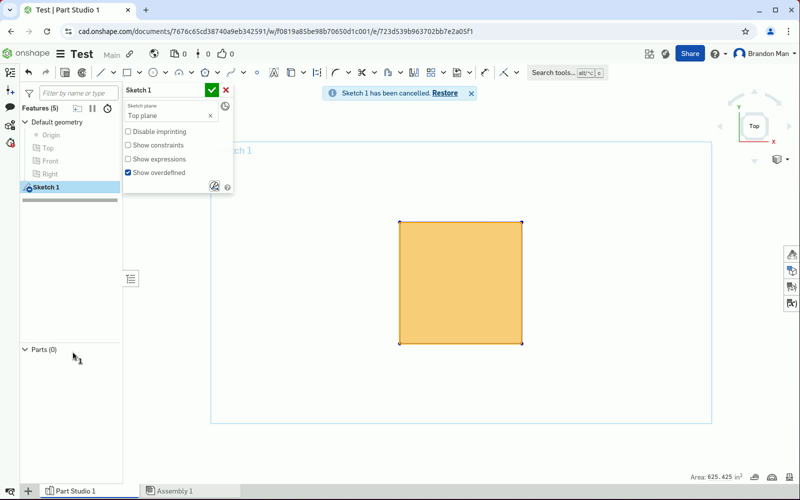
key(shift+y)
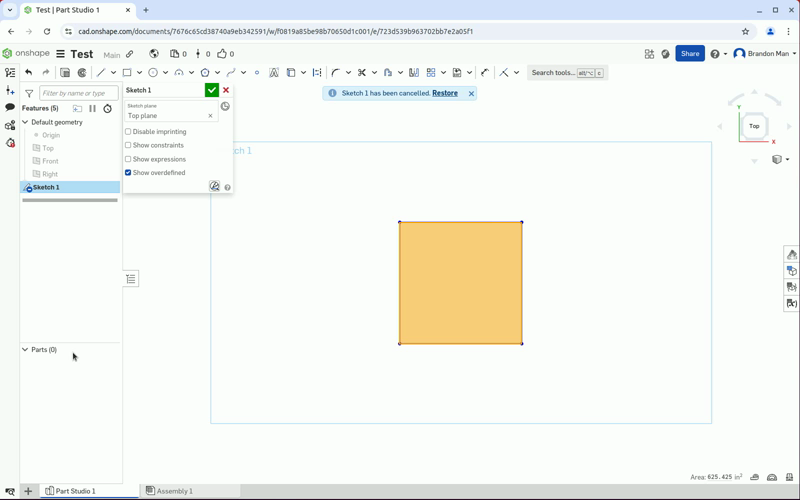
key(shift+e)
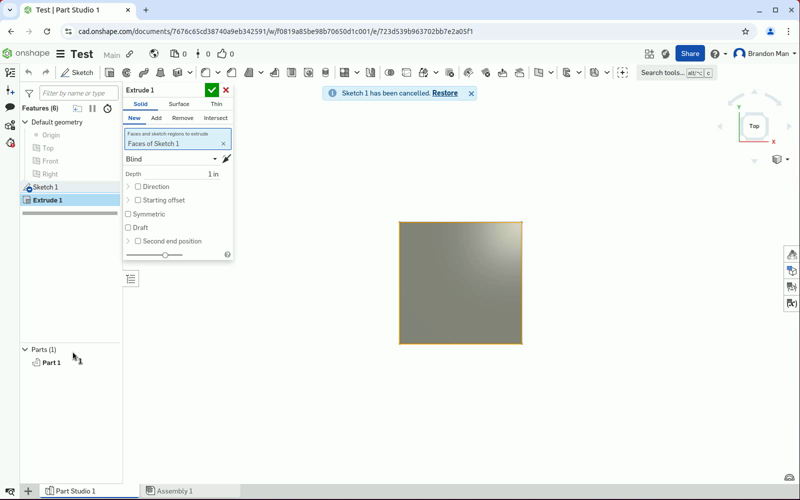
mouse_move(143, 106)
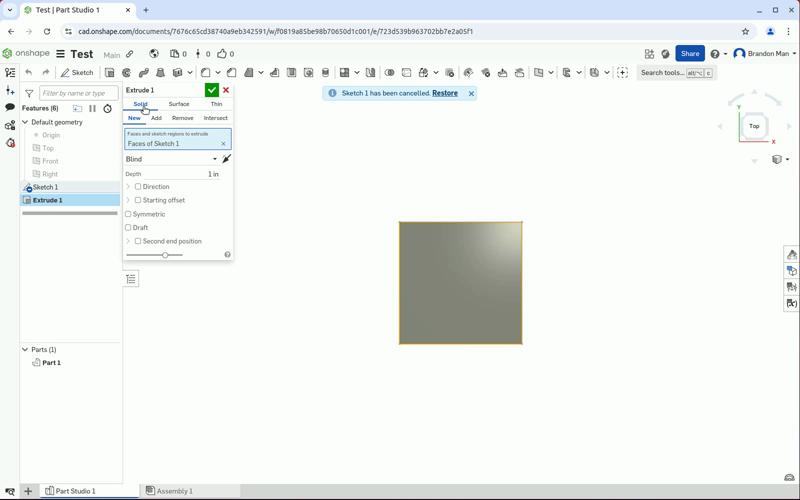
click(143, 106)
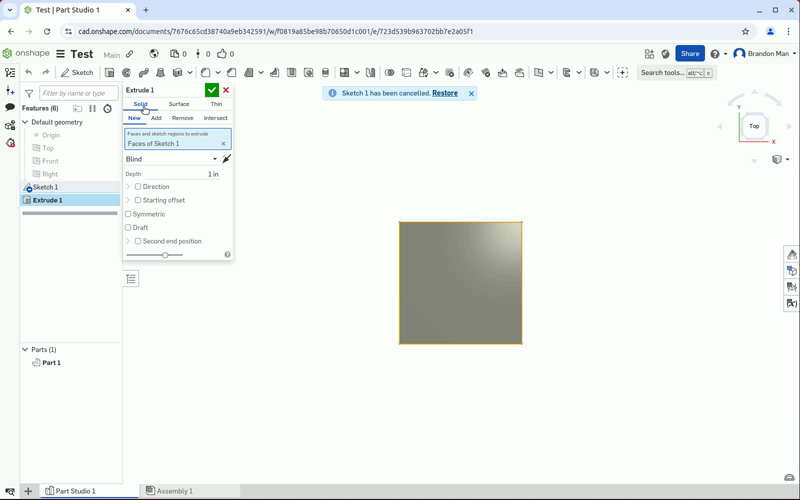
mouse_move(137, 120)
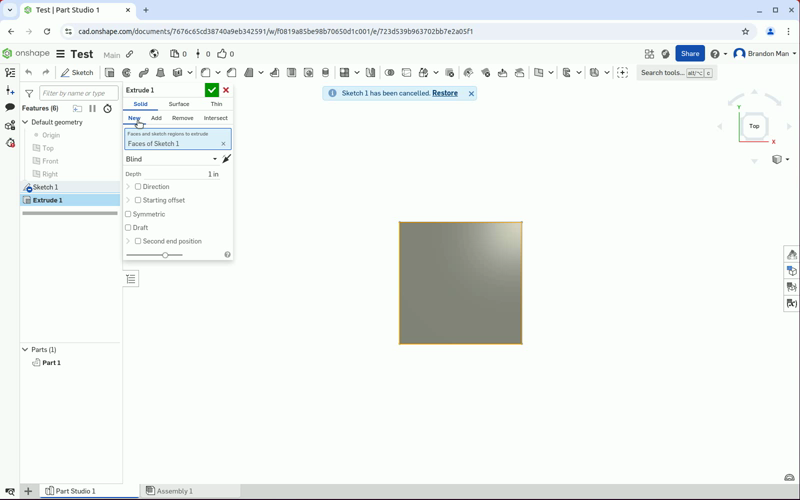
click(137, 120)
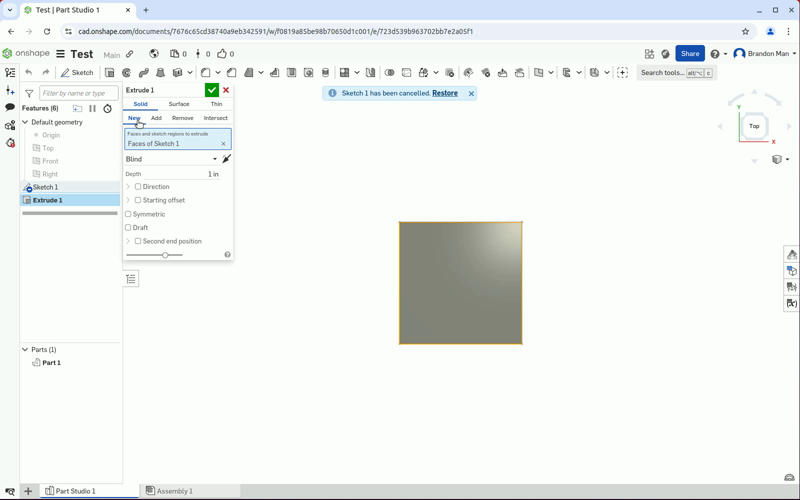
key(tab, 4)
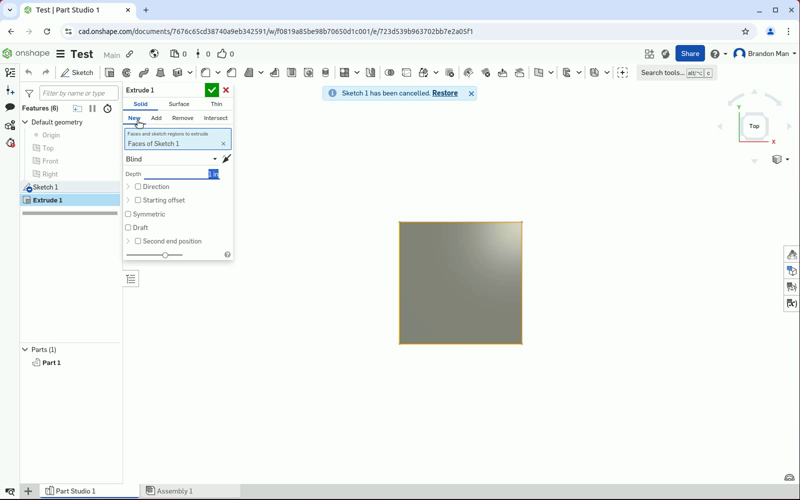
text(14.202)
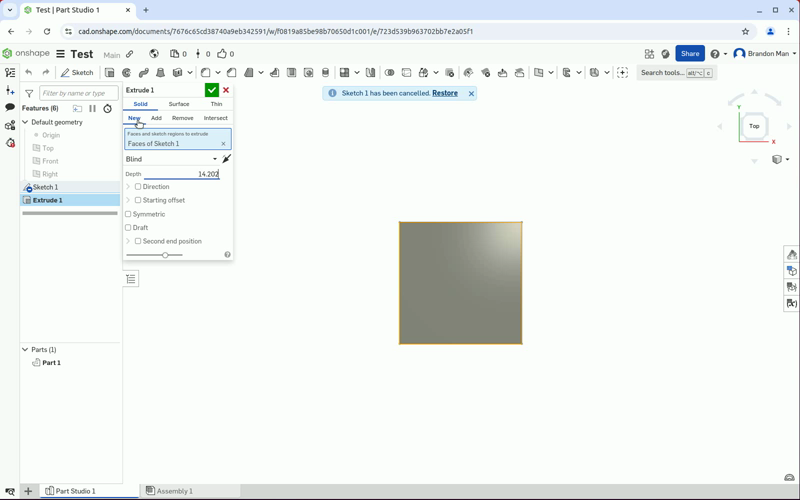
key(enter)
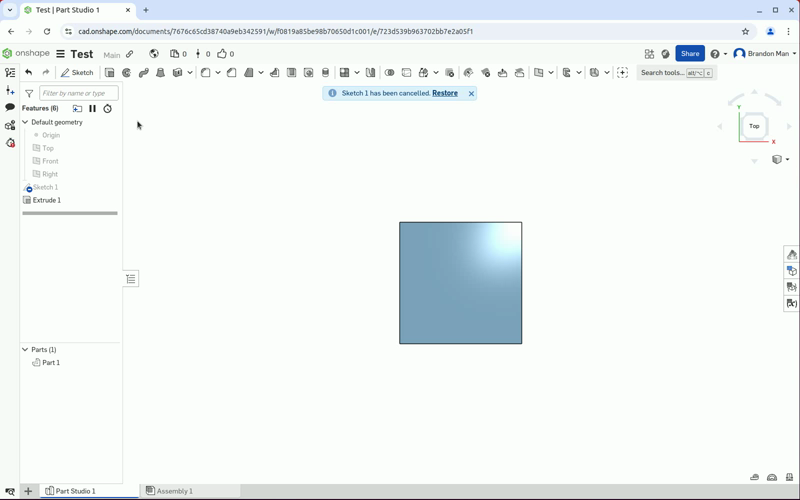
key(shift+h)
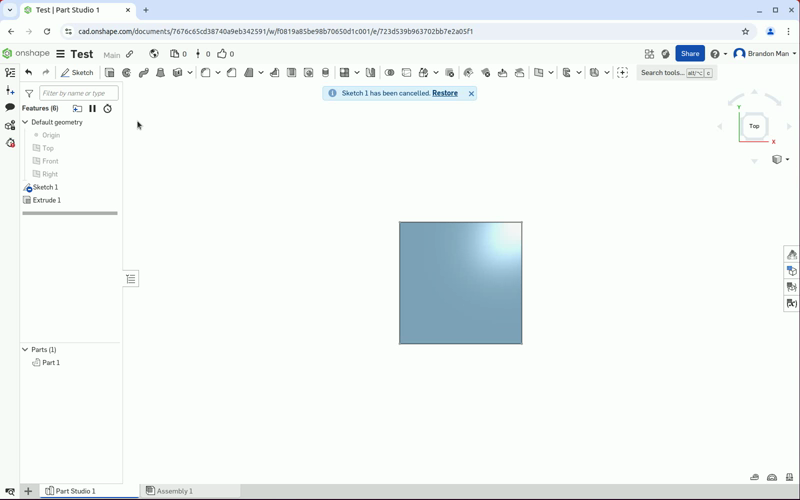
key(shift+h)
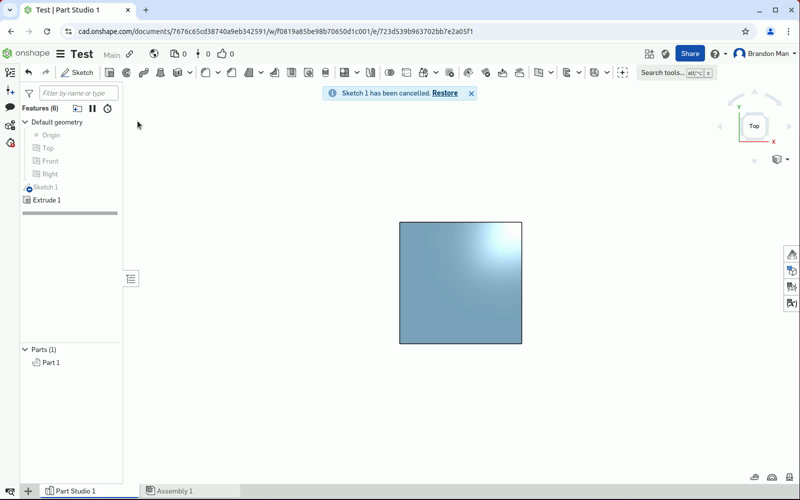
mouse_move(73, 189)
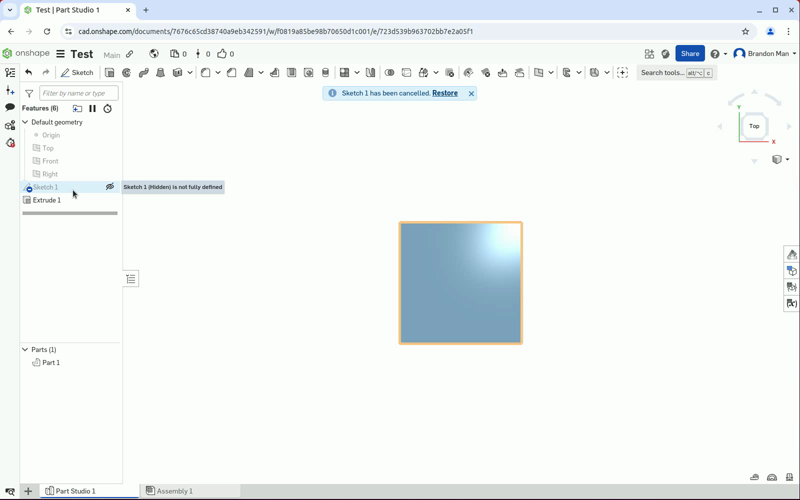
click(73, 189)
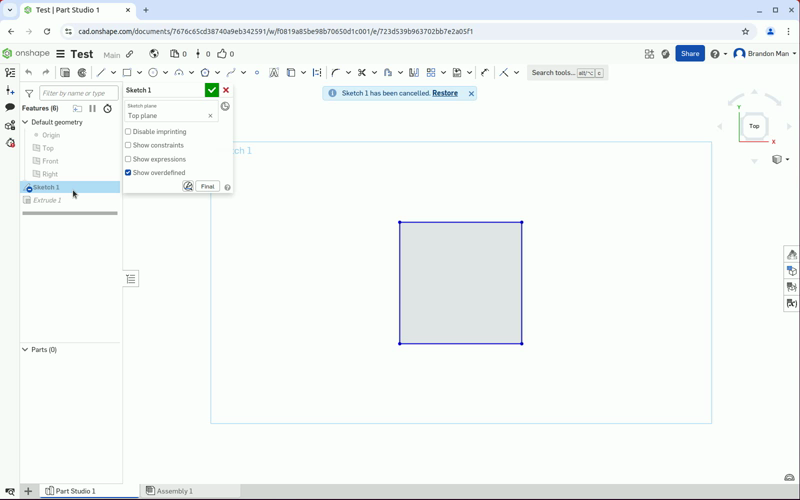
mouse_move(229, 92)
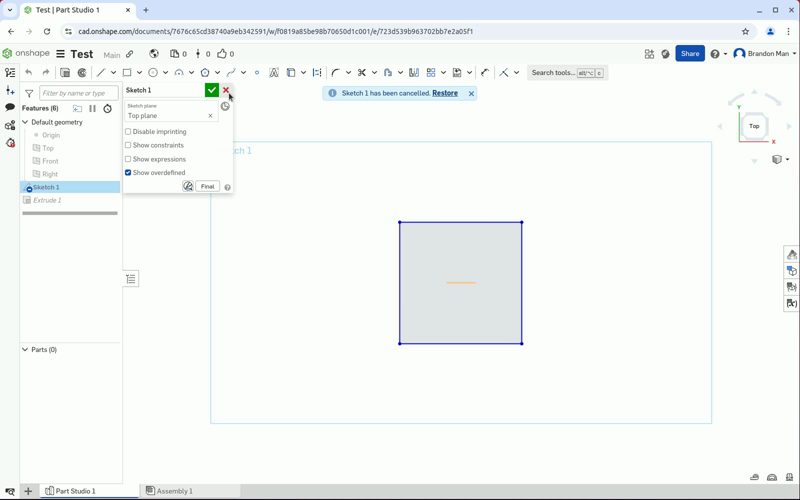
click(229, 92)
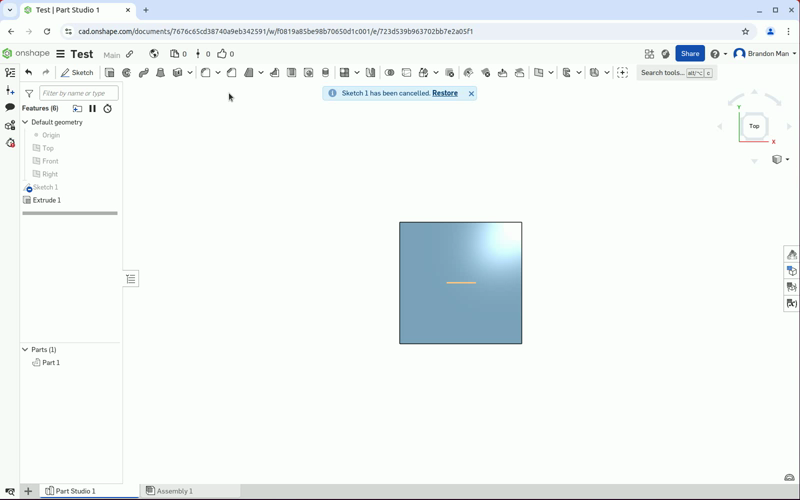
mouse_move(541, 75)
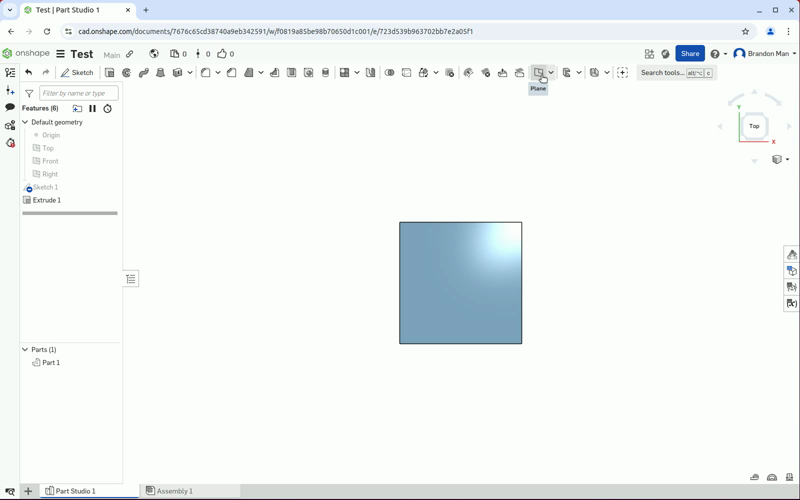
click(541, 75)
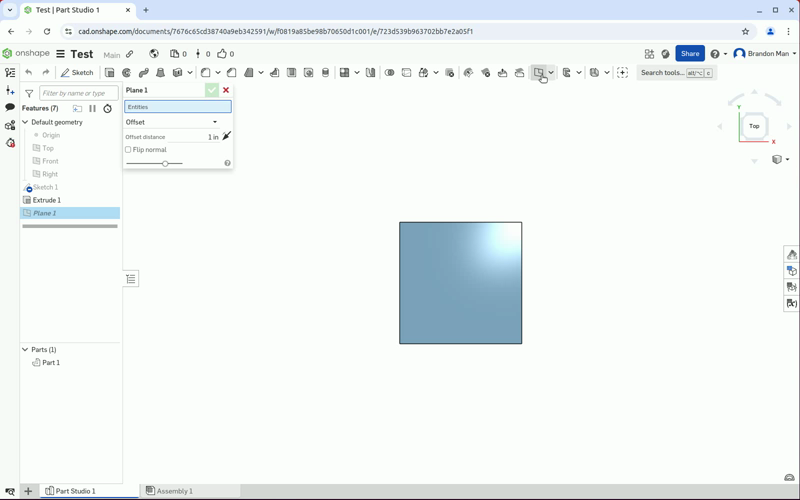
mouse_move(73, 150)
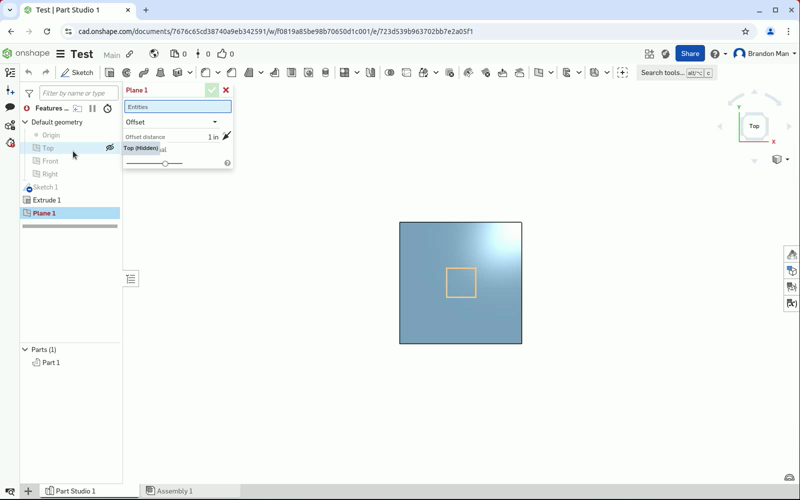
click(73, 150)
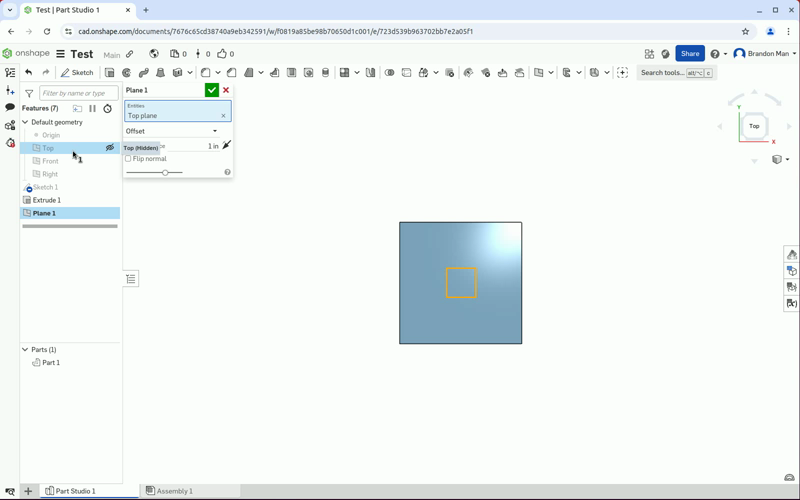
key(tab, 2)
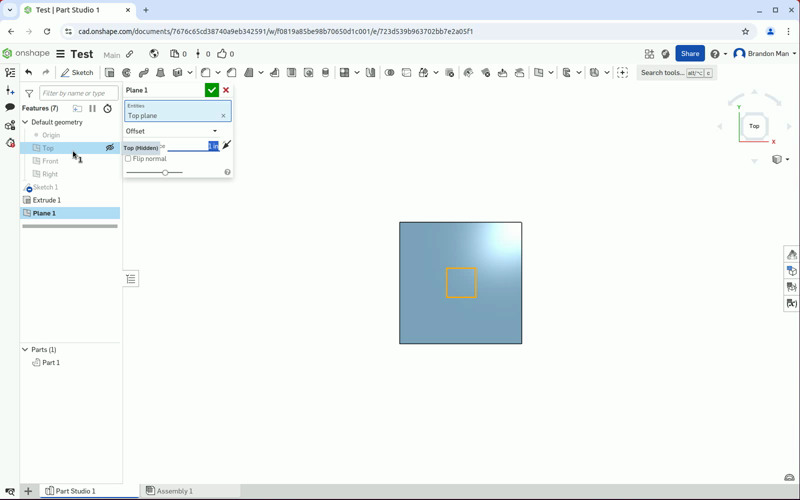
text(14.204)
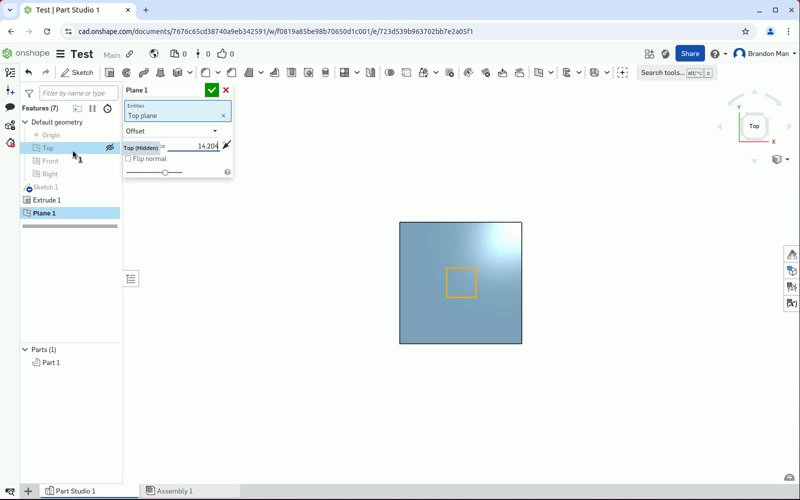
key(enter, 2)
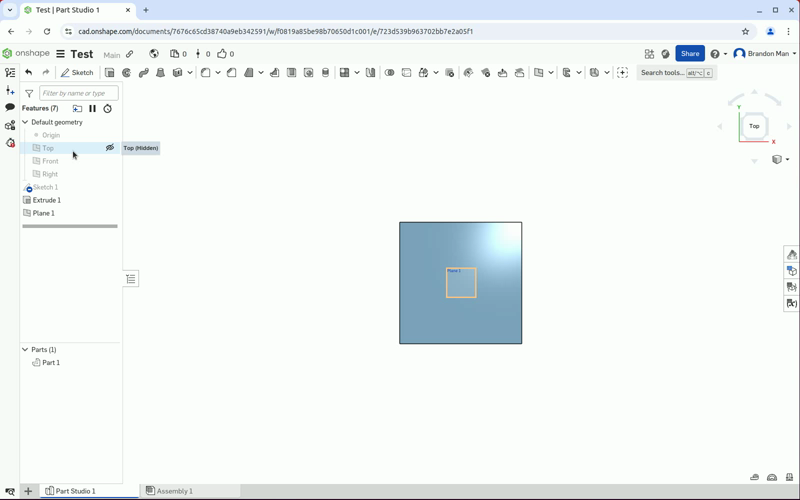
key(shift+s)
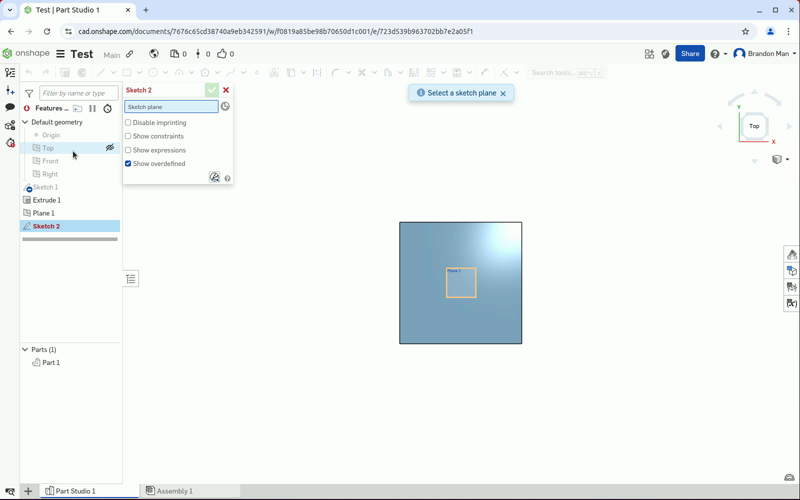
mouse_move(73, 215)
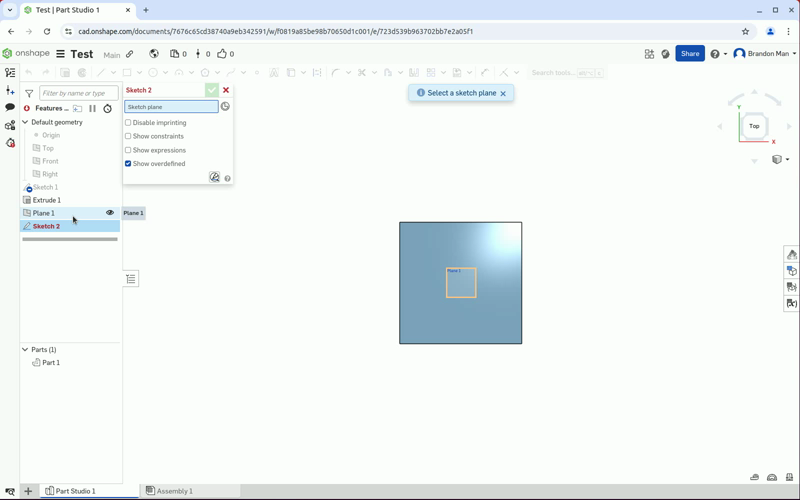
click(73, 215)
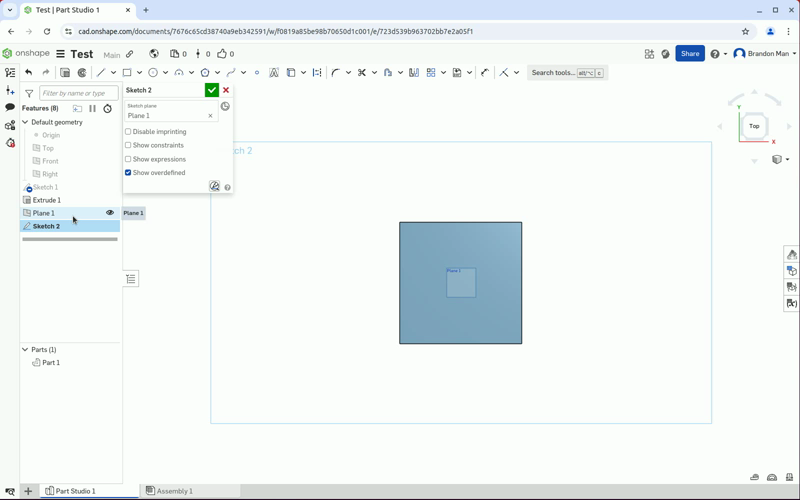
mouse_move(73, 352)
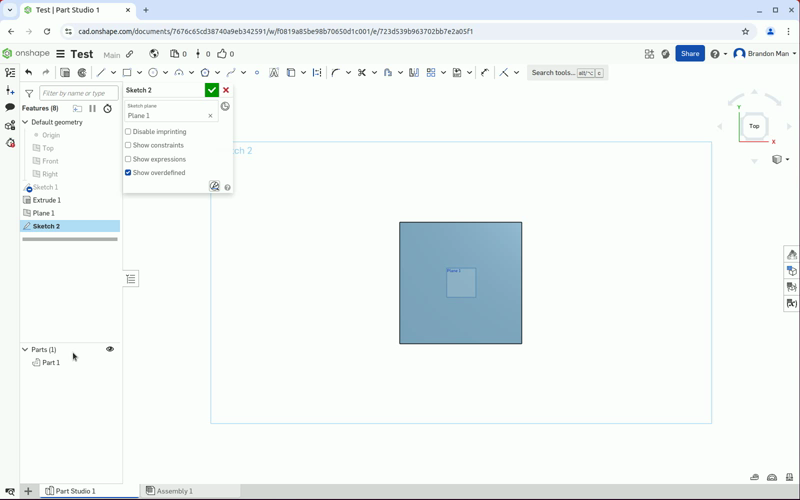
key(y)
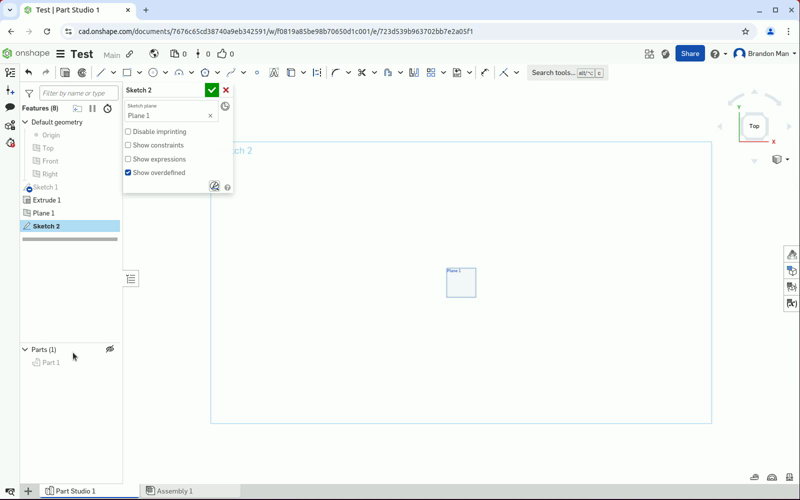
key(c)
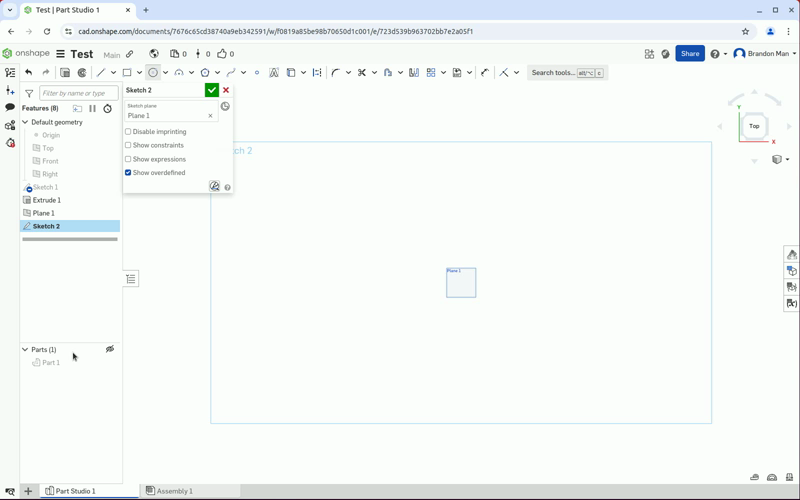
key_down(shift)
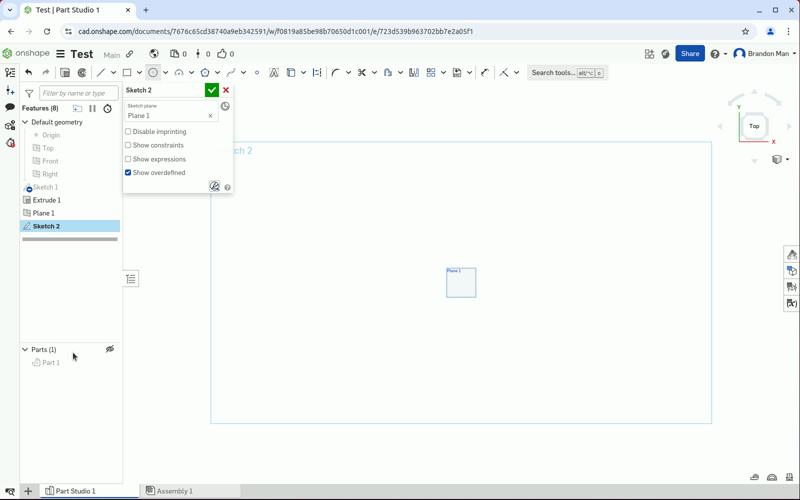
mouse_move(461, 282)
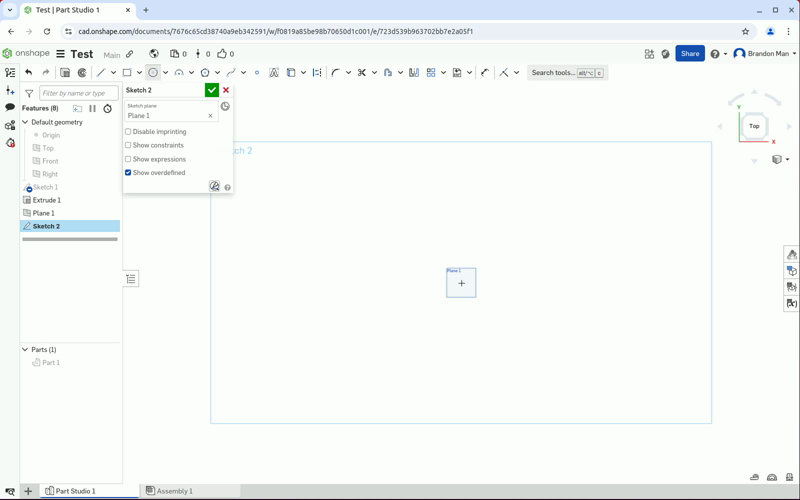
click(461, 282)
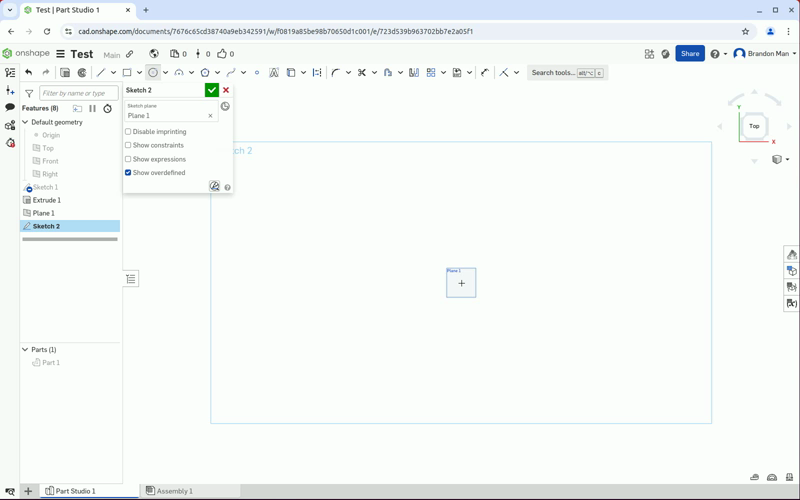
key_up(shift)
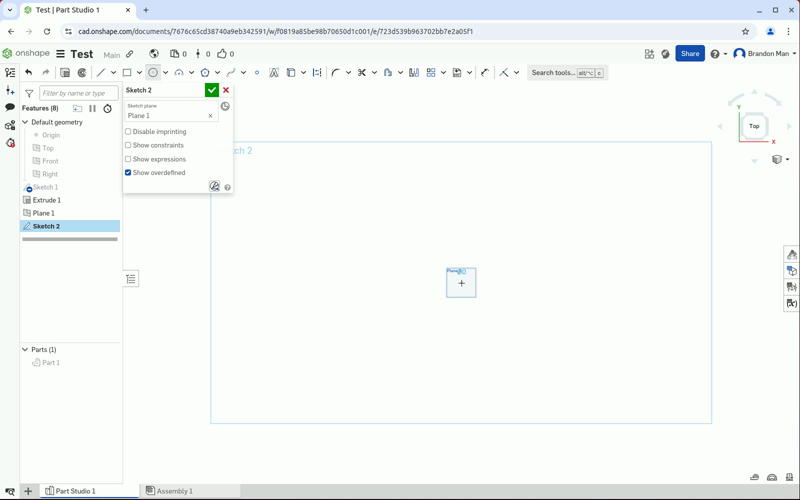
mouse_move(499, 282)
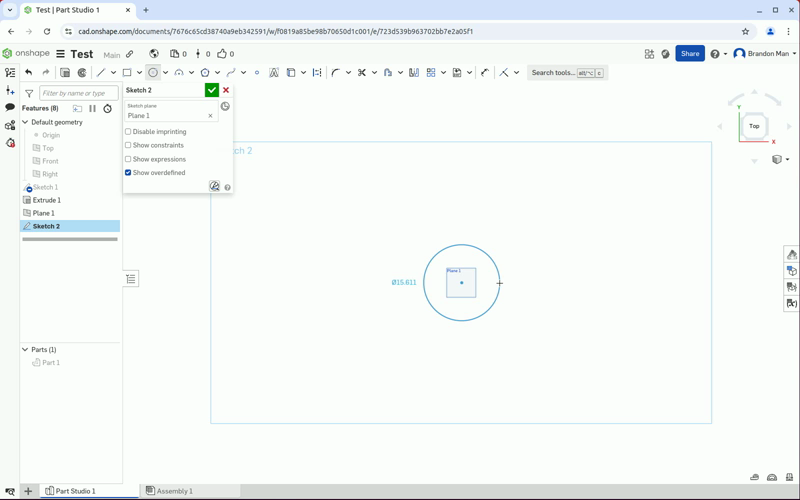
click(499, 282)
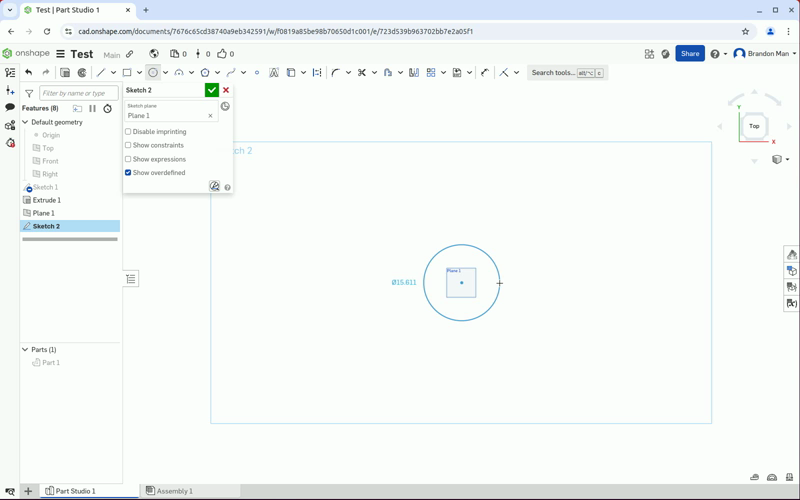
key(esc)
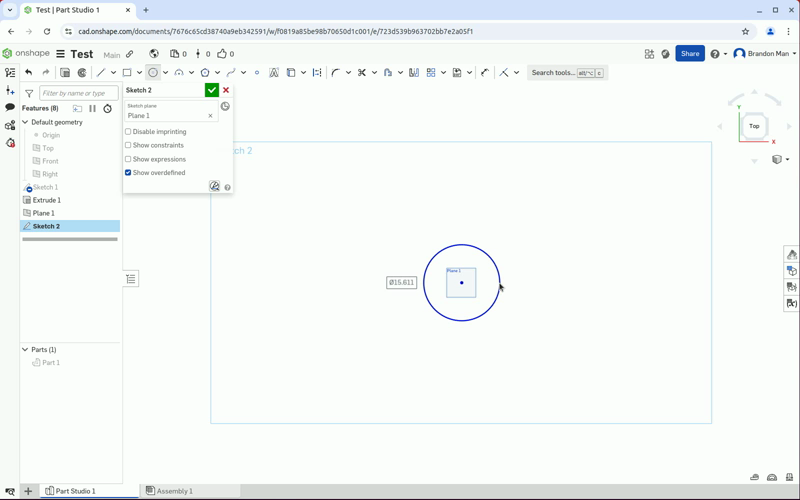
mouse_move(487, 298)
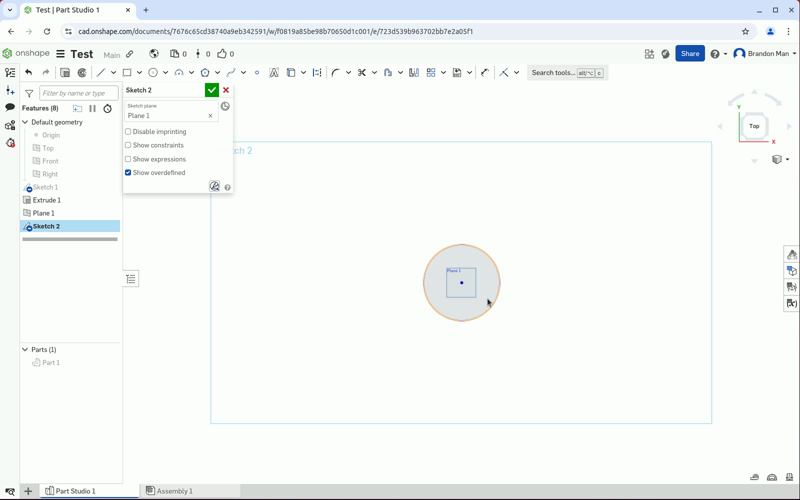
click(487, 298)
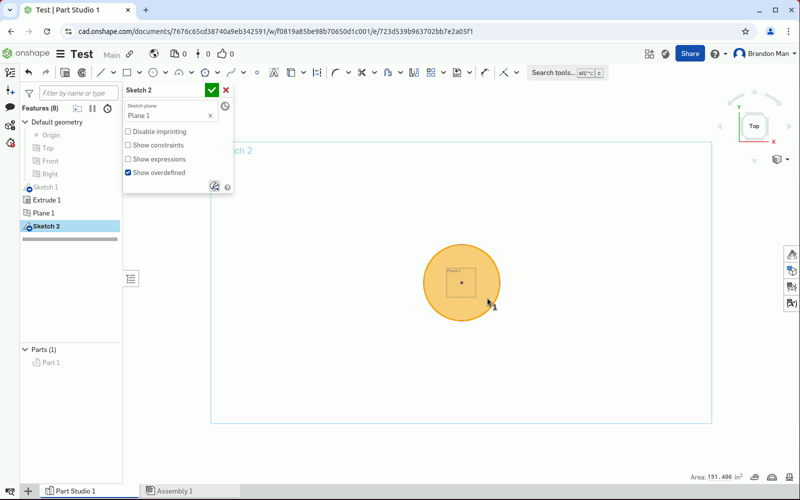
mouse_move(73, 352)
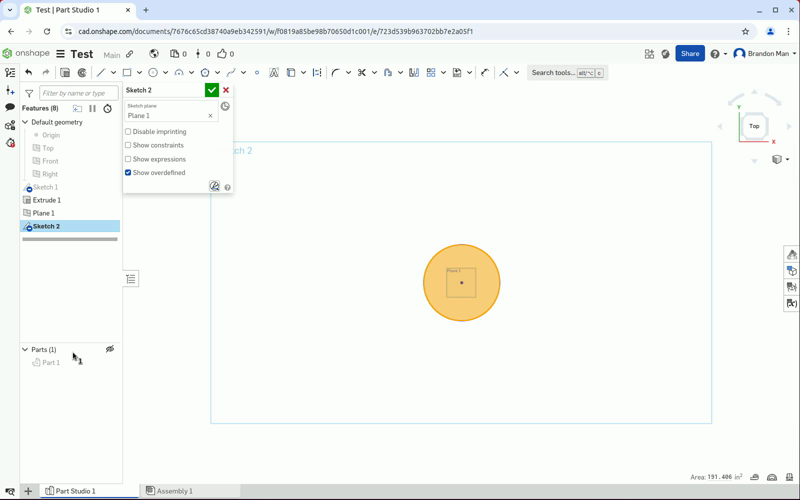
key(shift+y)
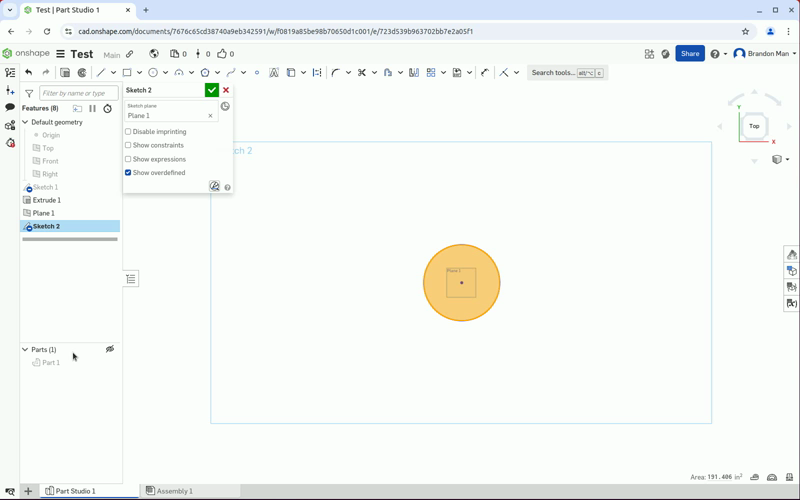
key(shift+e)
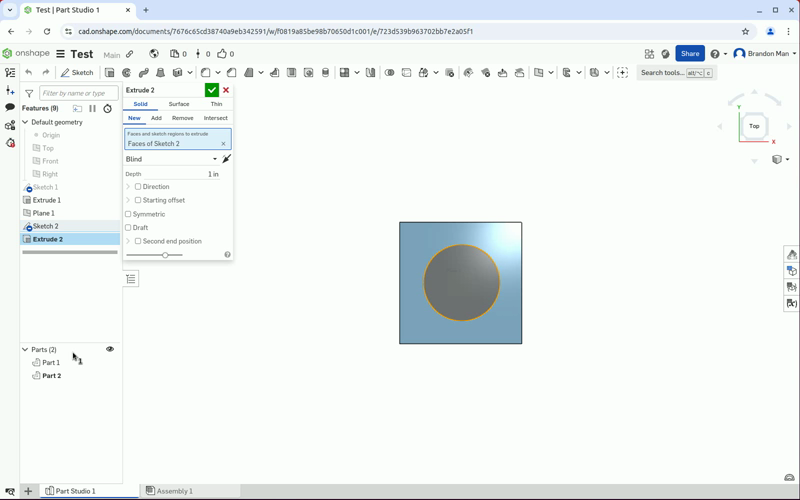
mouse_move(143, 106)
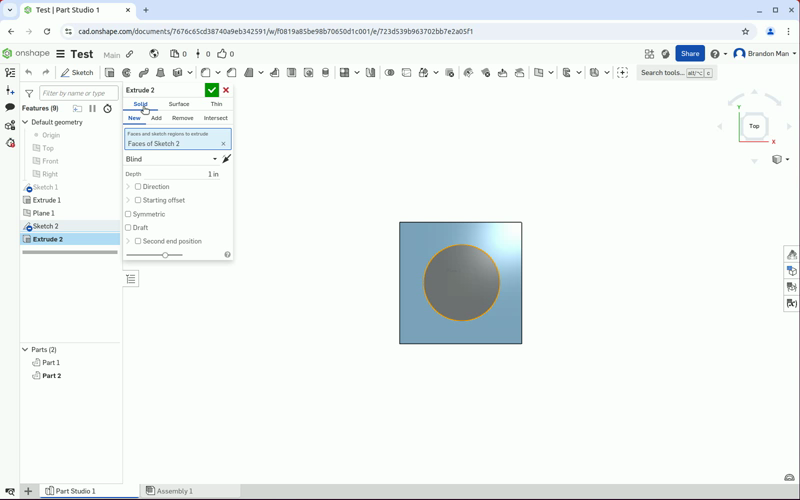
click(143, 106)
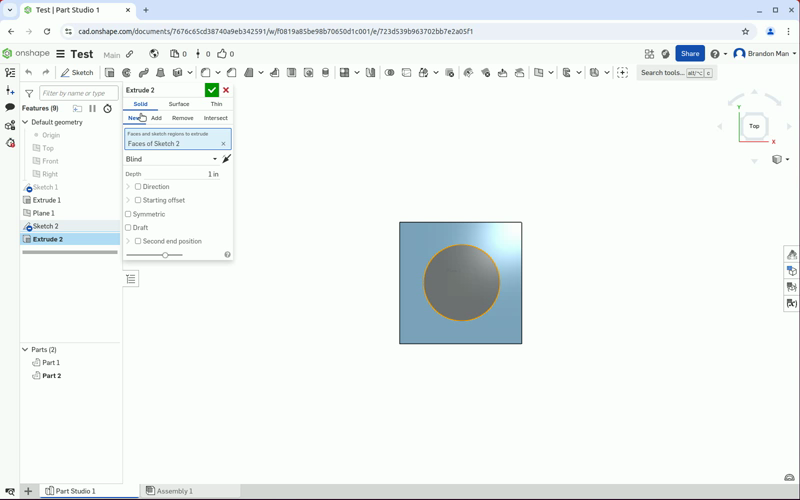
mouse_move(137, 120)
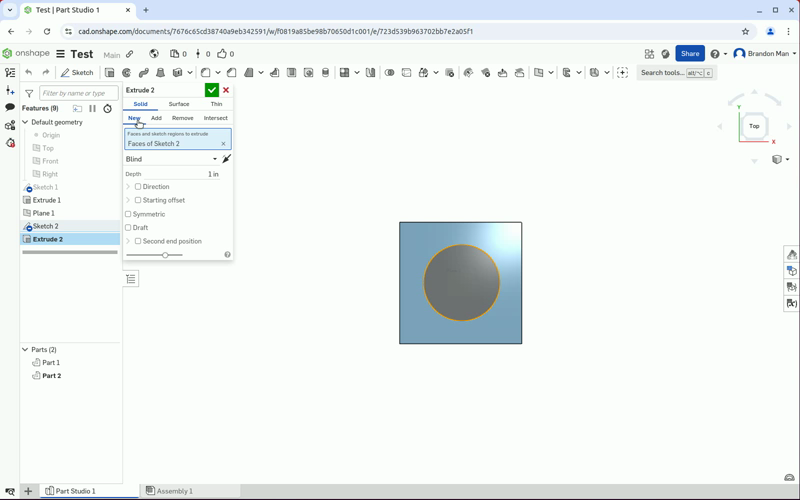
click(137, 120)
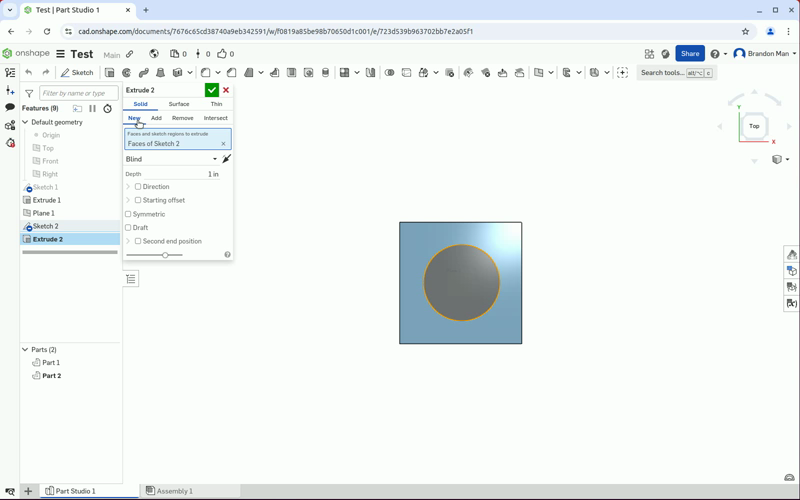
key(tab, 4)
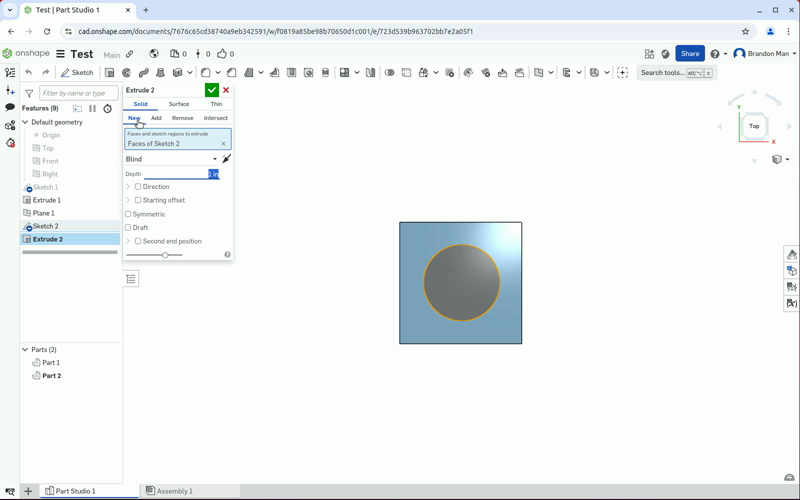
text(1.444)
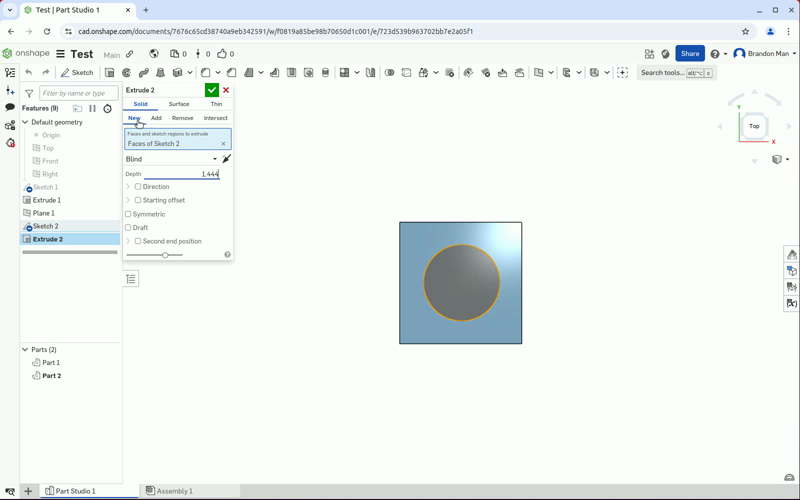
key(enter)
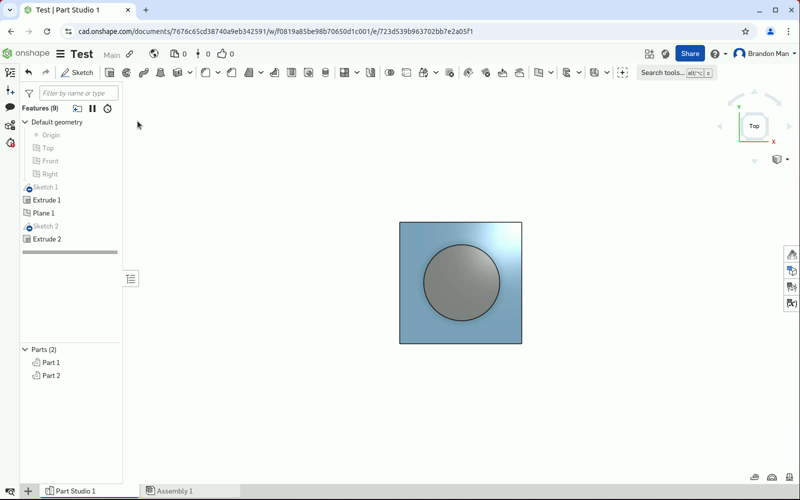
key(shift+h)
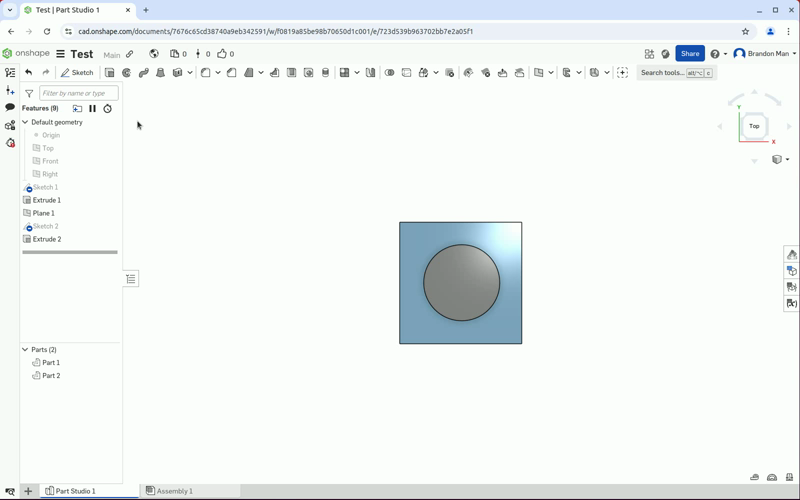
key(shift+h)
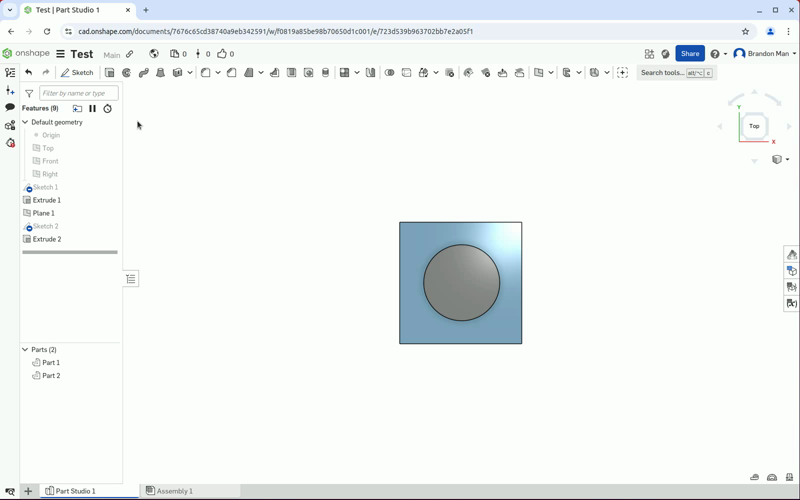
mouse_move(73, 189)
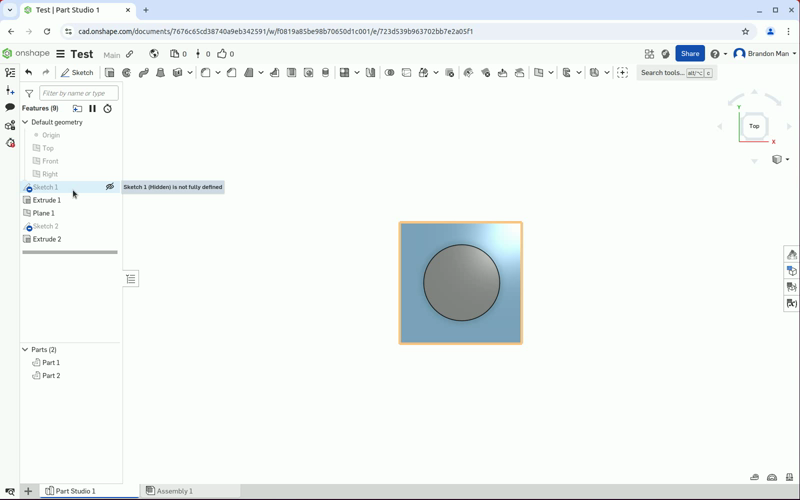
click(73, 189)
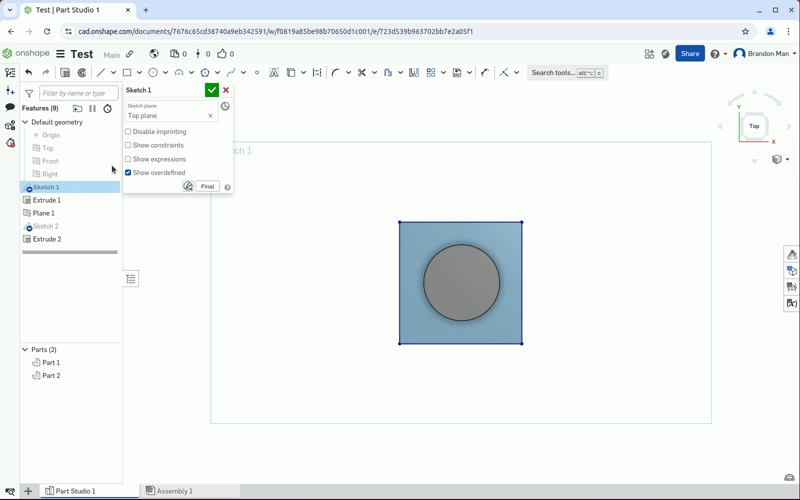
mouse_move(229, 92)
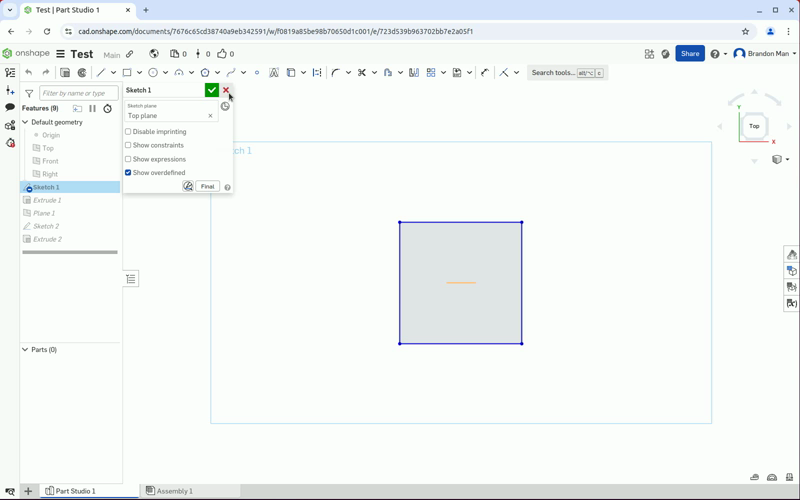
click(229, 92)
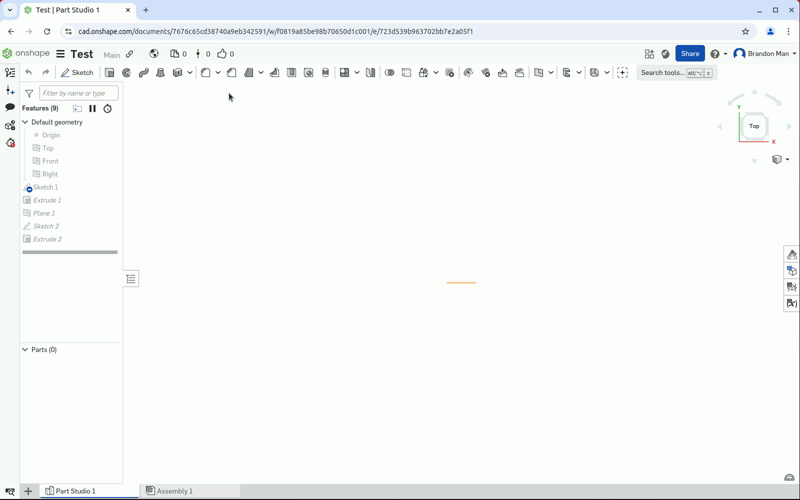
key(shift+s)
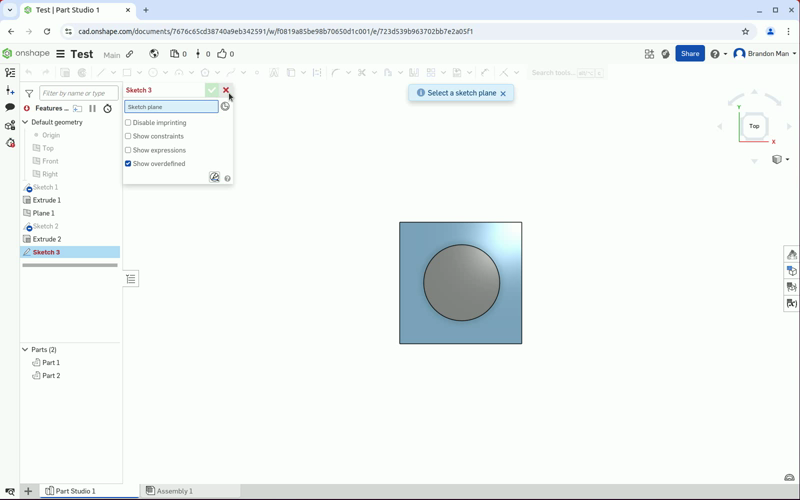
mouse_move(73, 215)
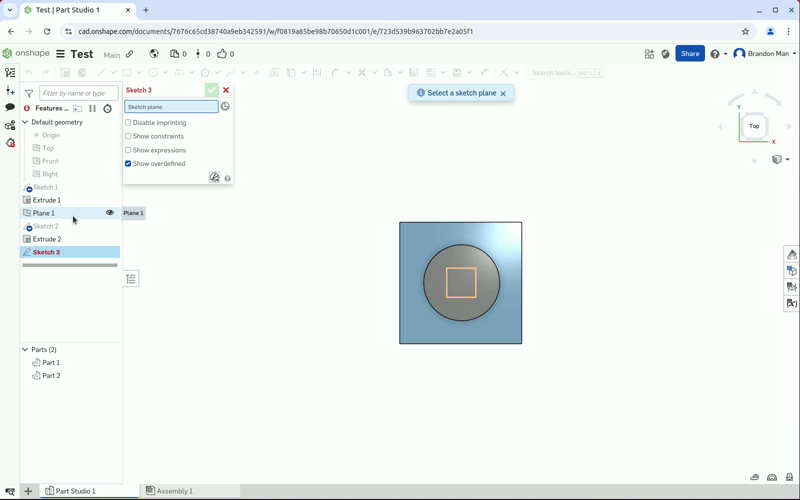
click(73, 215)
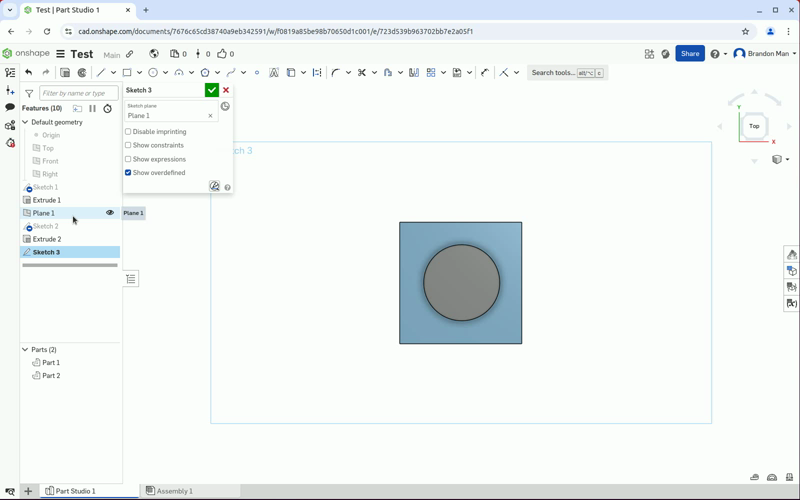
mouse_move(73, 352)
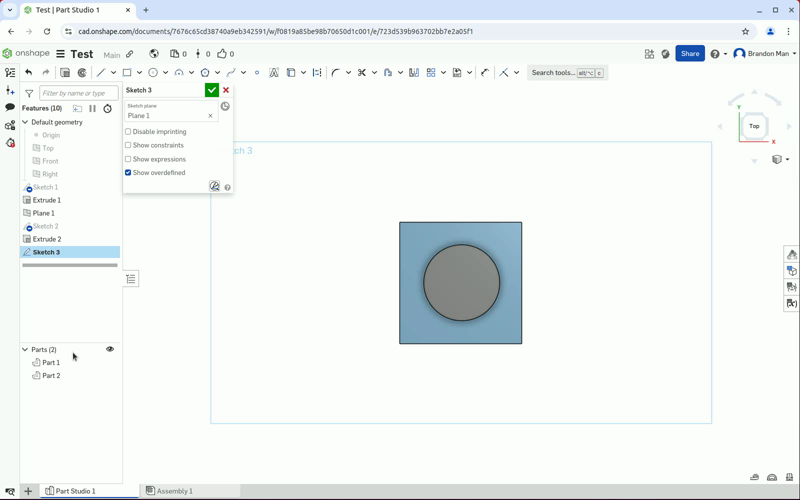
key(y)
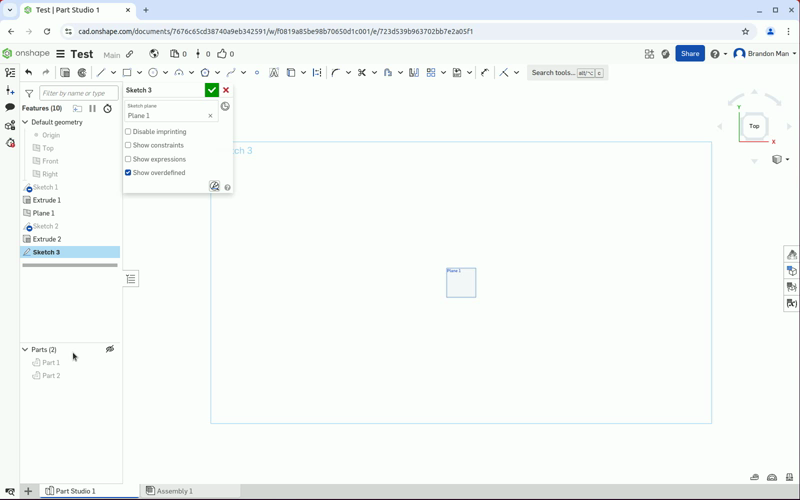
key(c)
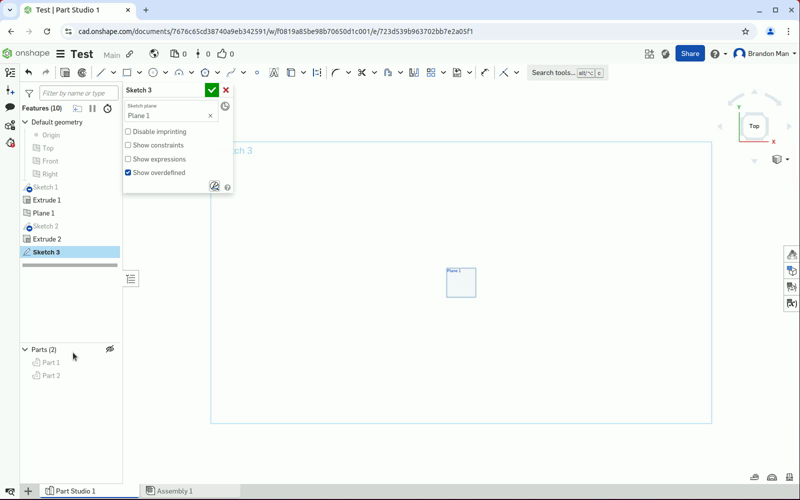
key_down(shift)
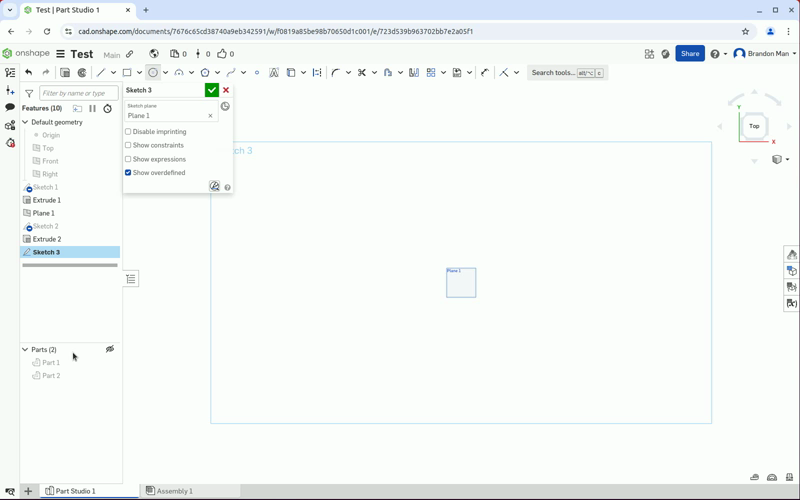
mouse_move(461, 282)
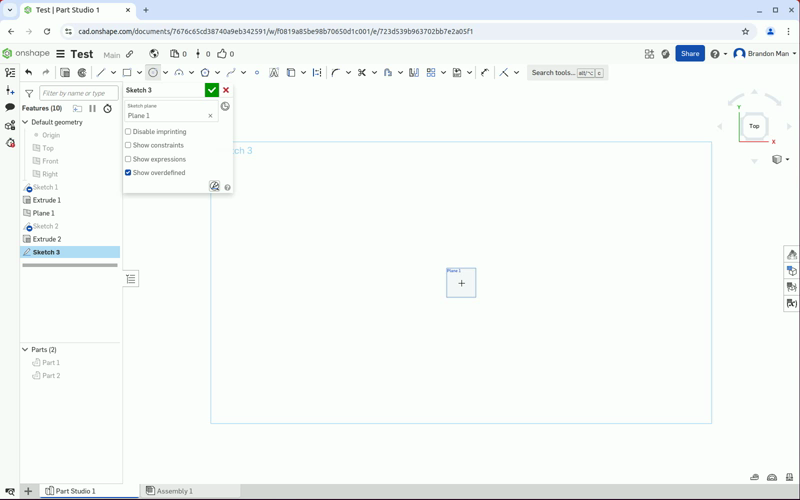
click(461, 282)
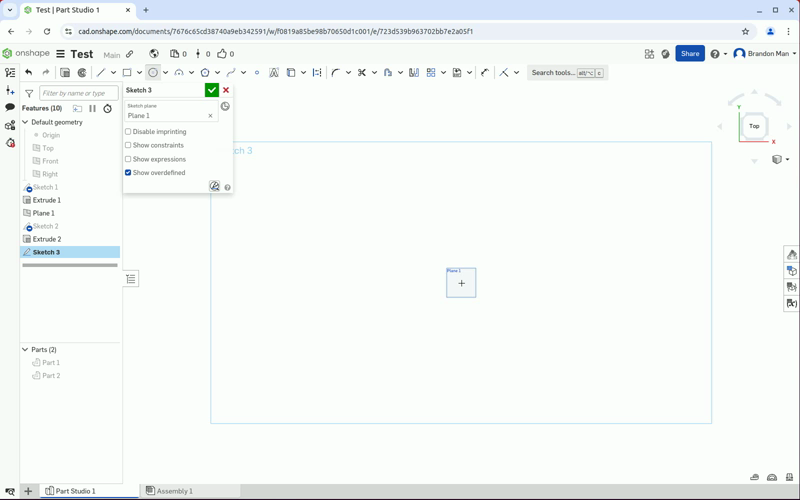
key_up(shift)
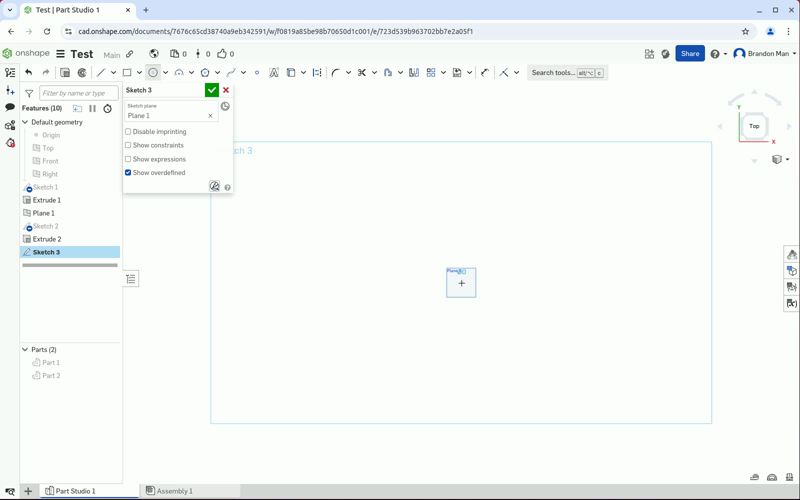
mouse_move(471, 282)
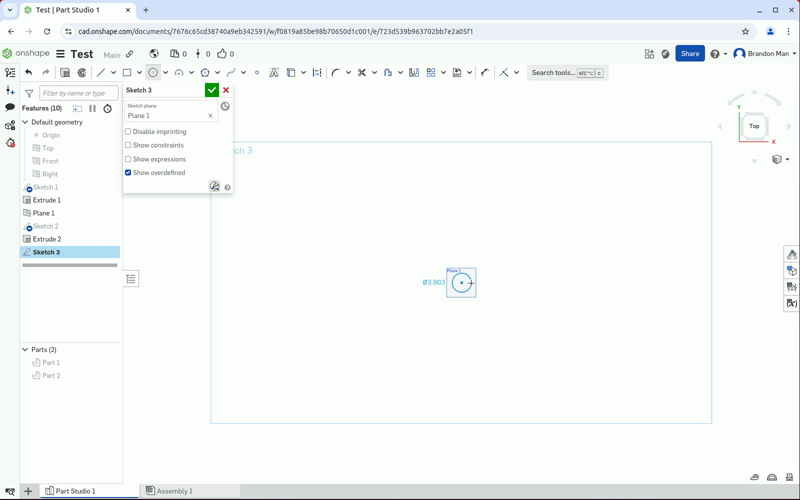
click(471, 282)
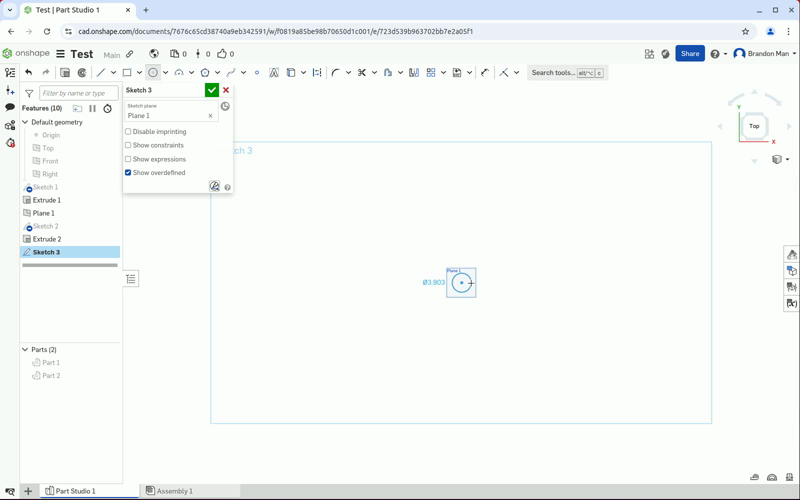
key(esc)
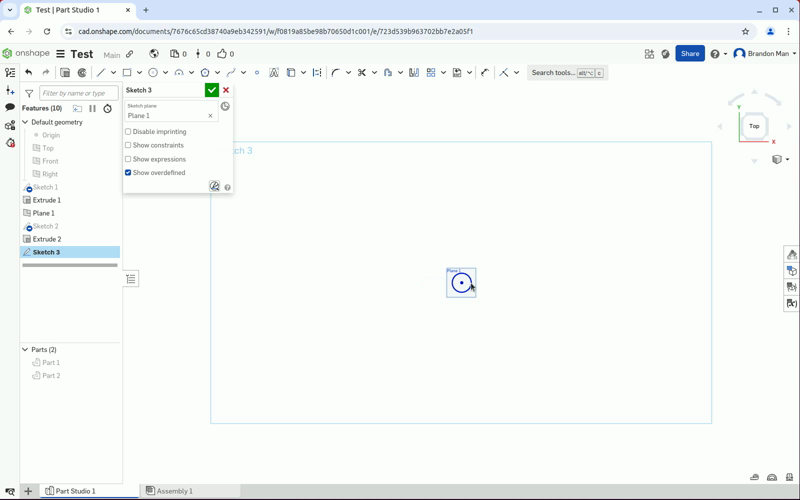
mouse_move(462, 289)
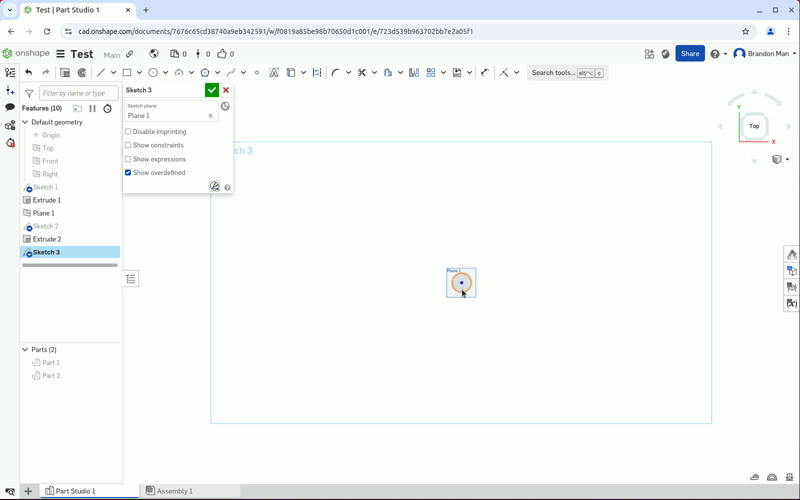
scroll(6)
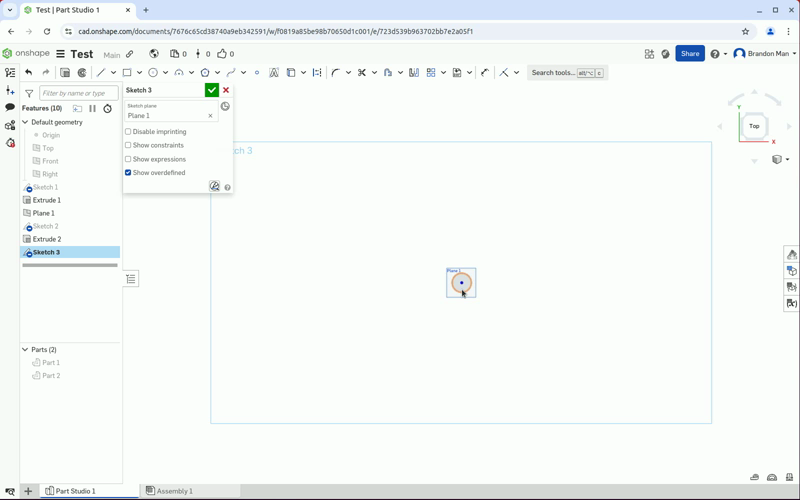
scroll(6)
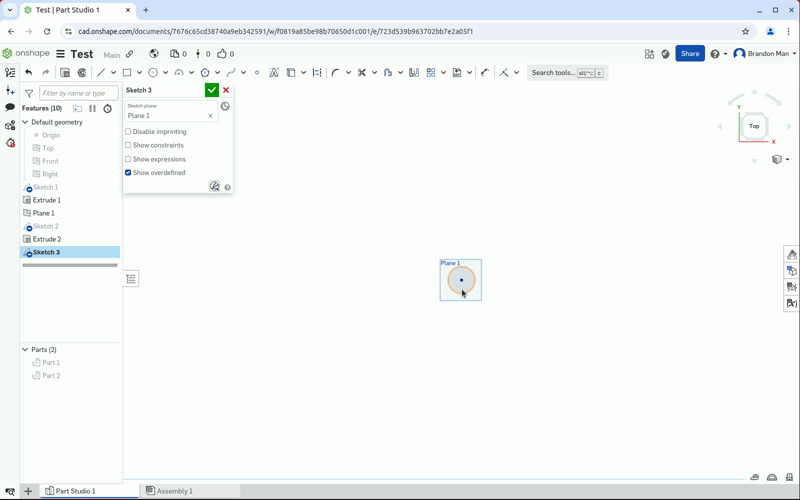
scroll(6)
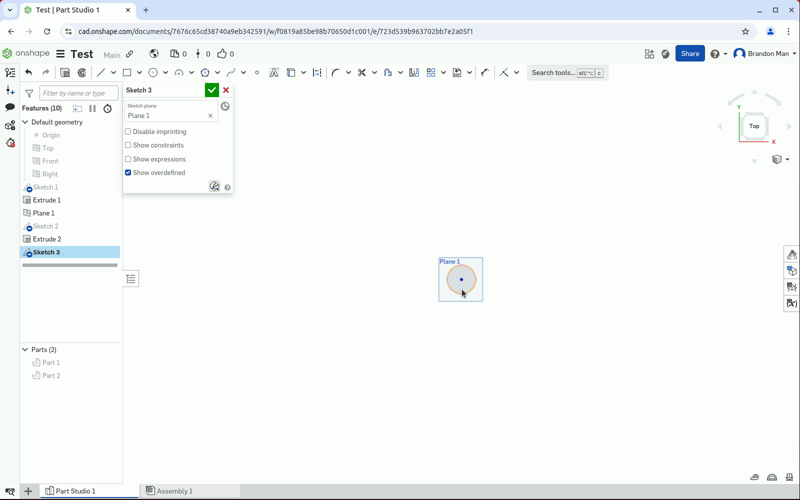
scroll(6)
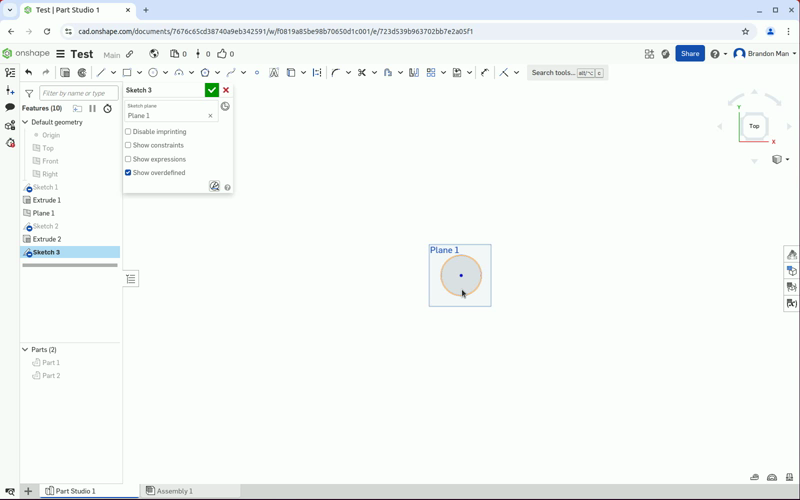
scroll(6)
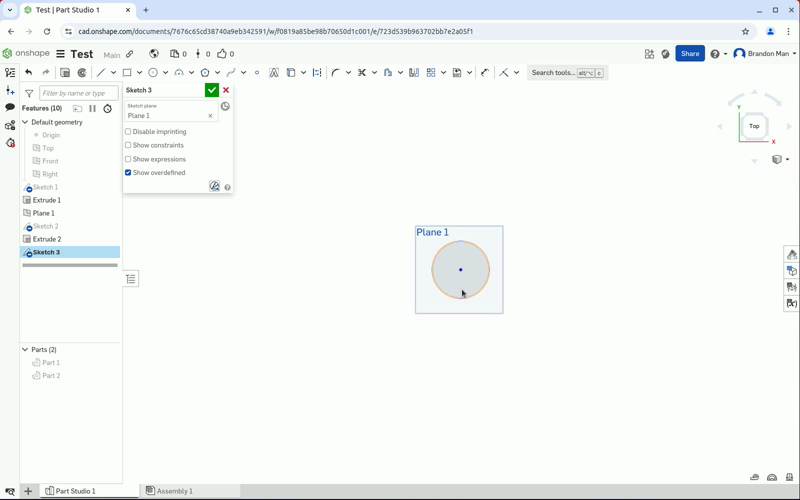
scroll(6)
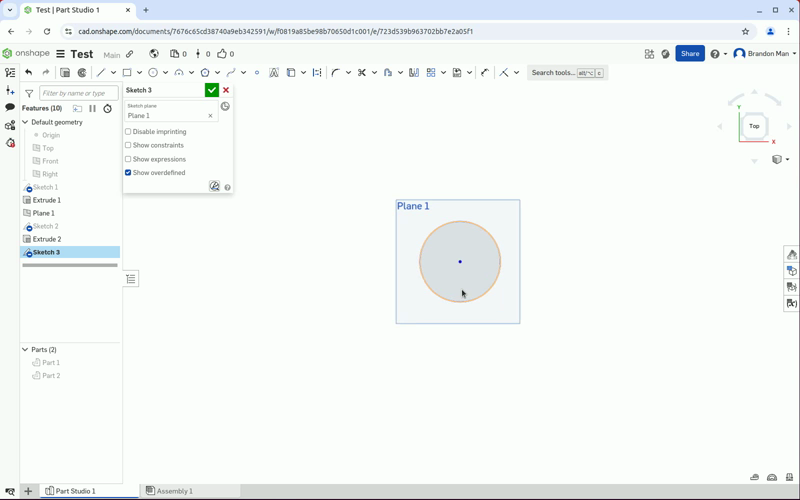
scroll(6)
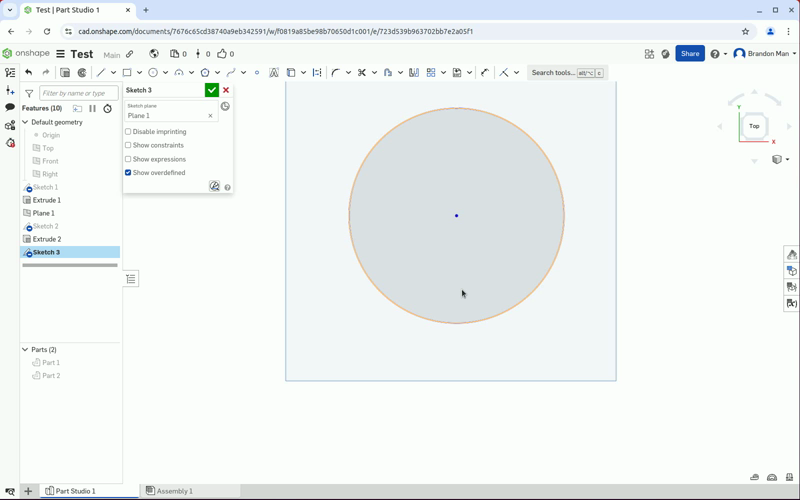
click(462, 289)
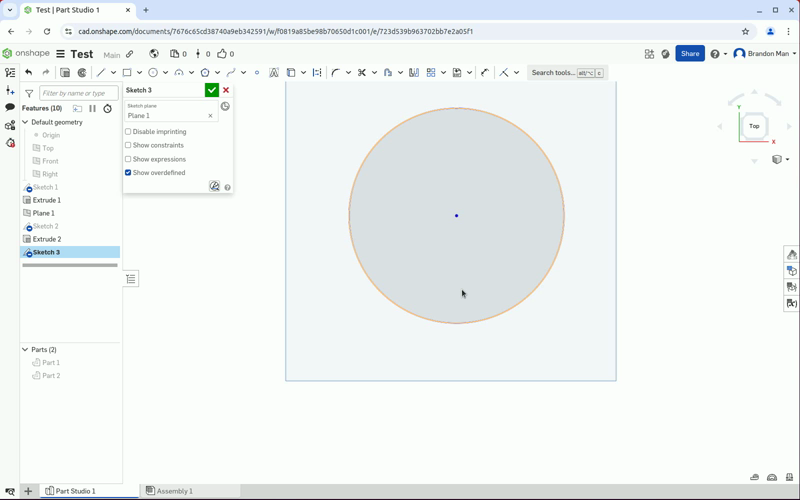
scroll(-6)
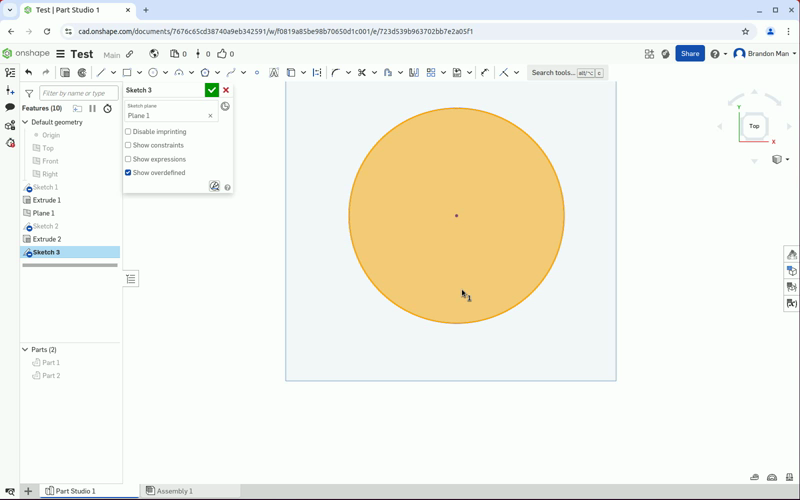
scroll(-6)
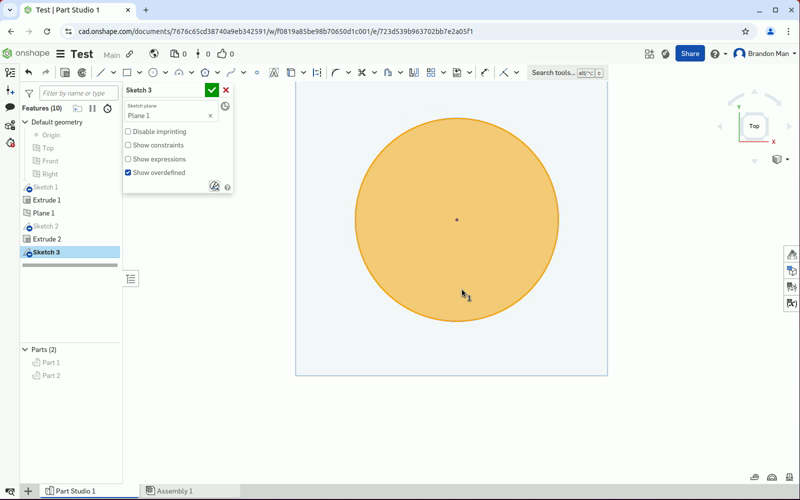
scroll(-6)
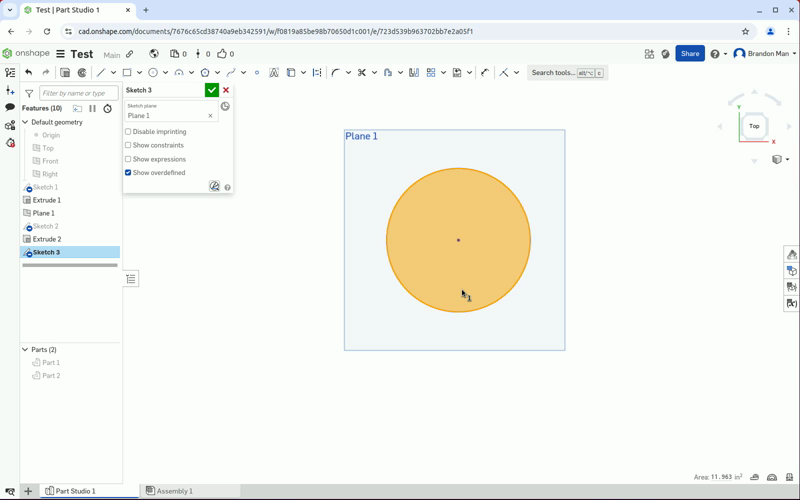
scroll(-6)
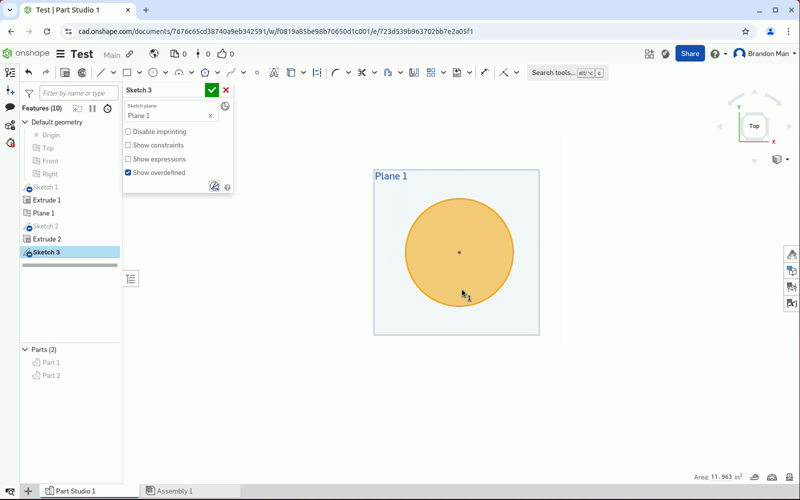
scroll(-6)
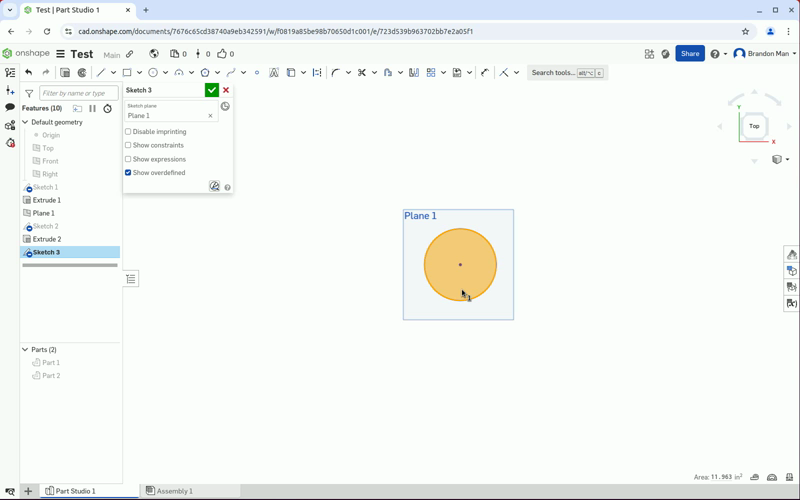
scroll(-6)
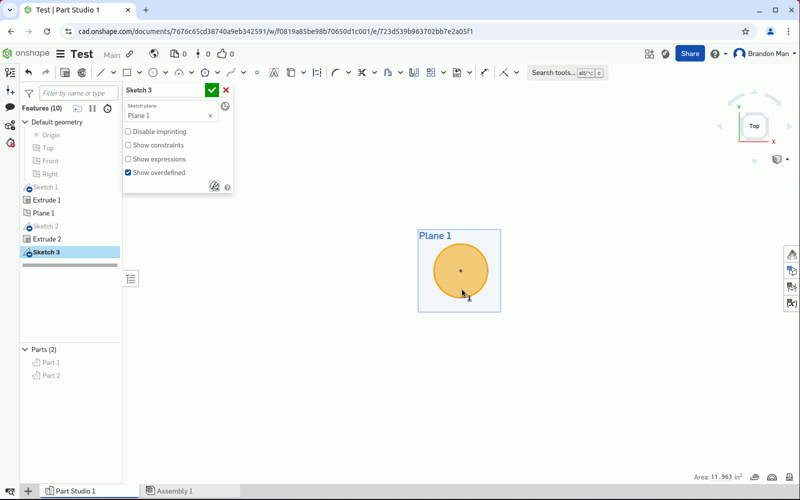
scroll(-6)
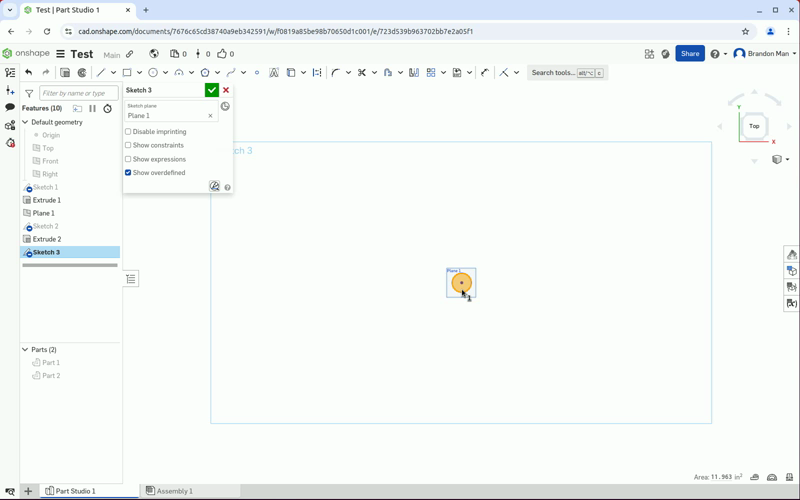
mouse_move(73, 352)
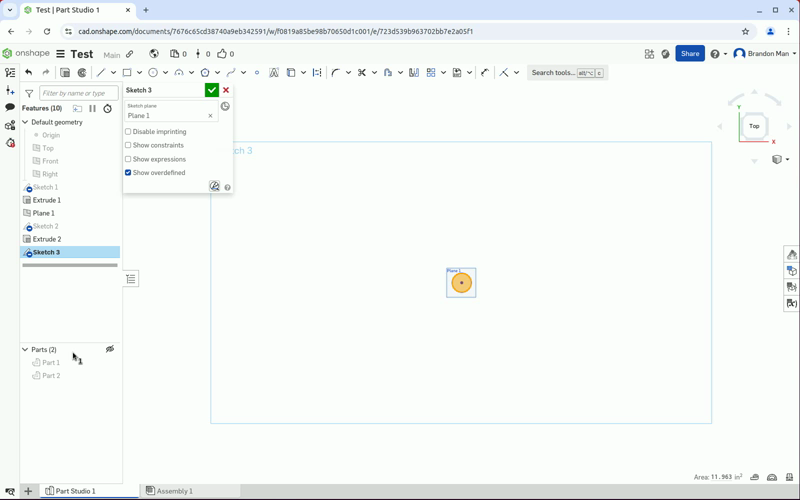
key(shift+y)
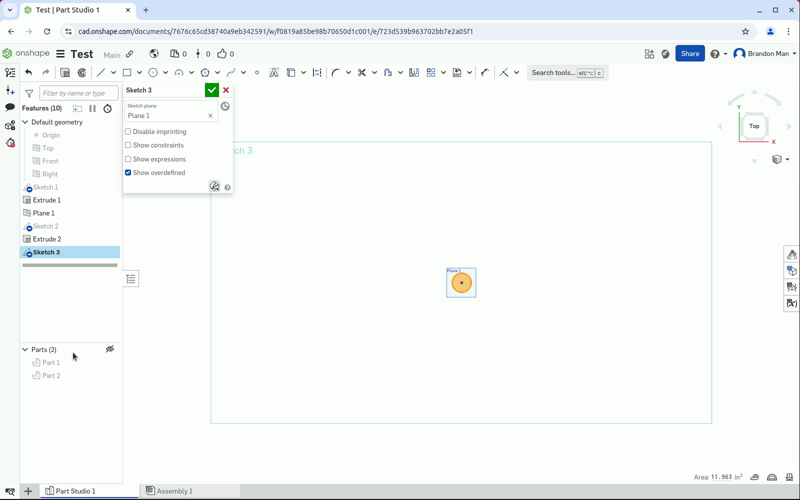
key(shift+e)
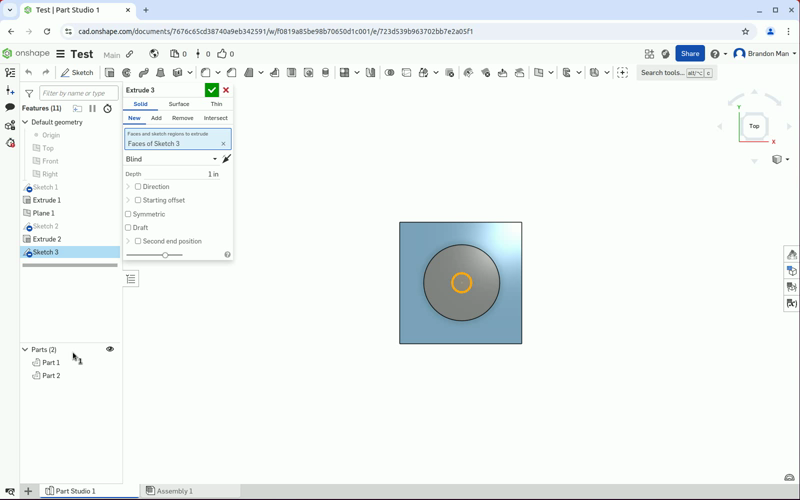
mouse_move(143, 106)
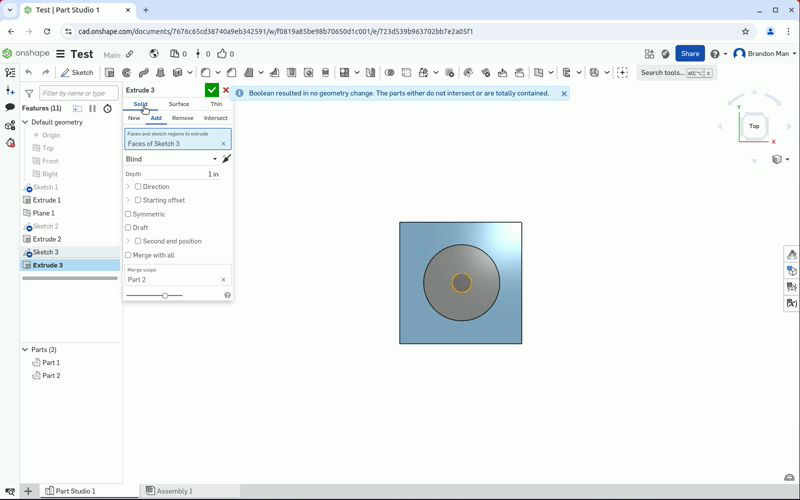
click(143, 106)
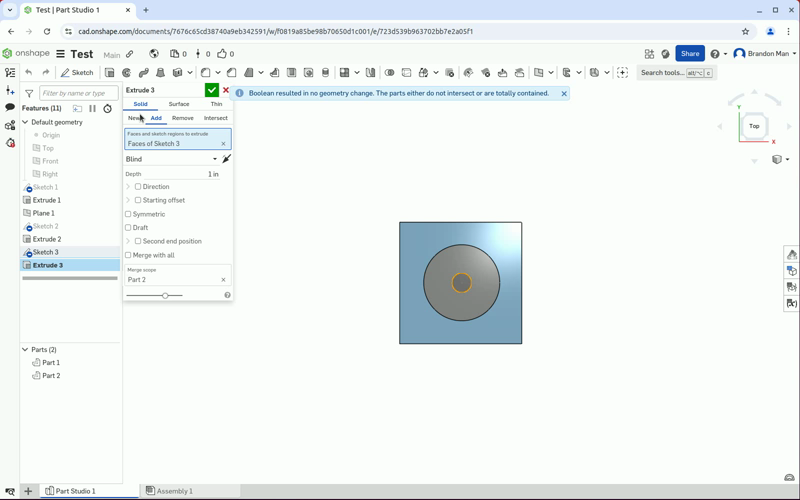
mouse_move(137, 120)
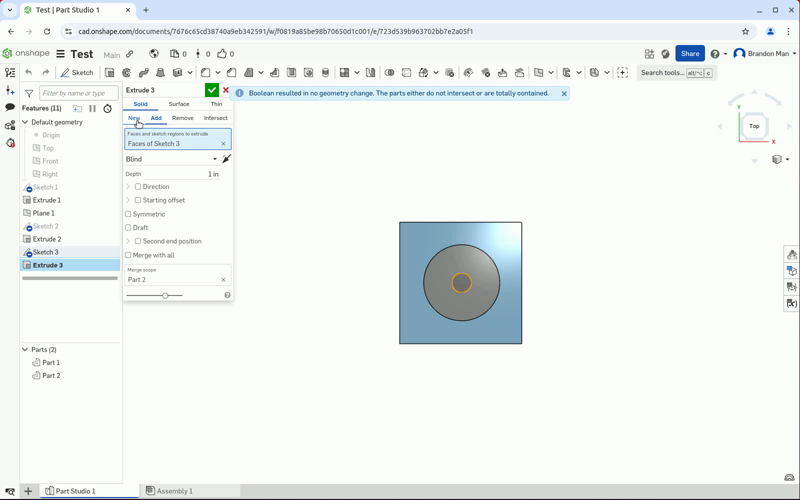
click(137, 120)
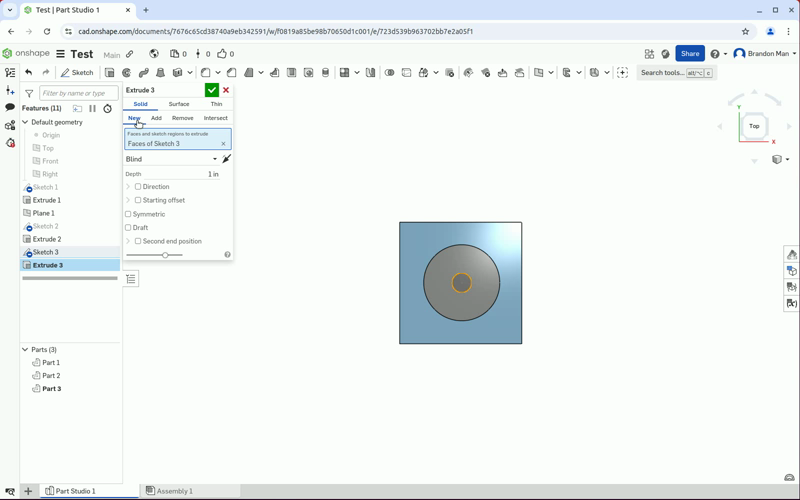
key(tab, 4)
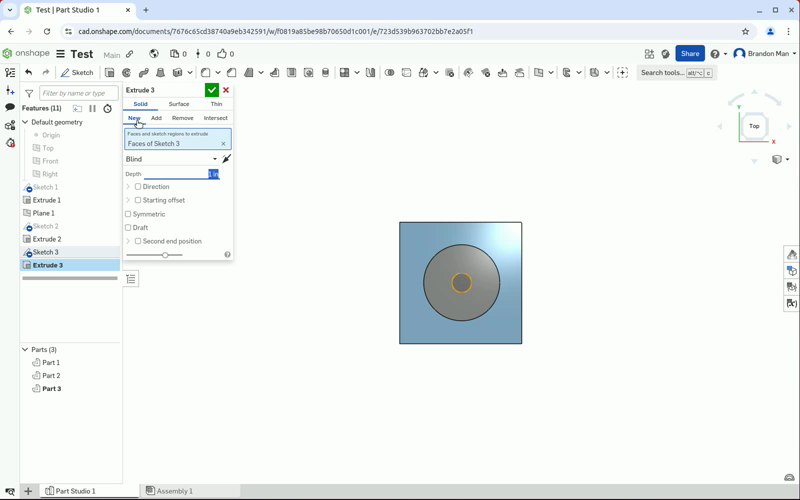
text(8.906)
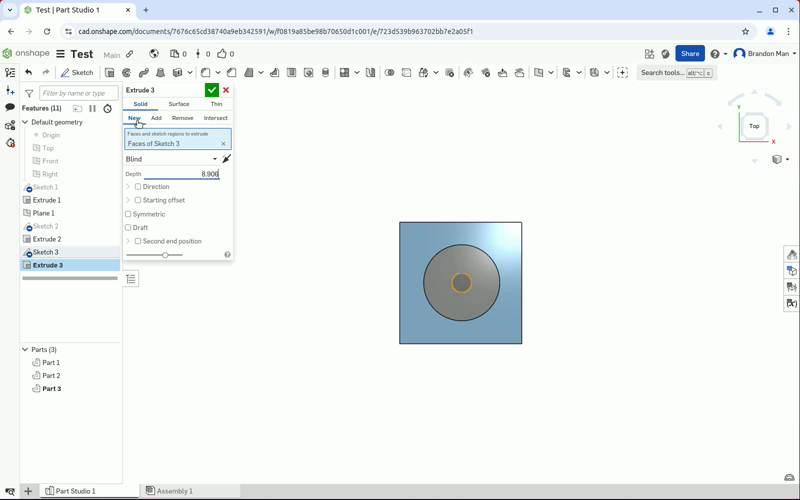
key(enter)
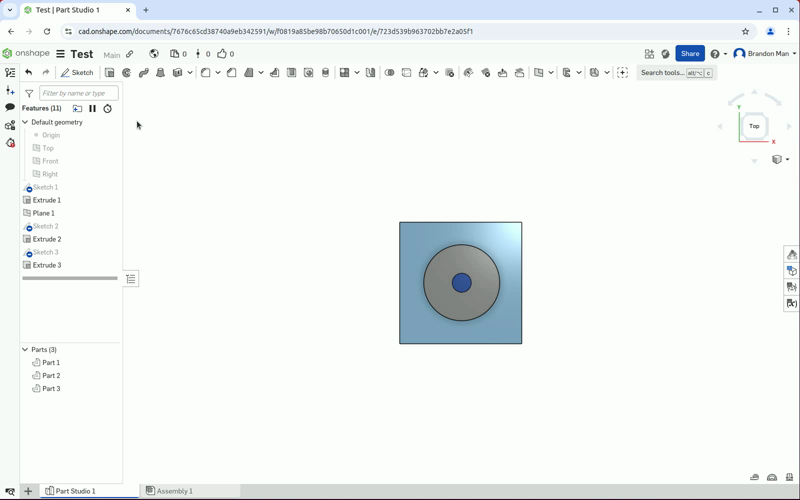
key(shift+h)
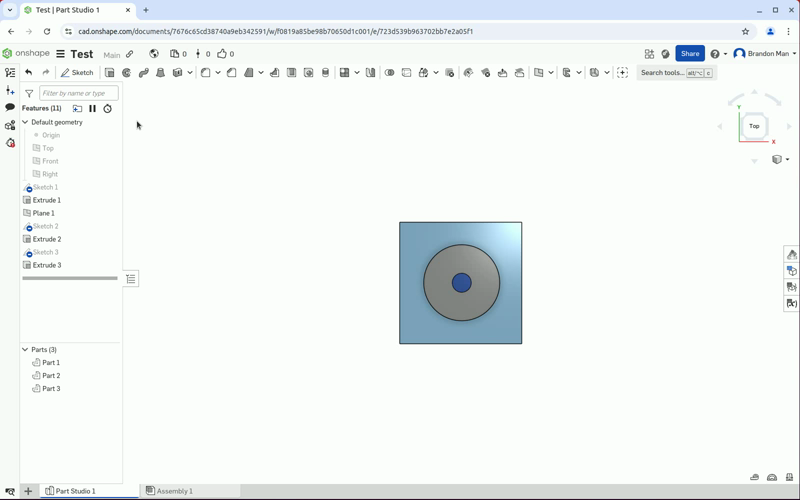
key(shift+h)
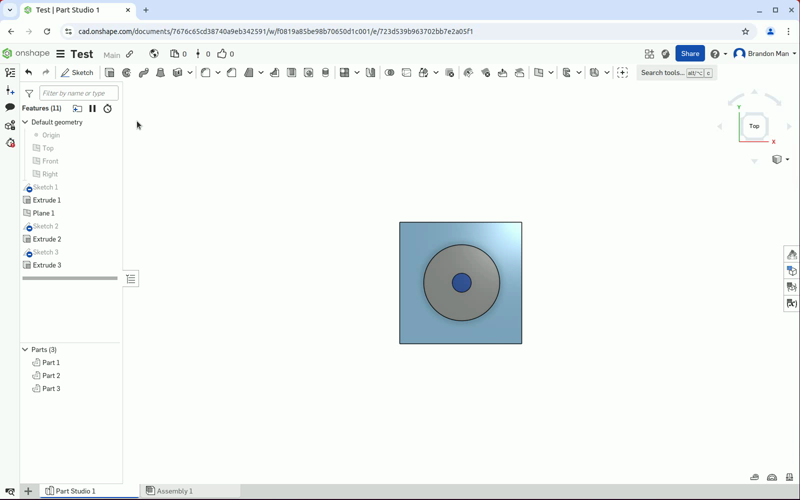
mouse_move(73, 189)
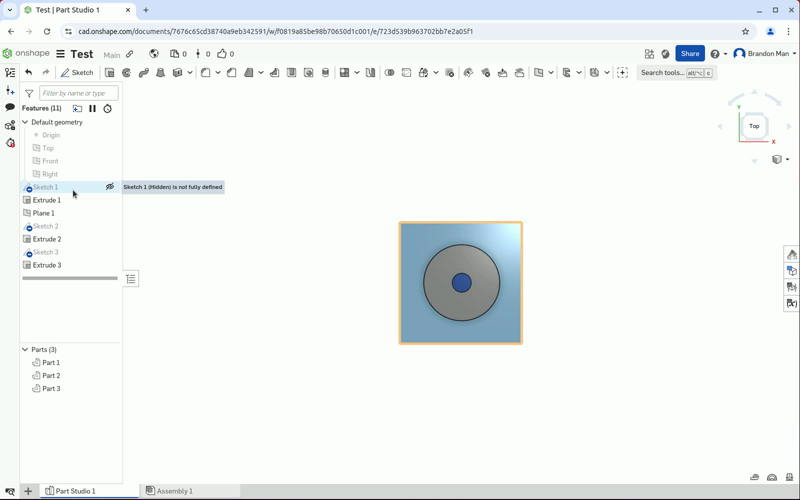
click(73, 189)
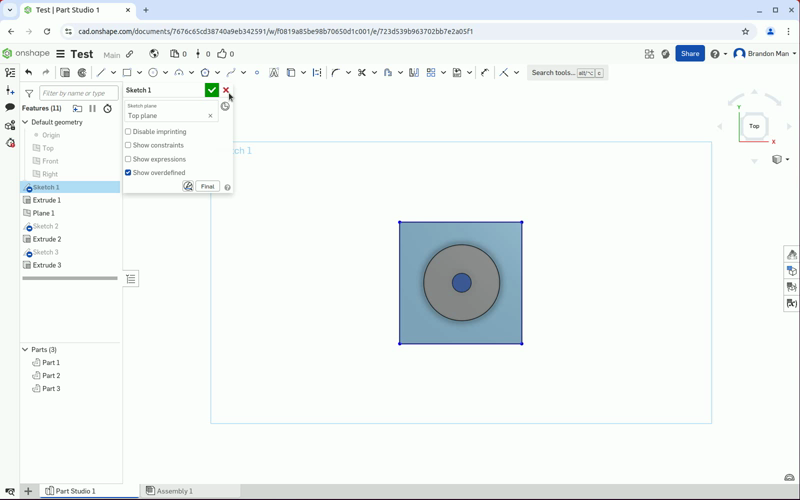
mouse_move(229, 92)
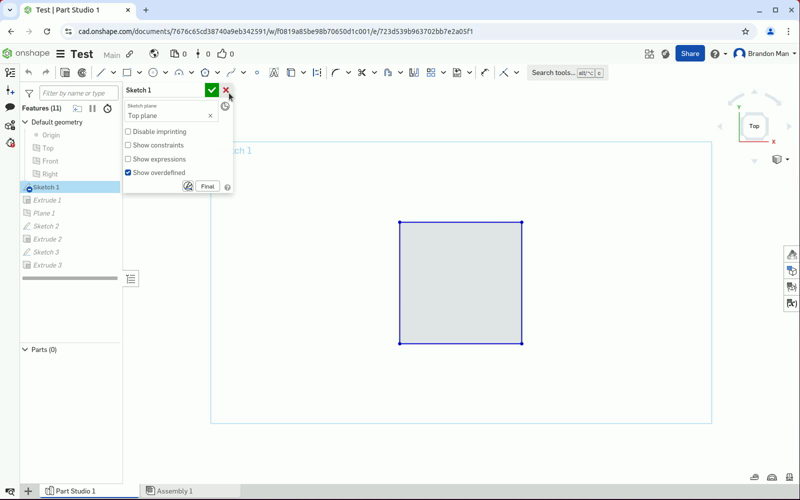
click(229, 92)
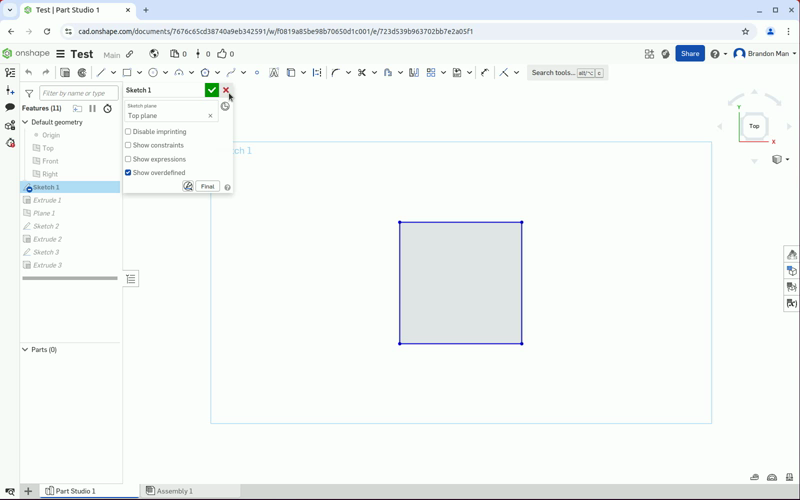
key(shift+s)
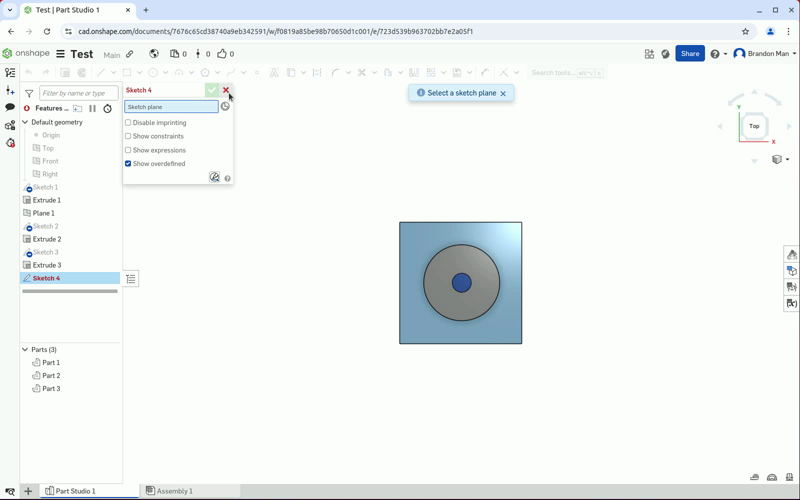
mouse_move(73, 215)
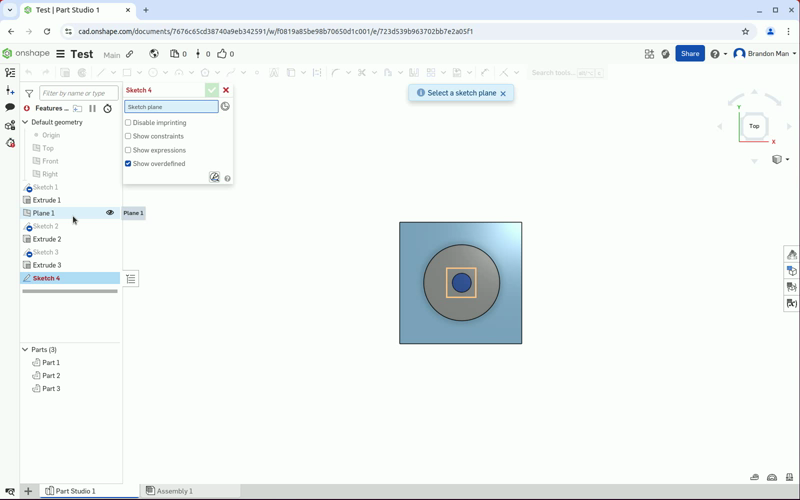
click(73, 215)
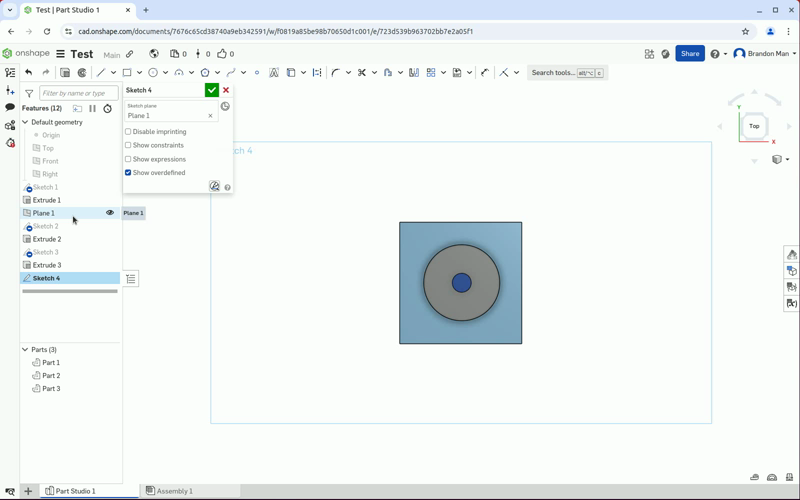
mouse_move(73, 352)
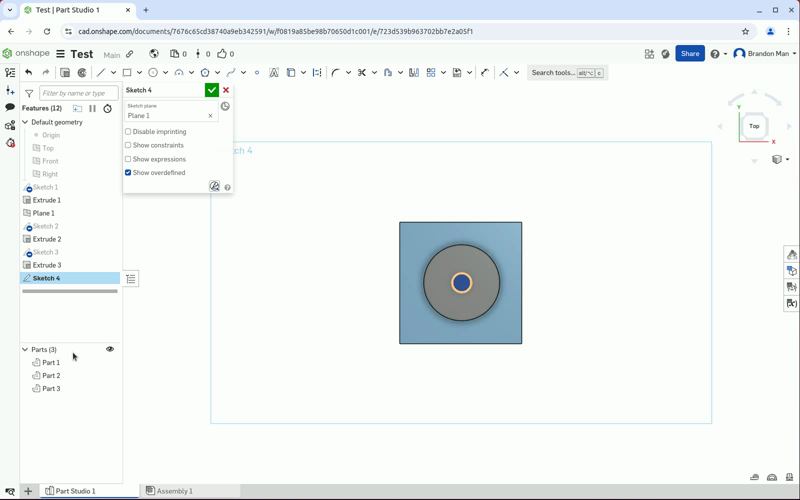
key(y)
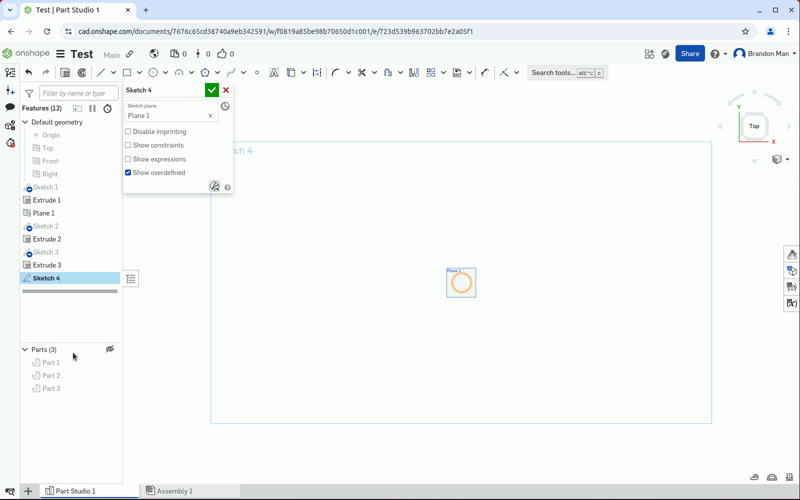
key(c)
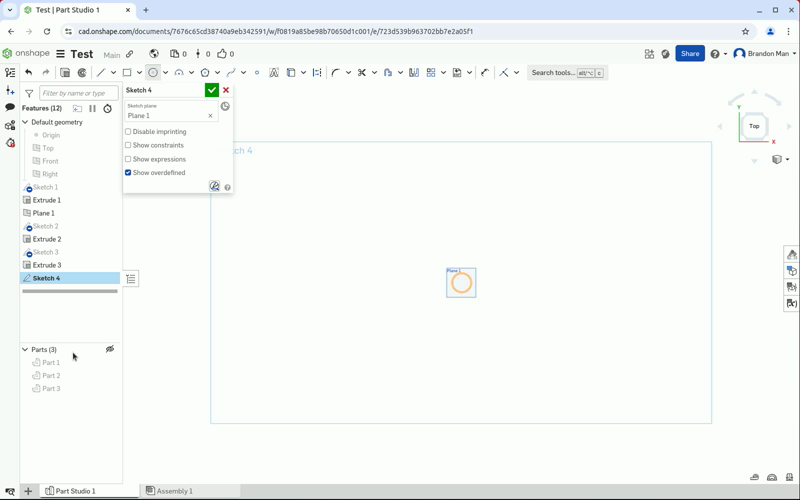
key_down(shift)
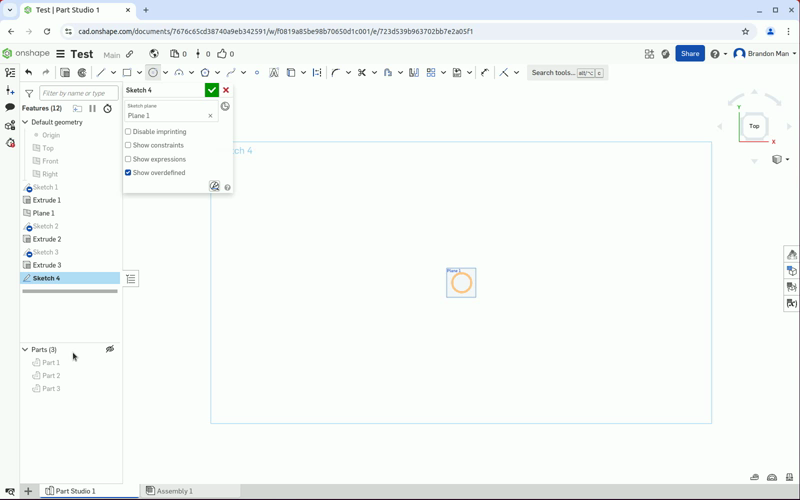
mouse_move(416, 238)
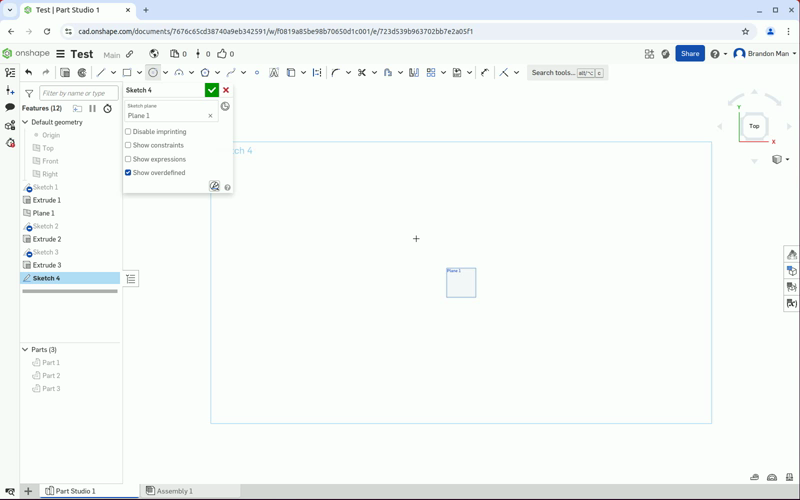
click(416, 238)
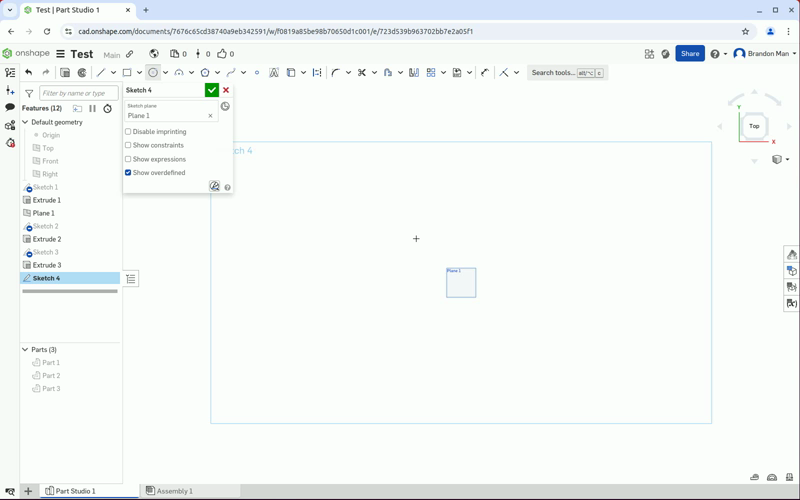
key_up(shift)
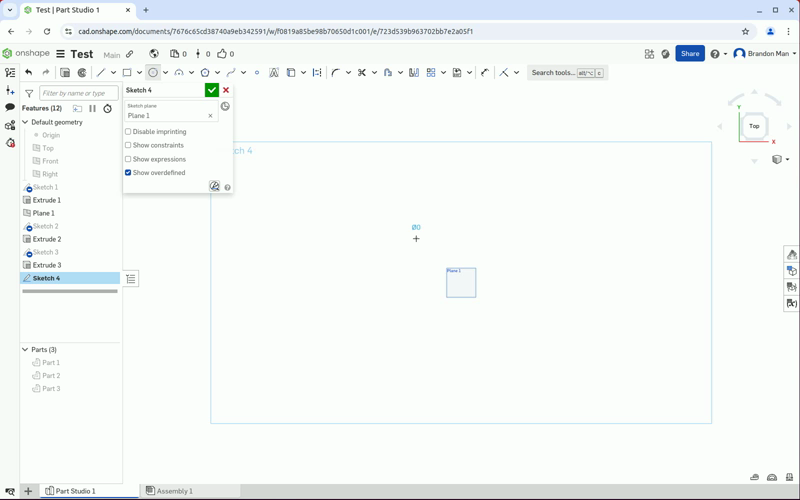
mouse_move(422, 238)
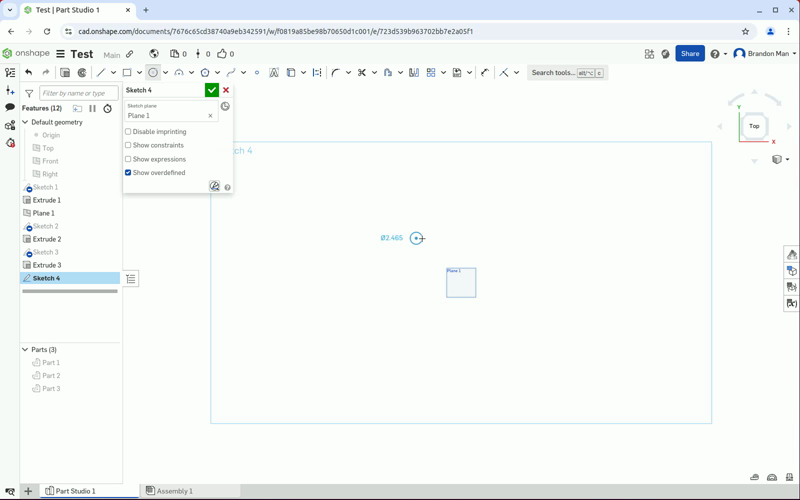
click(422, 238)
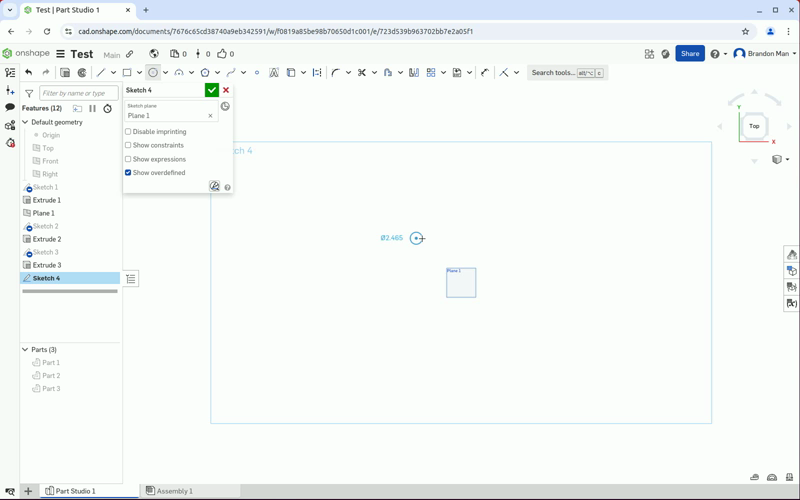
key(esc)
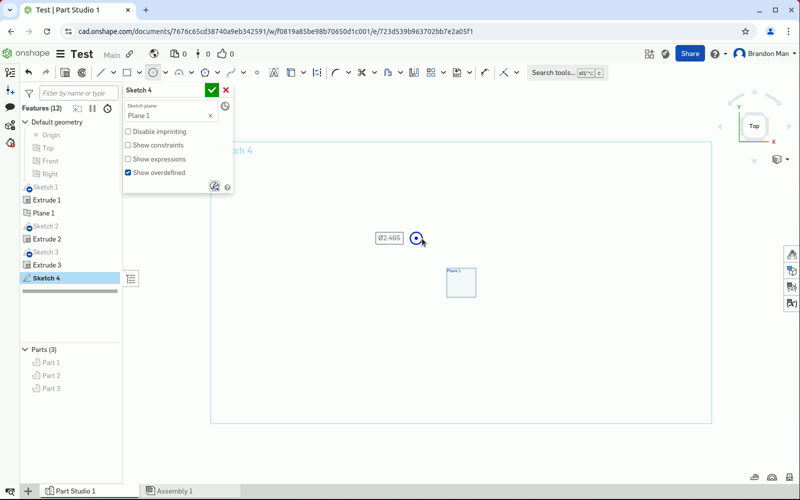
mouse_move(419, 241)
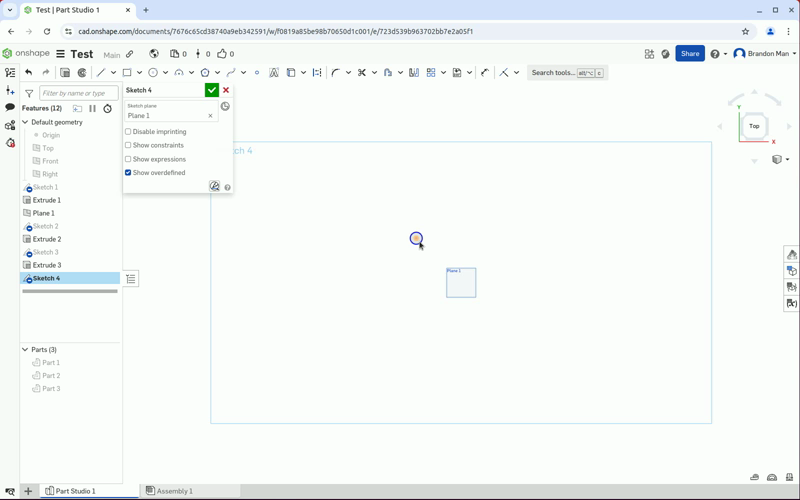
scroll(6)
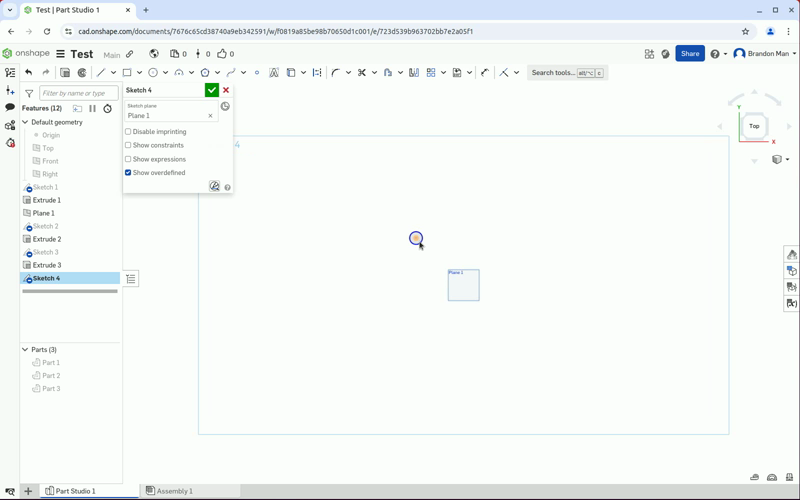
scroll(6)
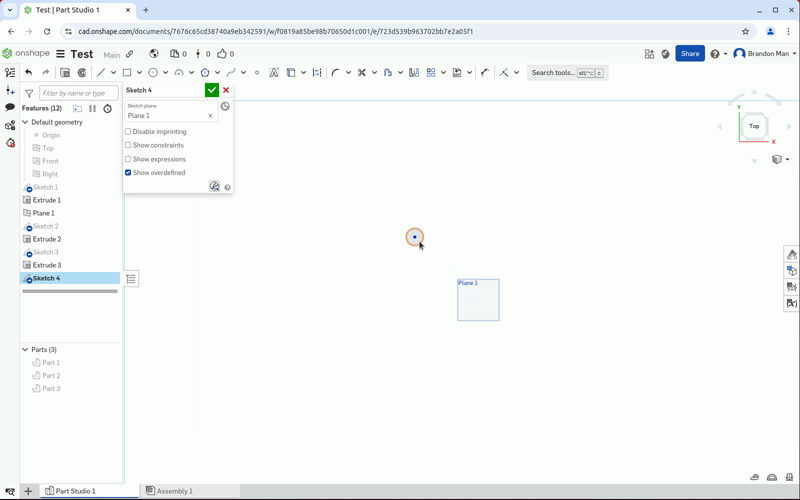
scroll(6)
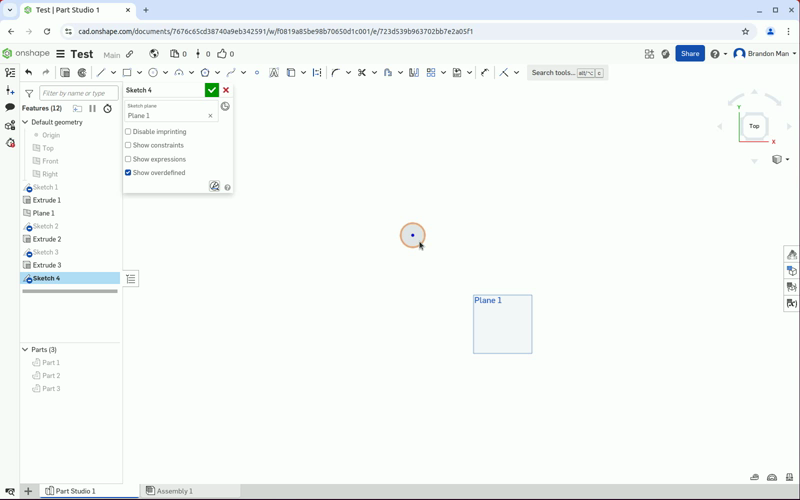
scroll(6)
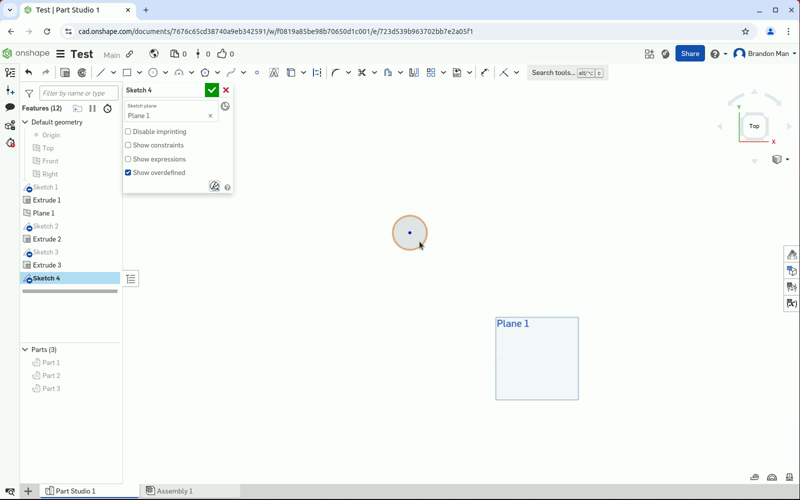
scroll(6)
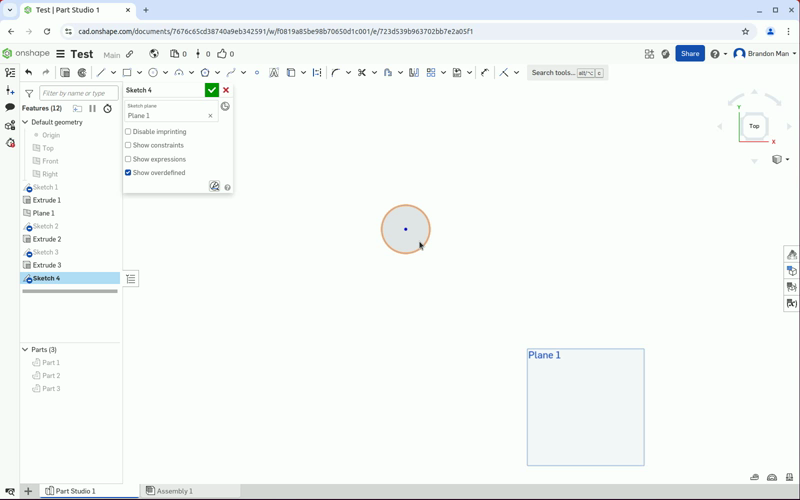
scroll(6)
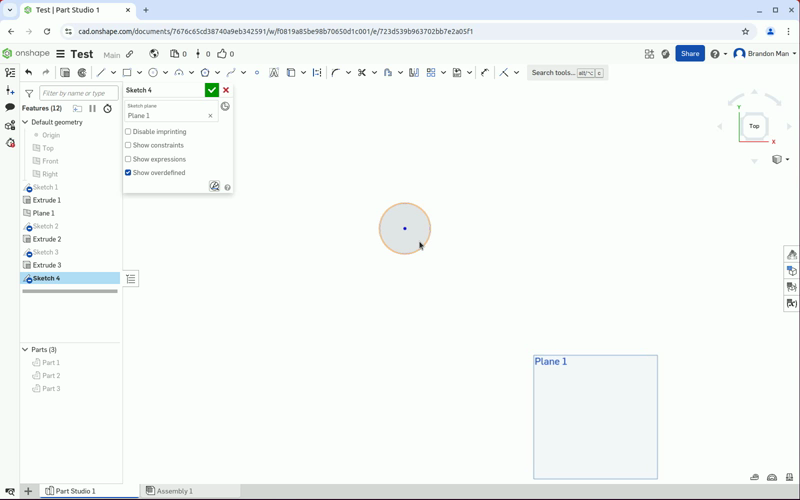
scroll(6)
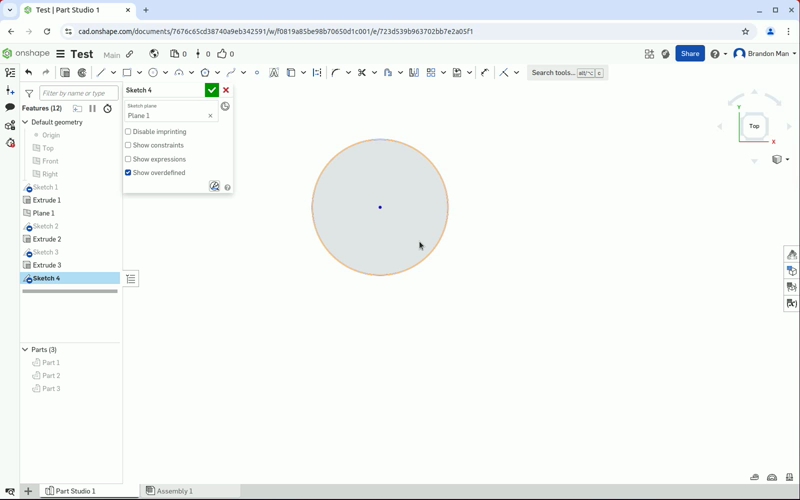
click(419, 241)
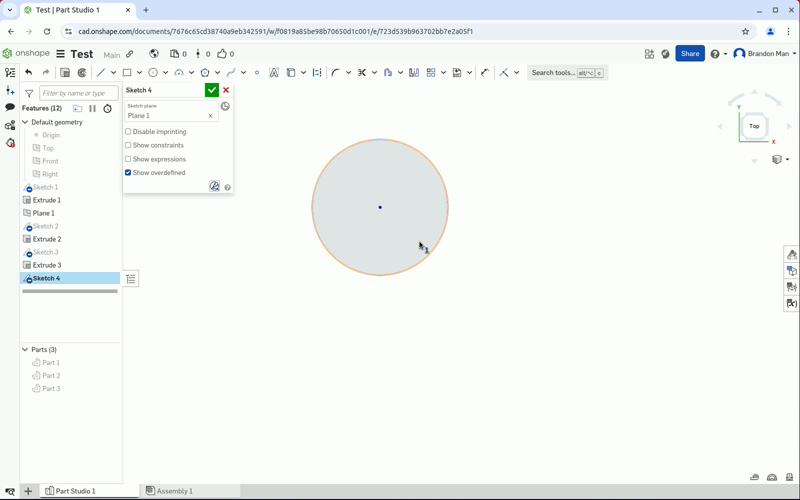
scroll(-6)
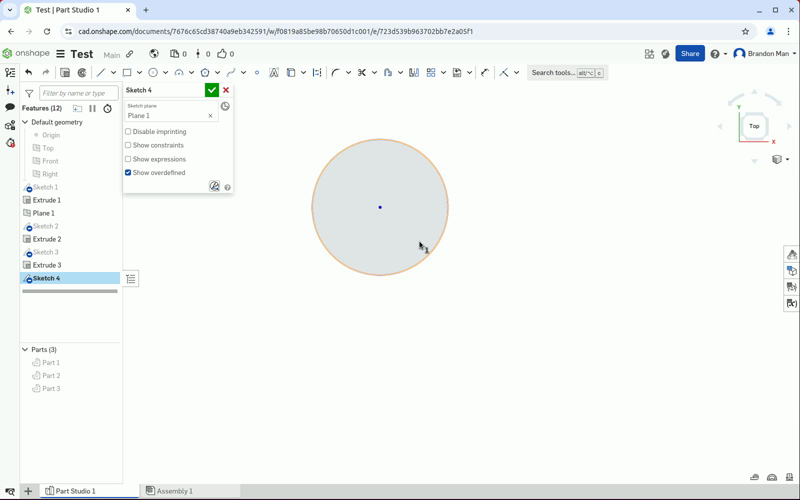
scroll(-6)
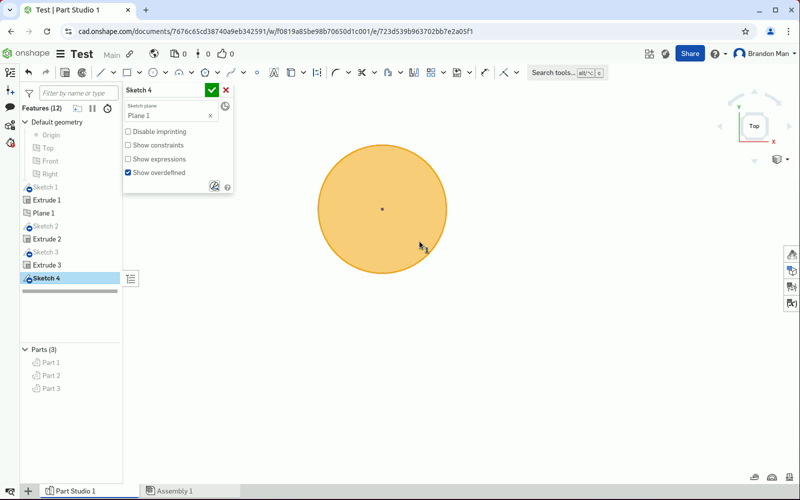
scroll(-6)
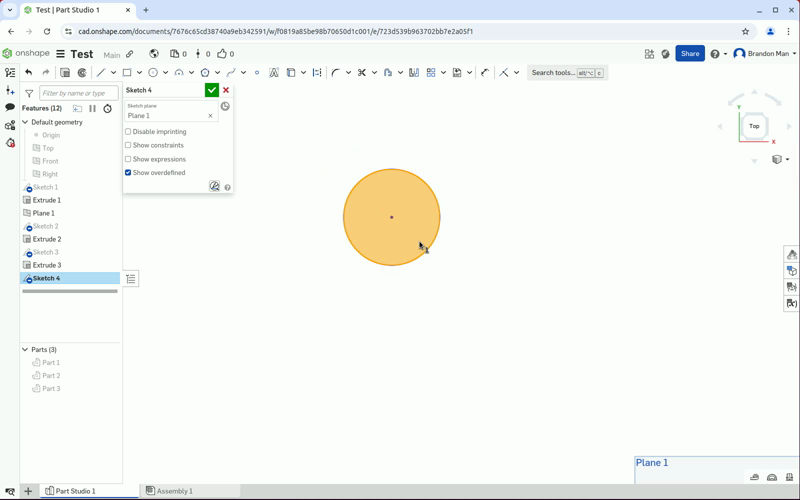
scroll(-6)
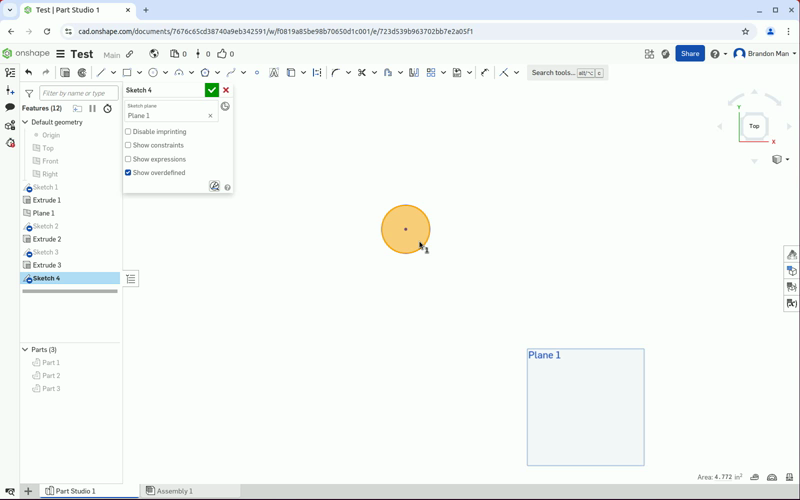
scroll(-6)
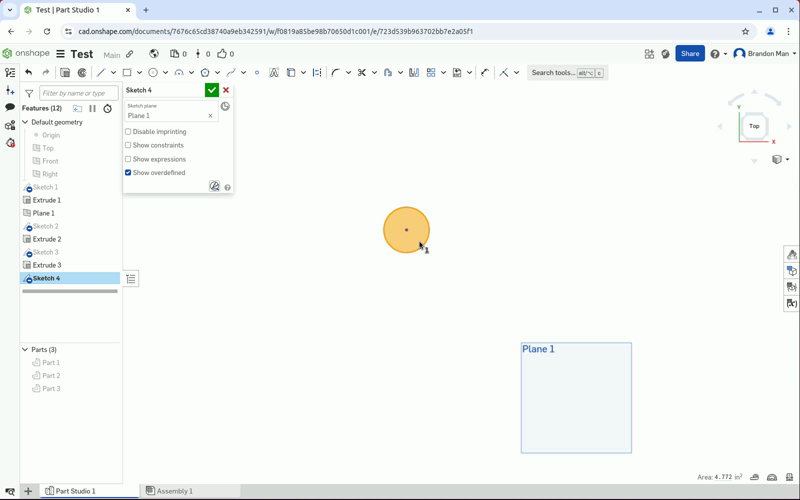
scroll(-6)
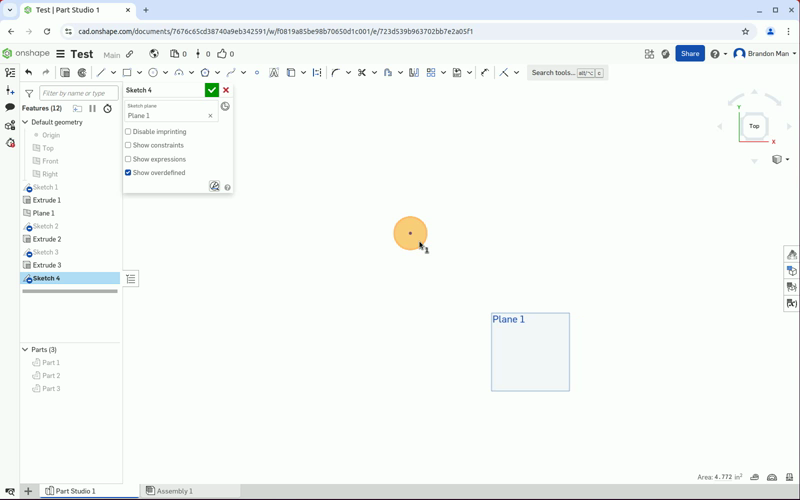
scroll(-6)
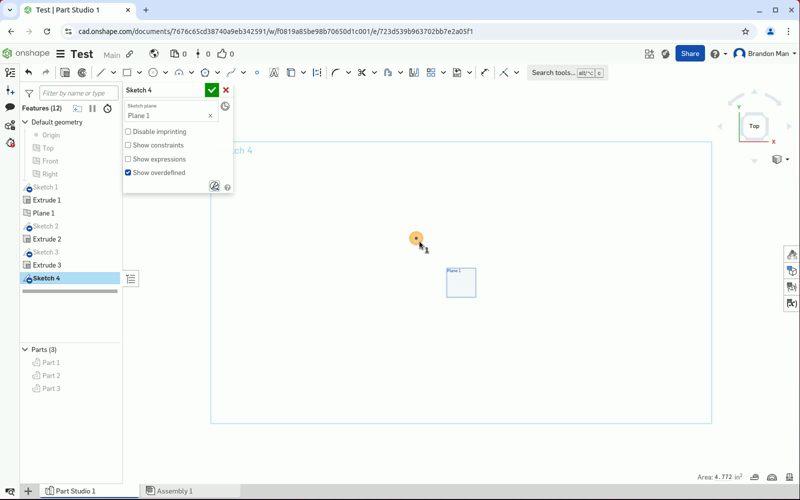
mouse_move(73, 352)
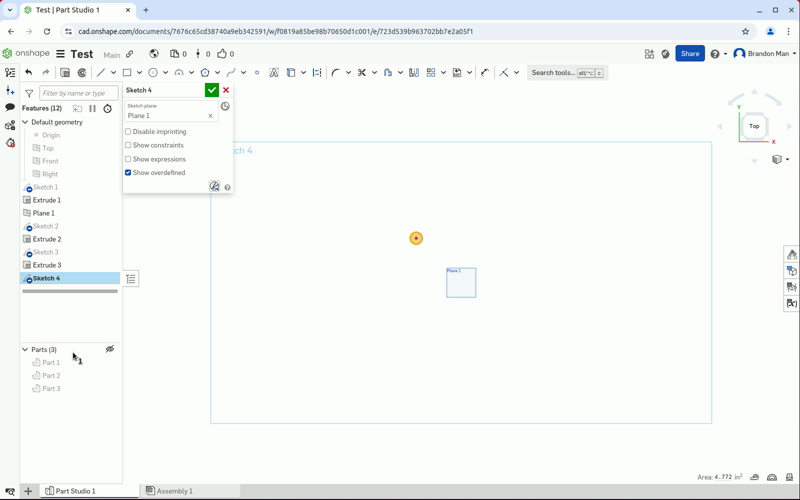
key(shift+y)
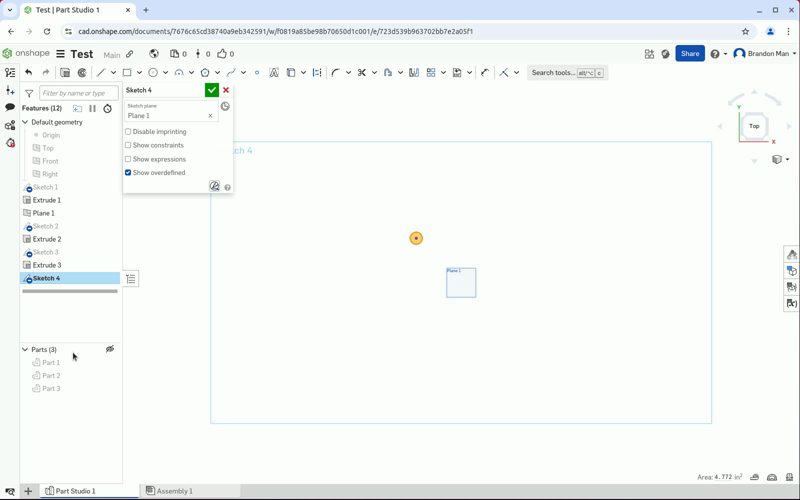
key(shift+e)
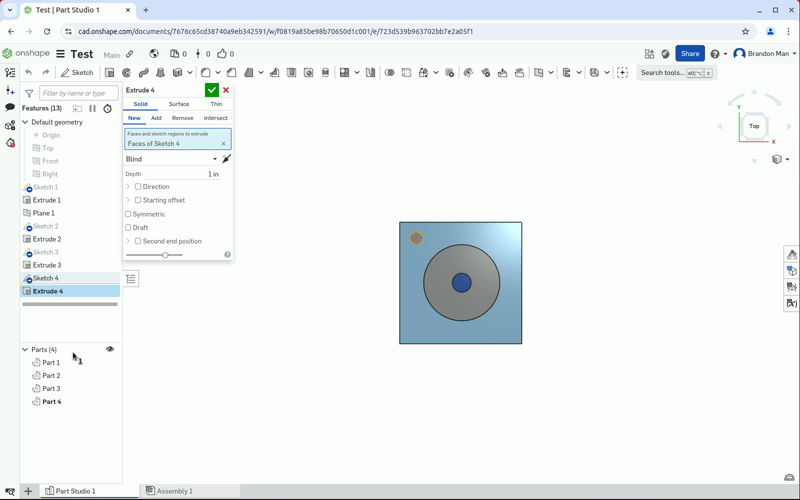
mouse_move(143, 106)
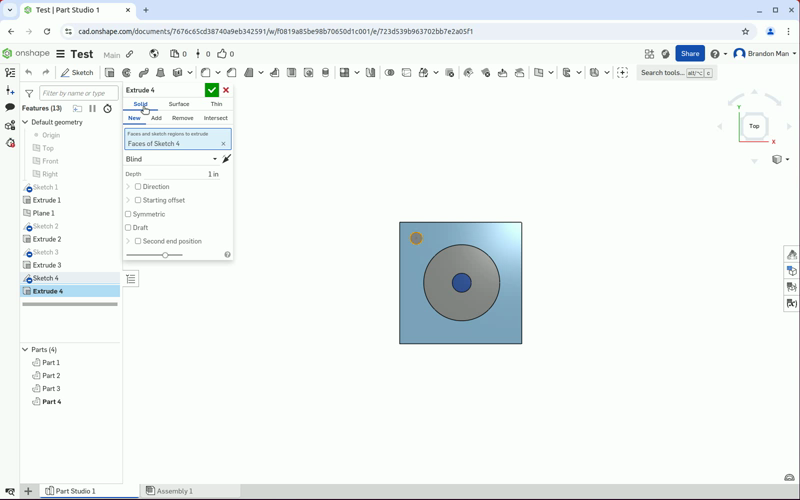
click(143, 106)
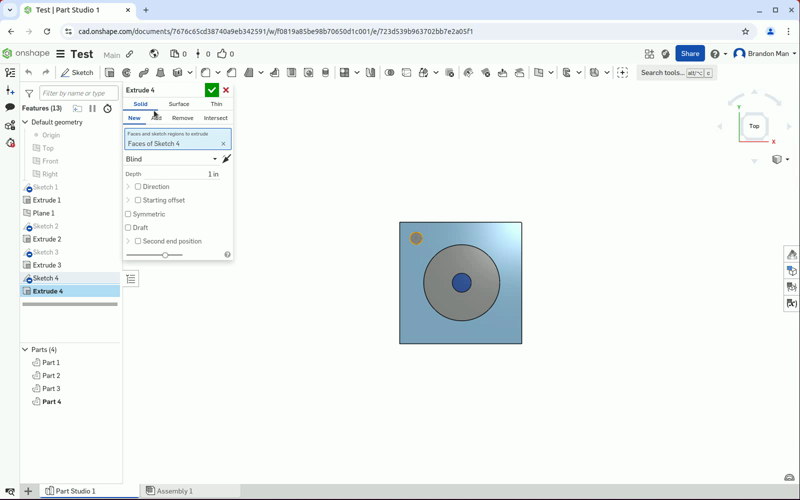
mouse_move(186, 120)
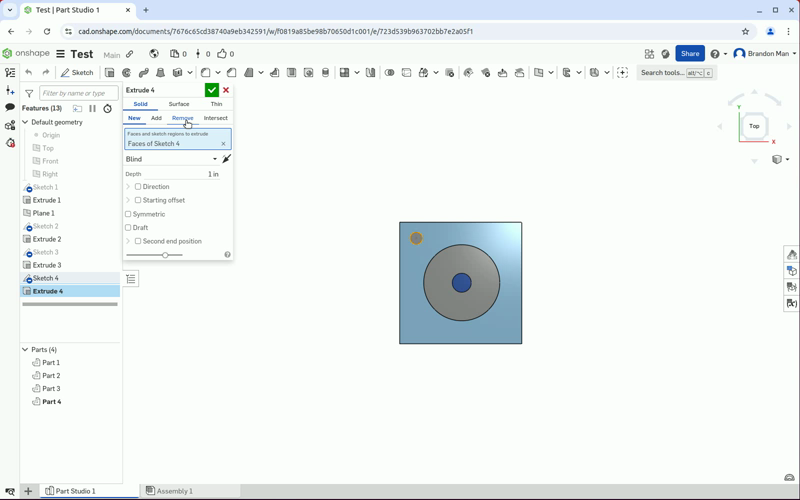
click(186, 120)
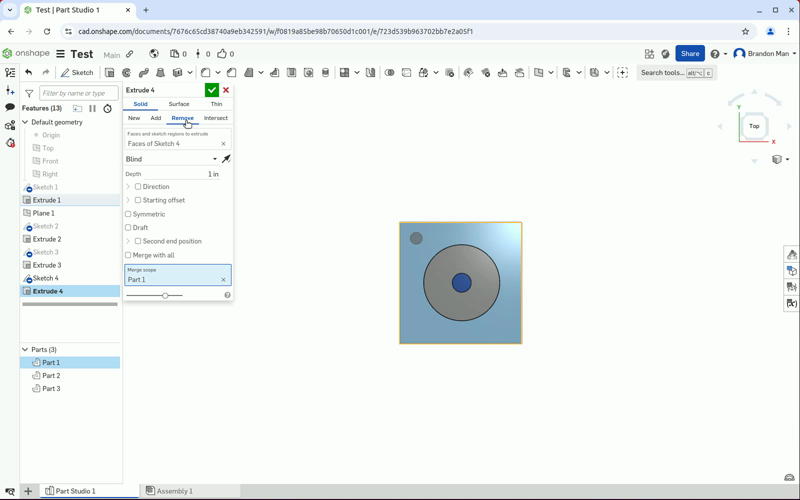
key(tab, 4)
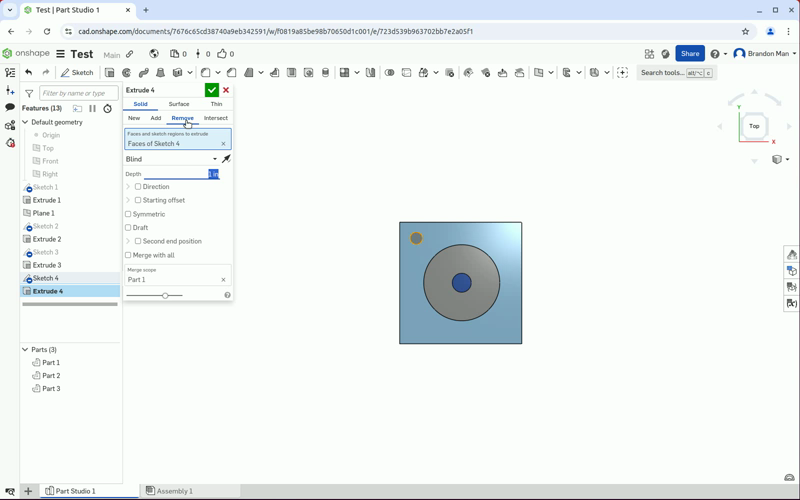
text(4.333)
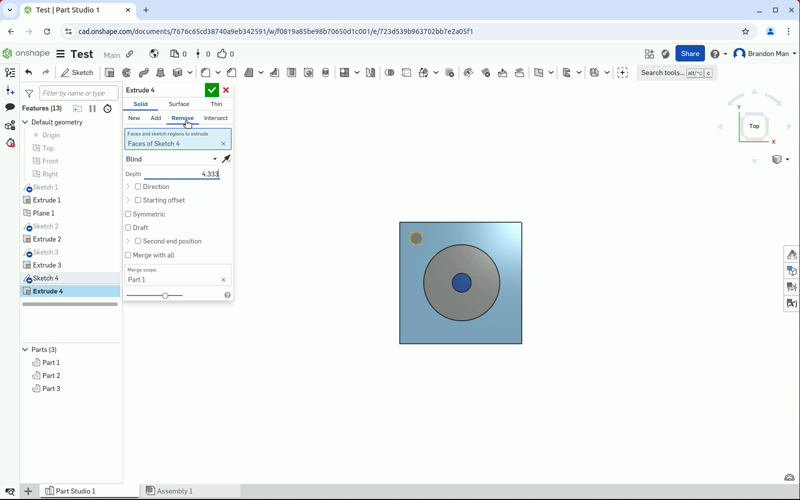
key(tab, 6)
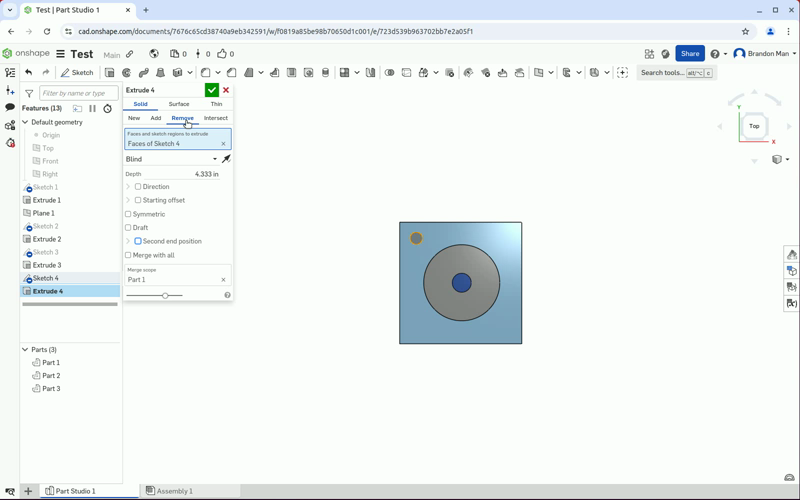
key(space)
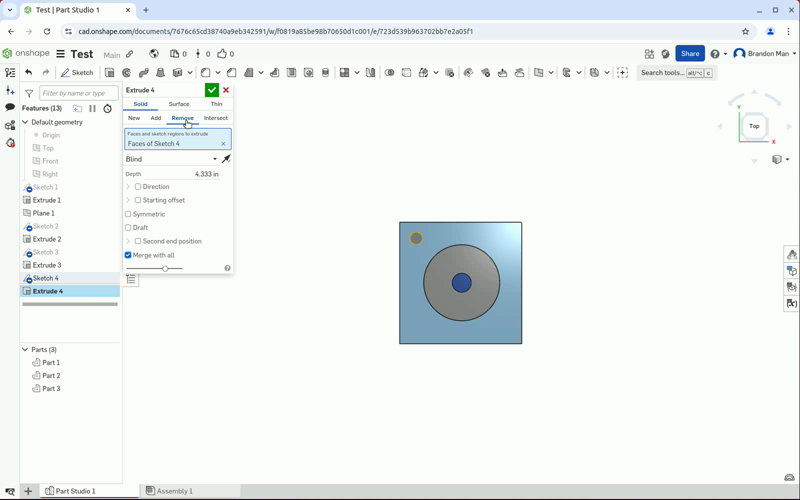
key(enter)
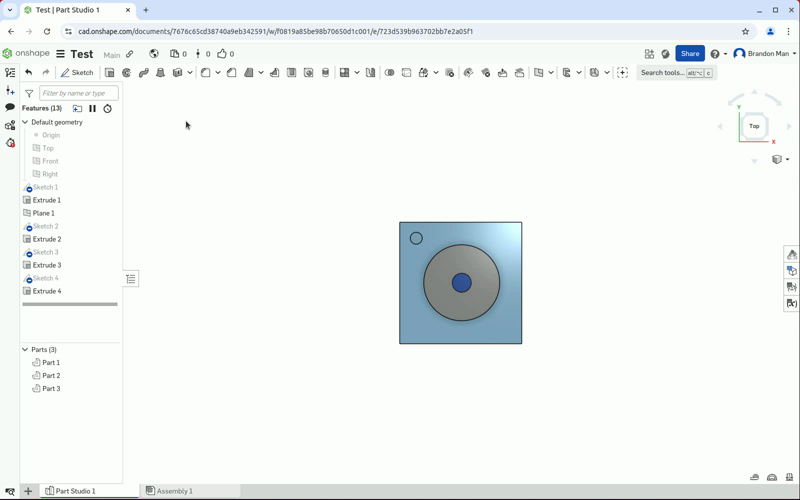
key(shift+h)
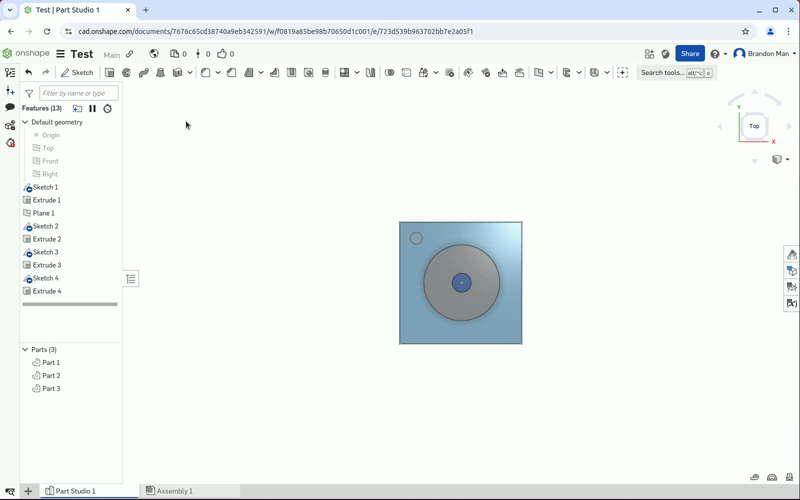
key(shift+h)
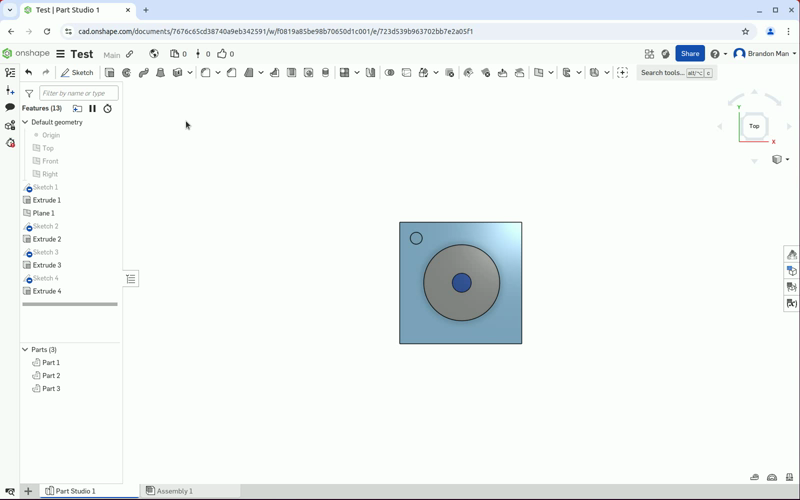
mouse_move(73, 189)
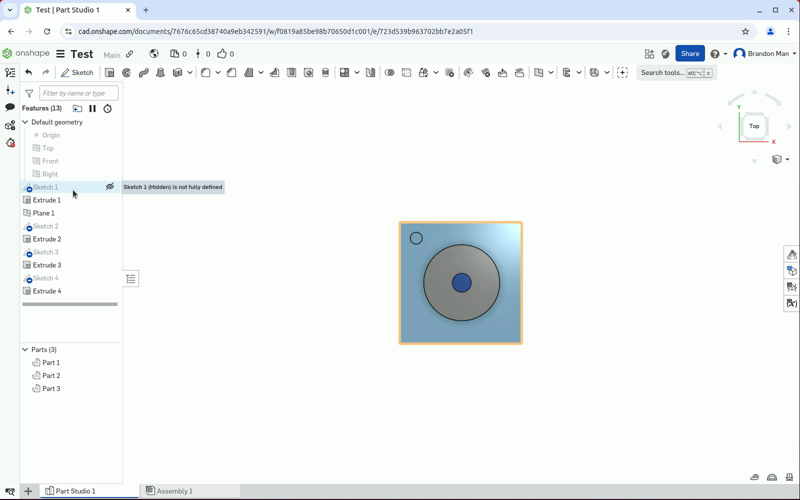
click(73, 189)
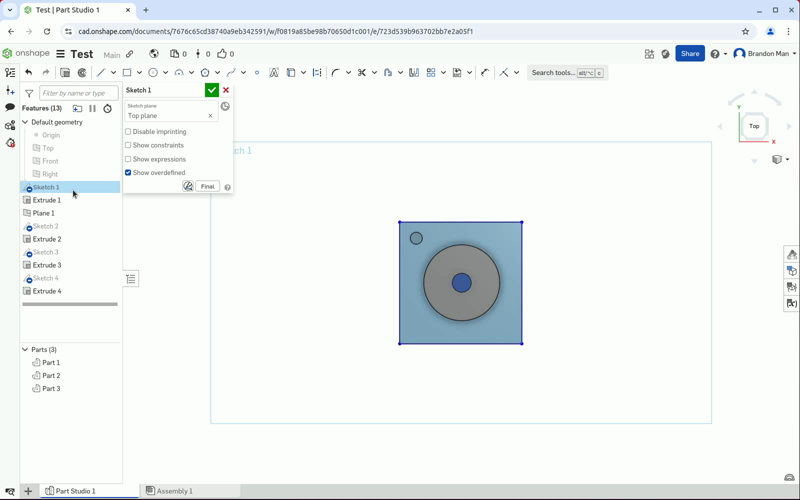
mouse_move(229, 92)
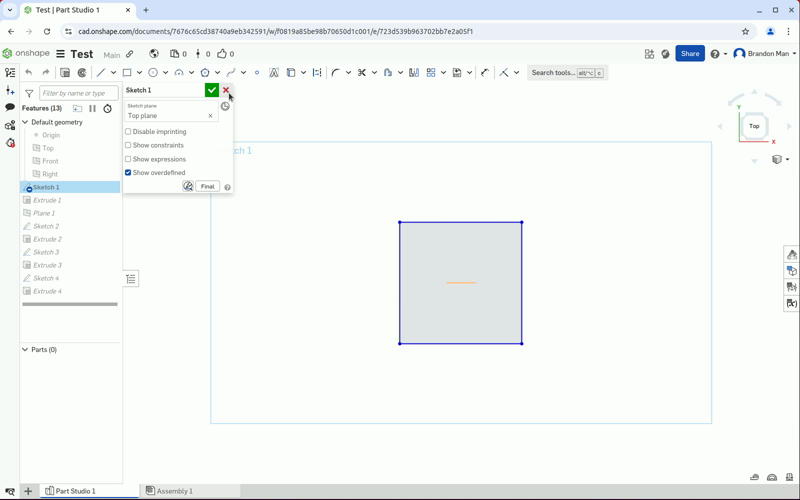
click(229, 92)
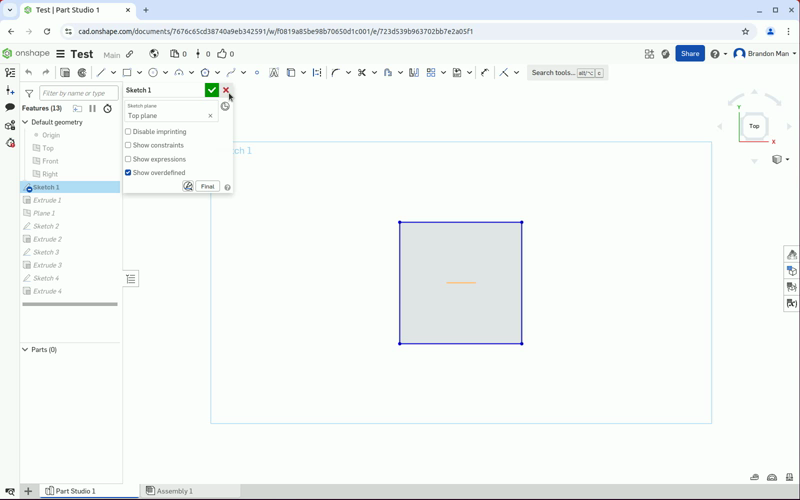
key(shift+s)
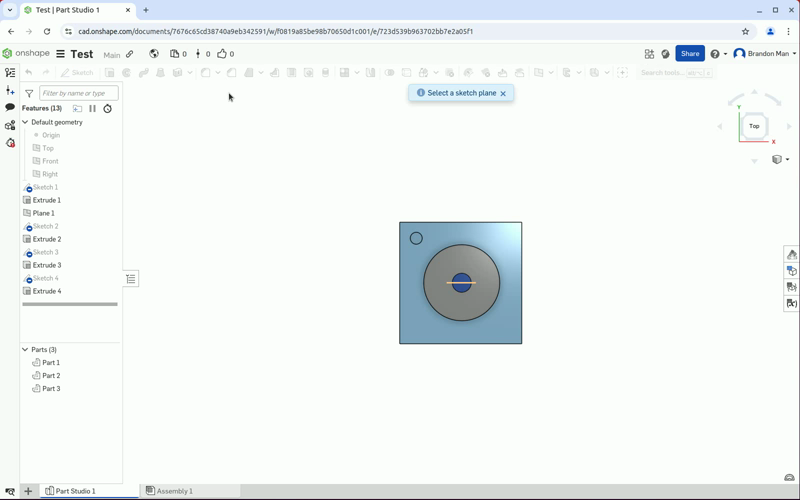
mouse_move(73, 215)
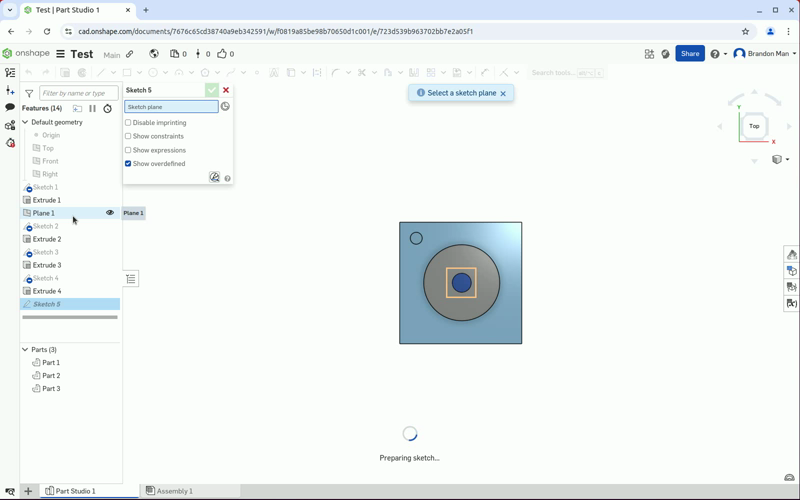
click(73, 215)
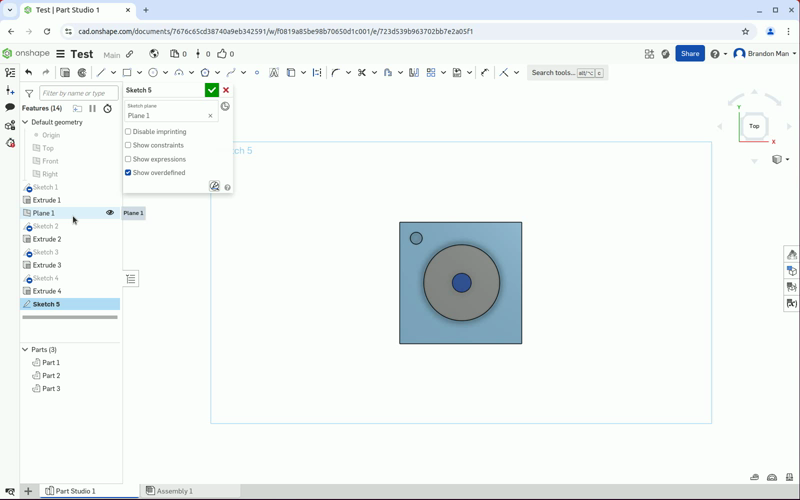
mouse_move(73, 352)
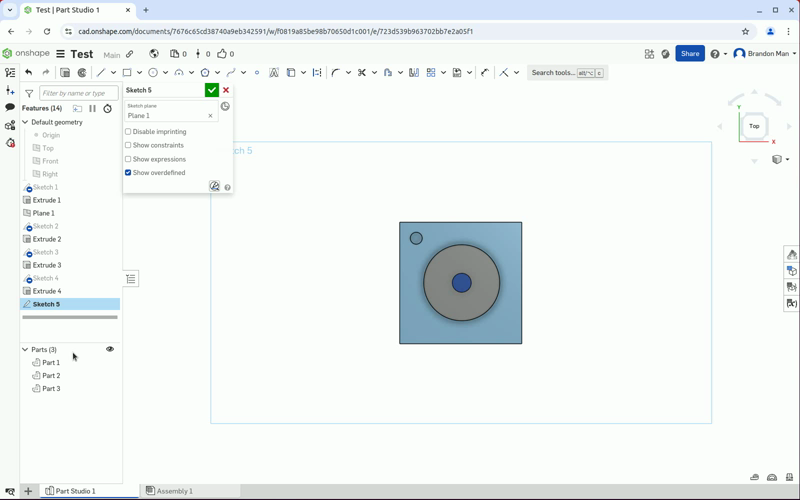
key(y)
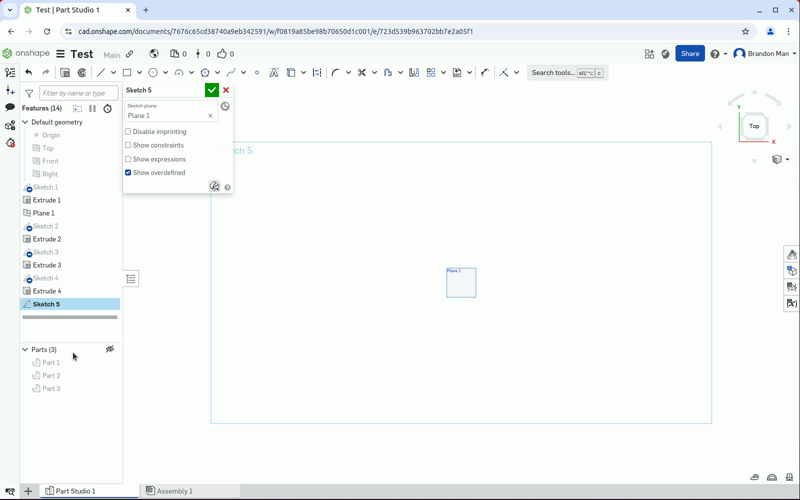
key(c)
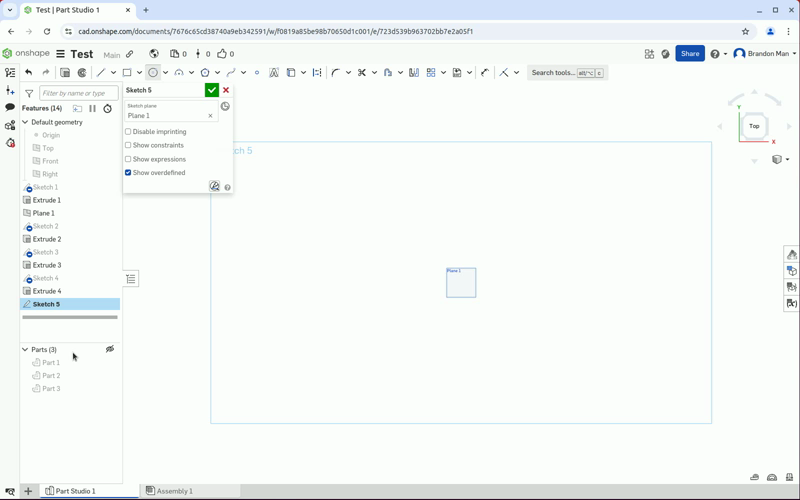
key_down(shift)
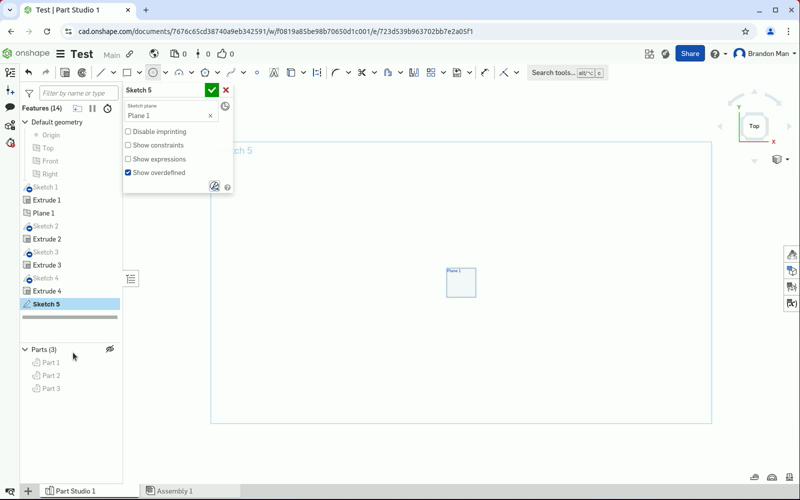
mouse_move(506, 238)
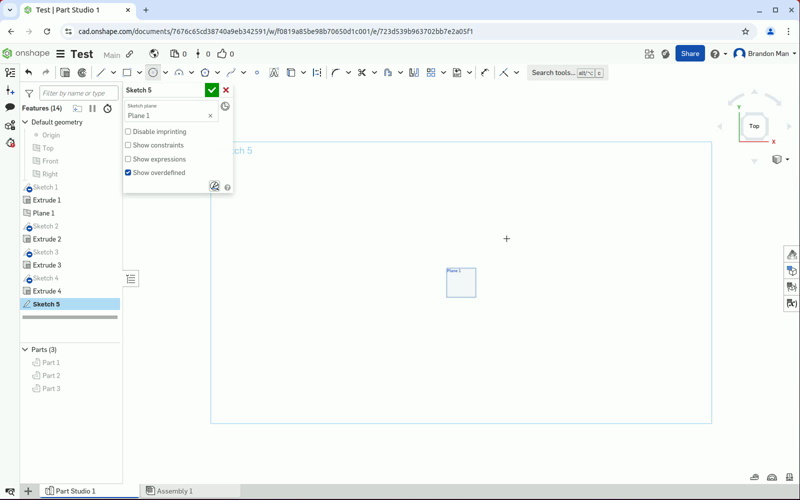
click(506, 238)
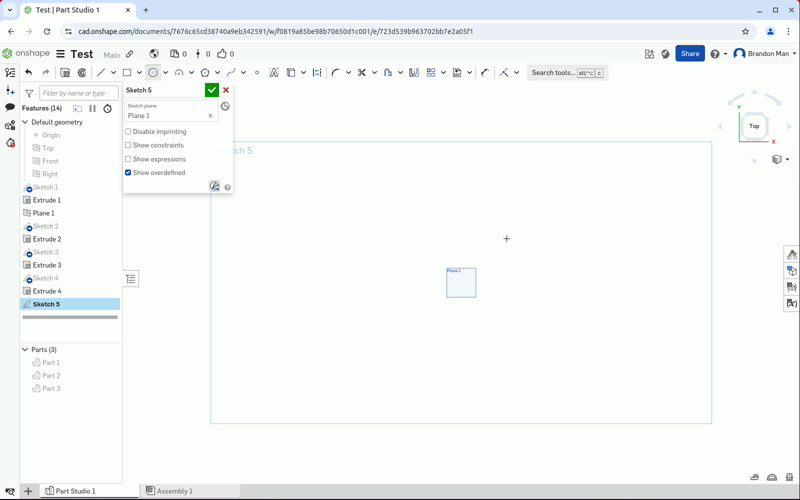
key_up(shift)
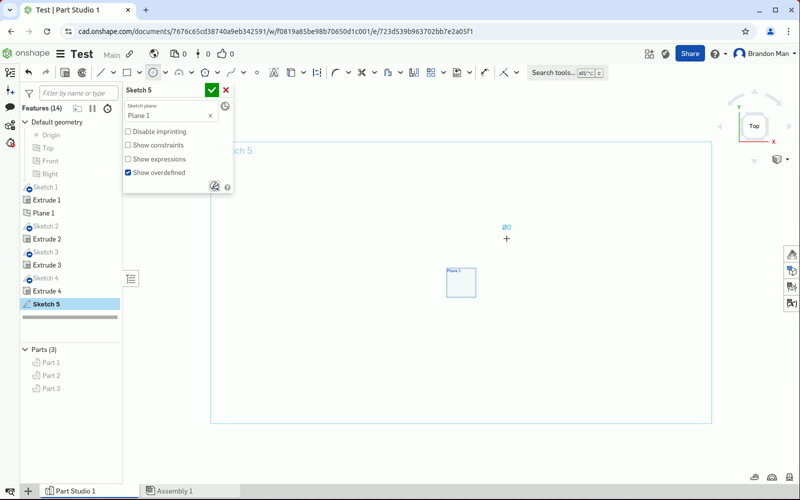
mouse_move(512, 238)
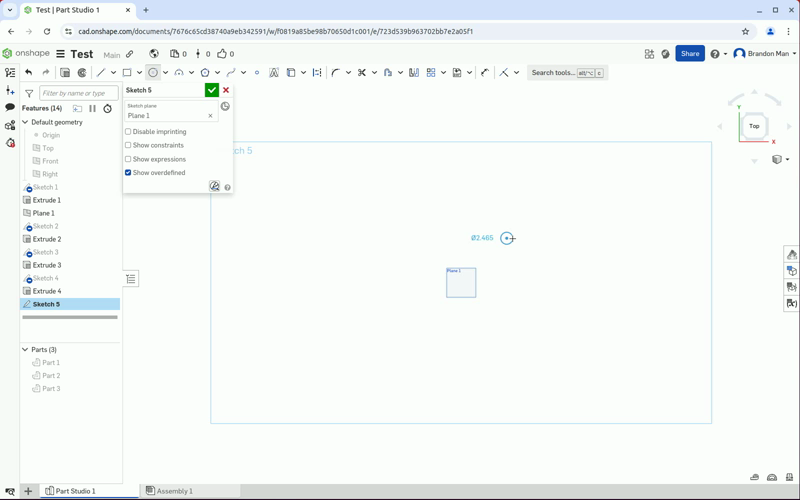
click(512, 238)
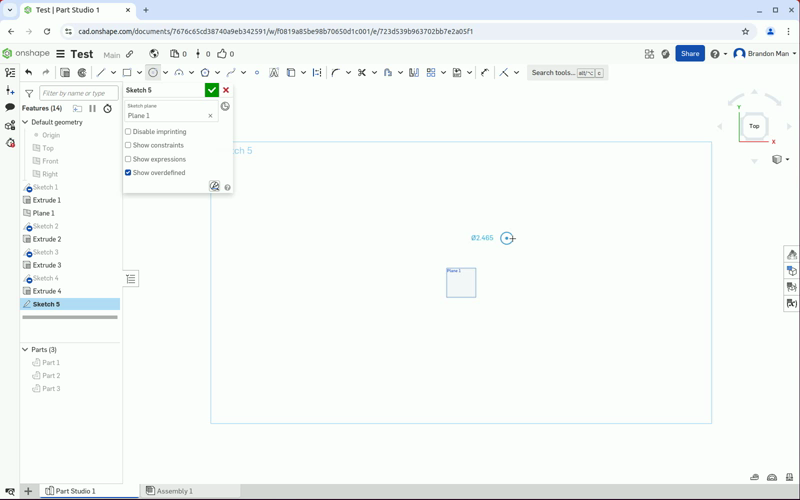
key(esc)
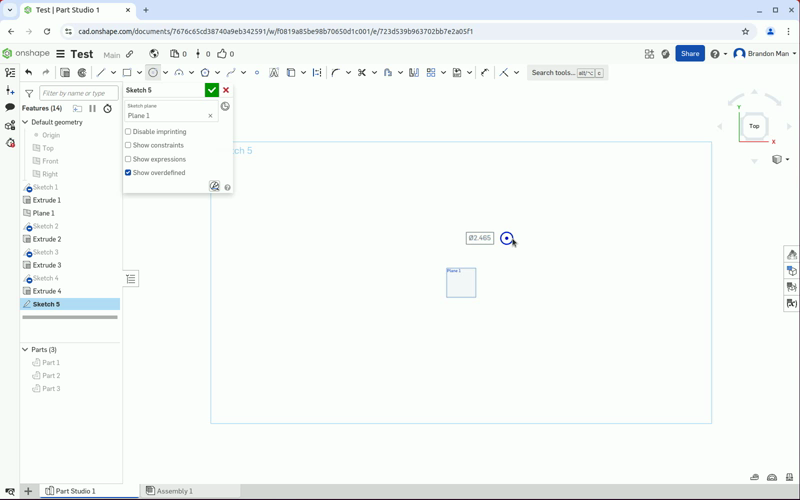
mouse_move(507, 239)
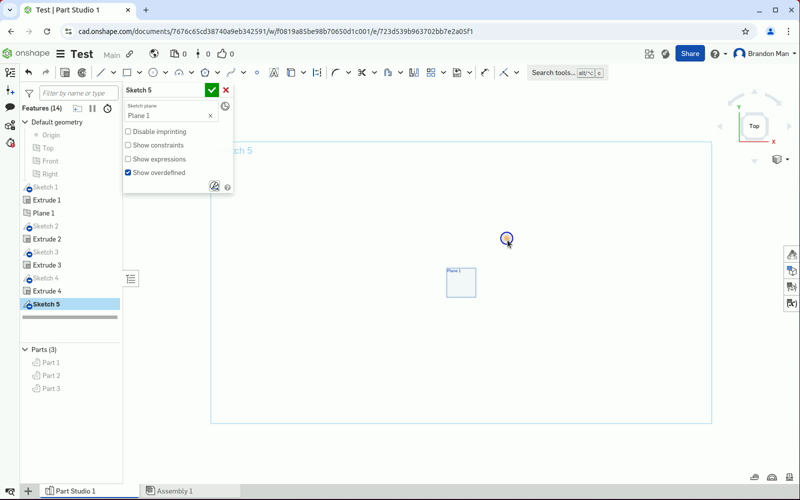
scroll(6)
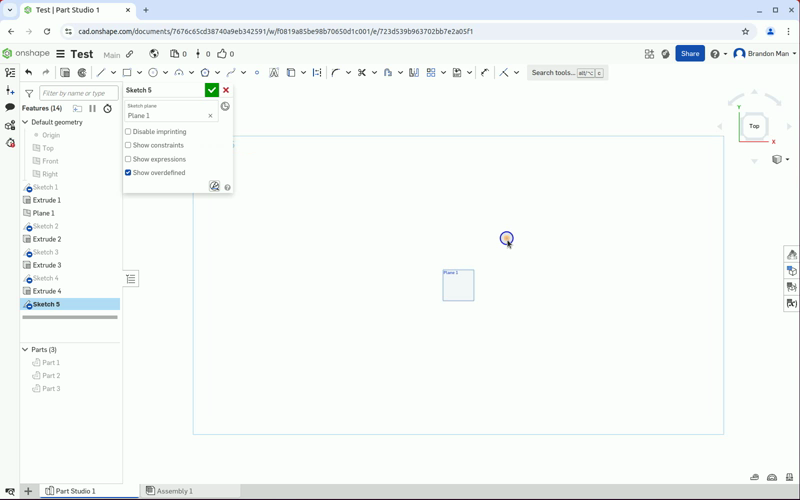
scroll(6)
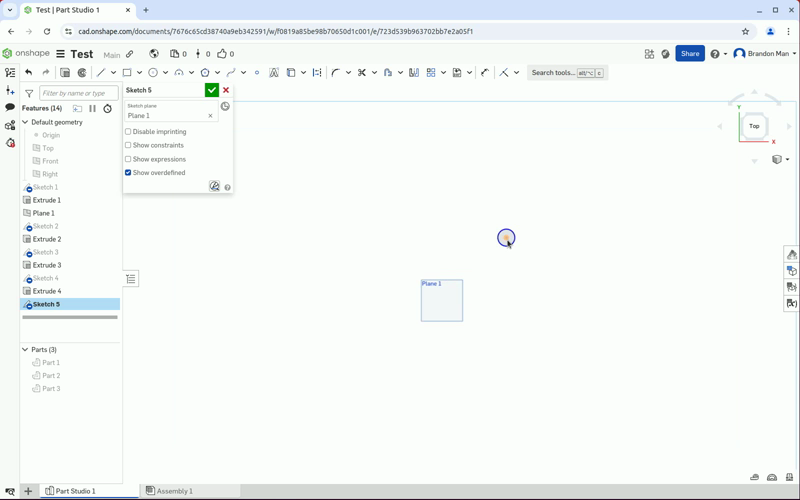
scroll(6)
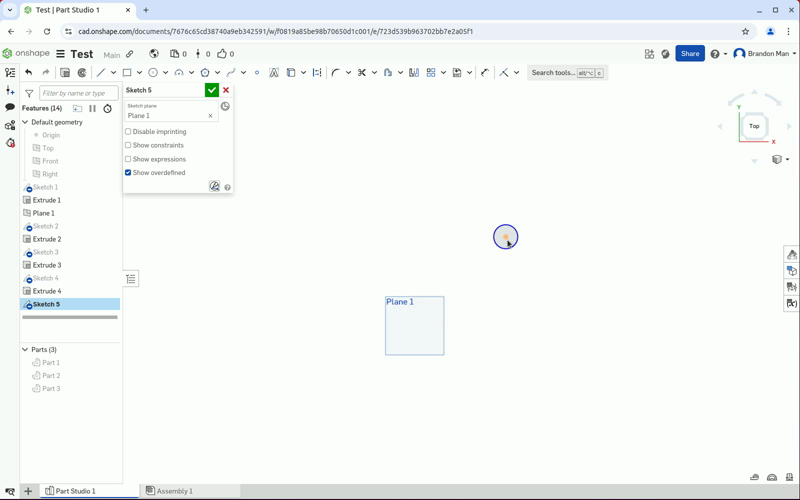
scroll(6)
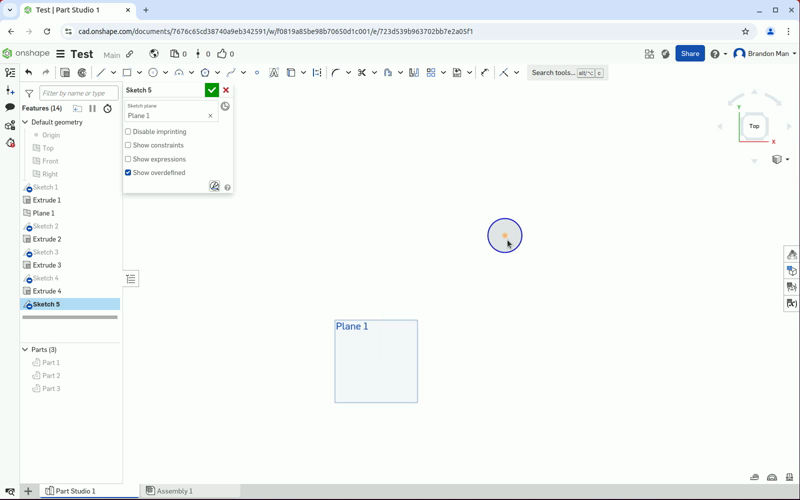
scroll(6)
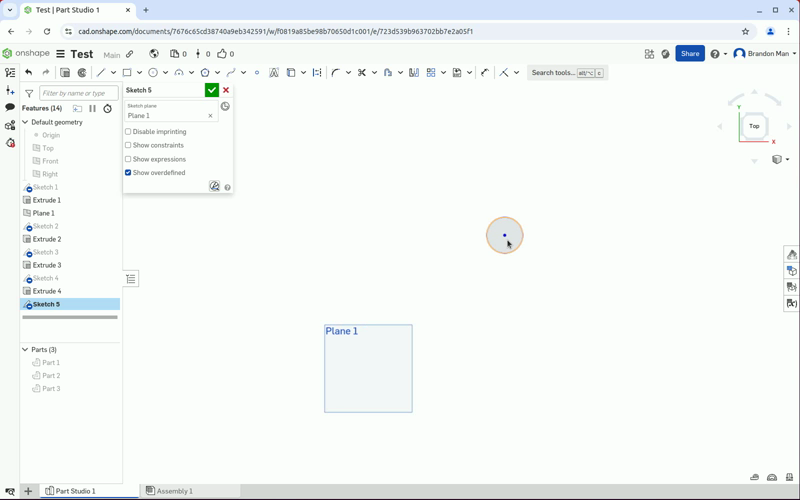
scroll(6)
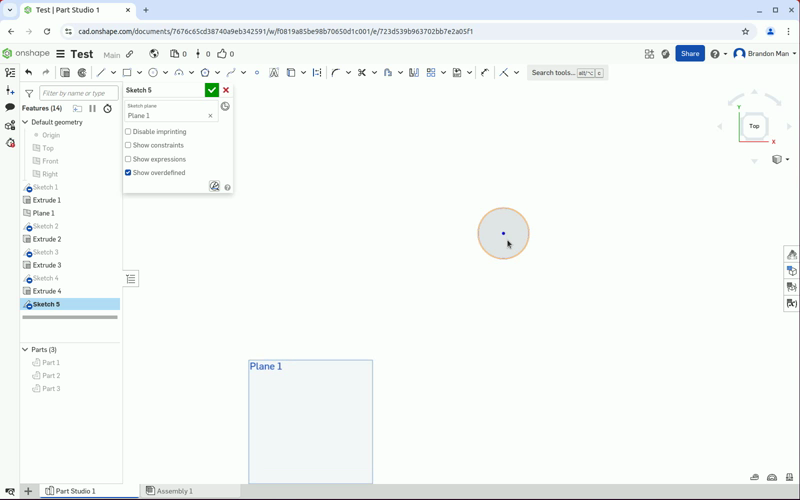
scroll(6)
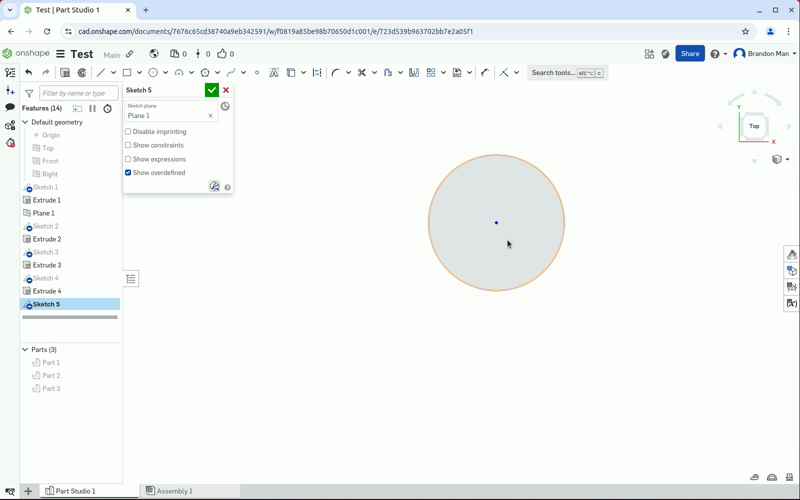
click(507, 239)
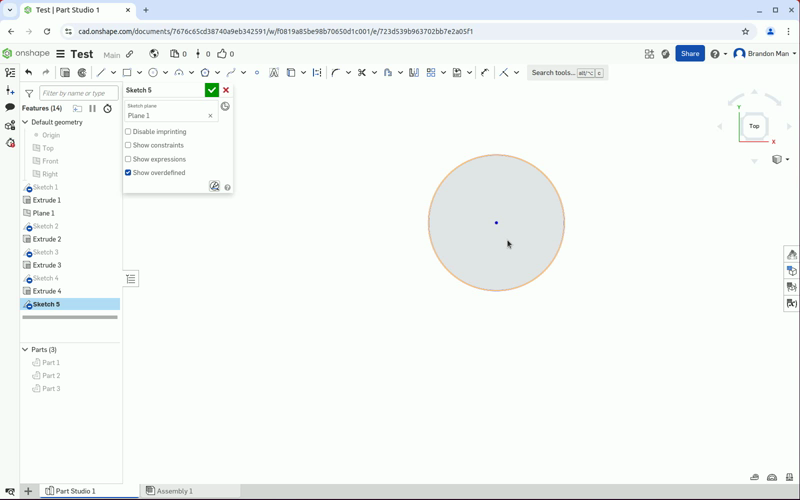
scroll(-6)
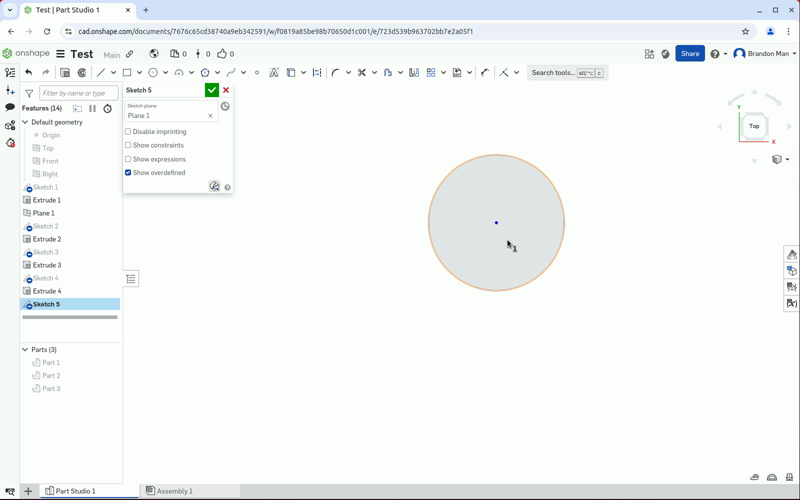
scroll(-6)
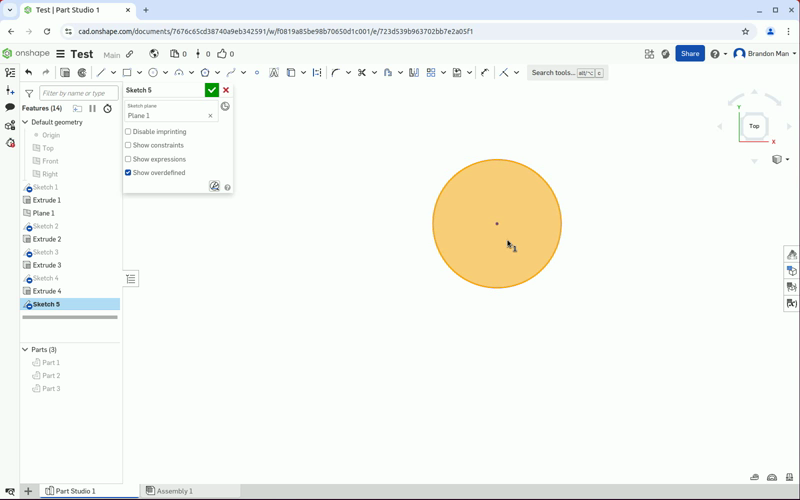
scroll(-6)
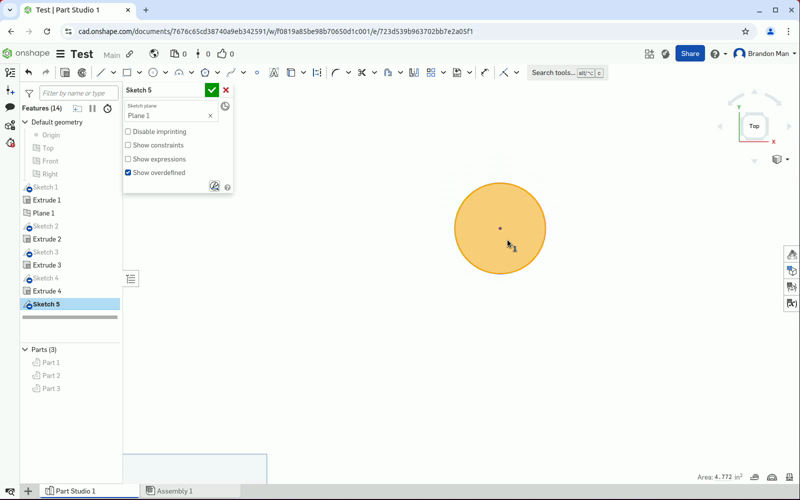
scroll(-6)
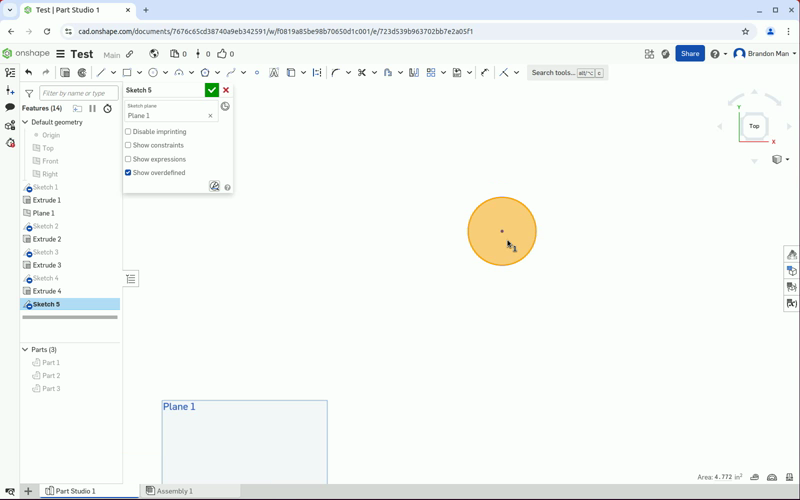
scroll(-6)
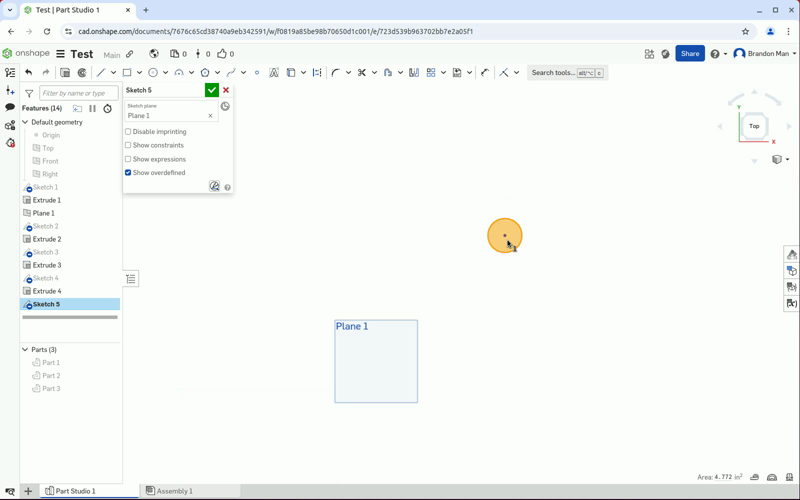
scroll(-6)
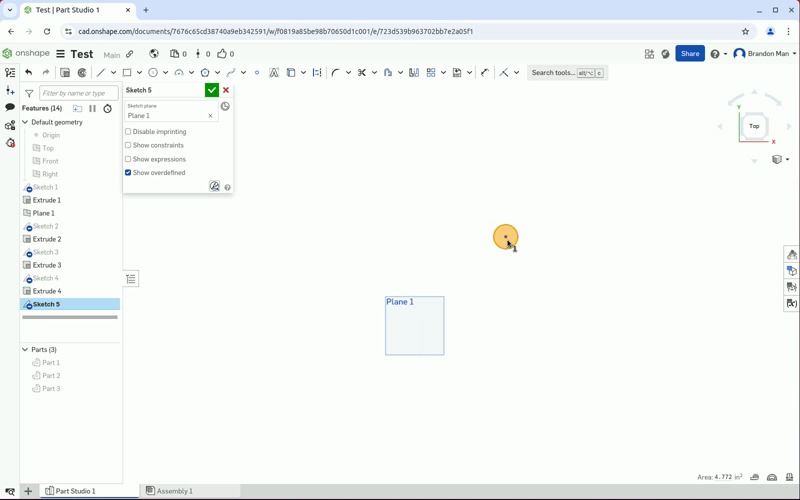
scroll(-6)
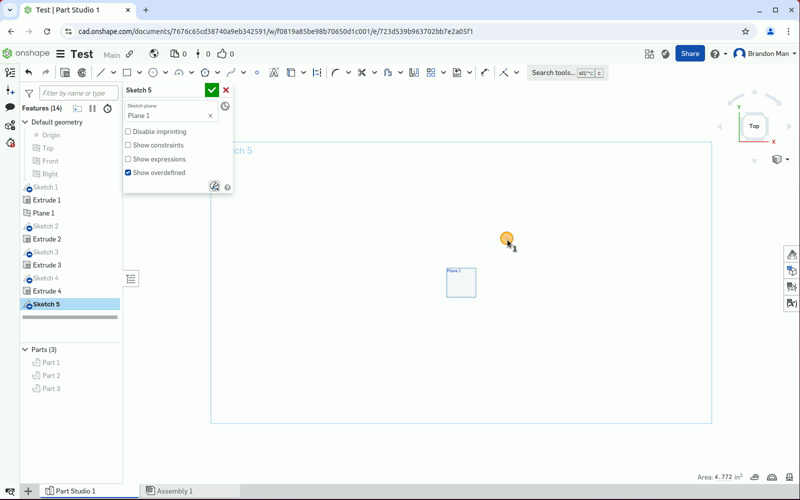
mouse_move(73, 352)
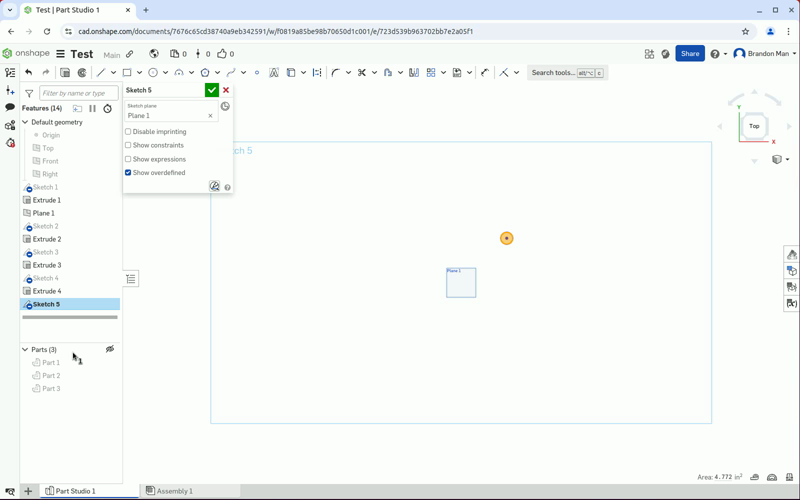
key(shift+y)
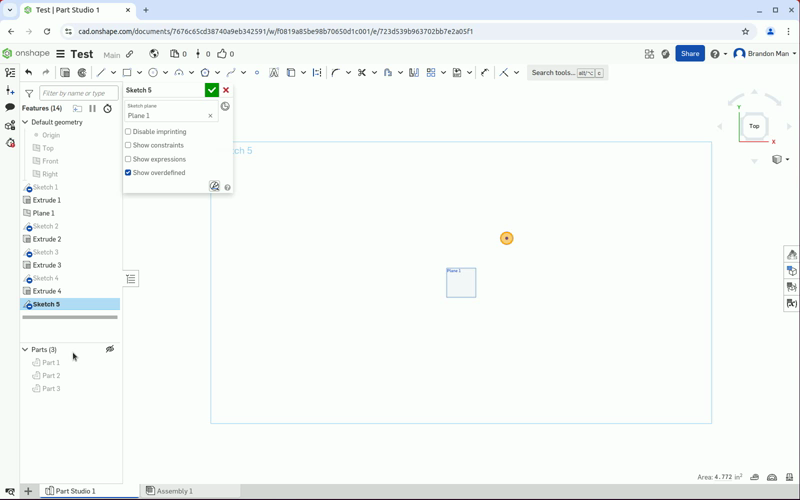
key(shift+e)
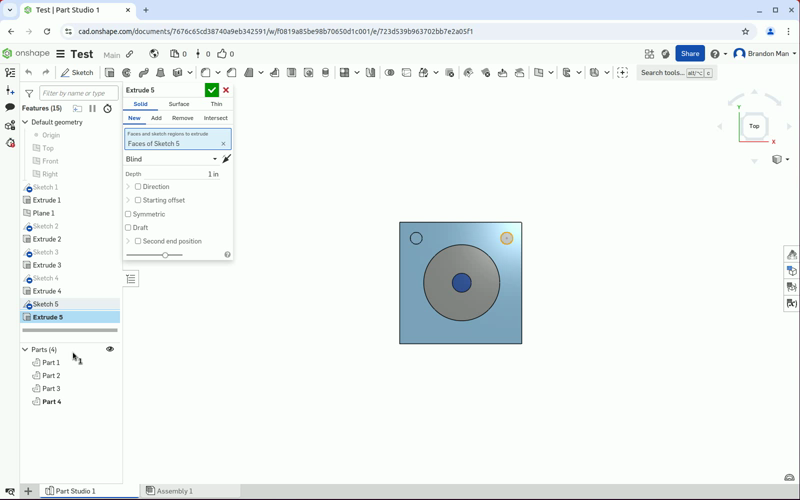
mouse_move(143, 106)
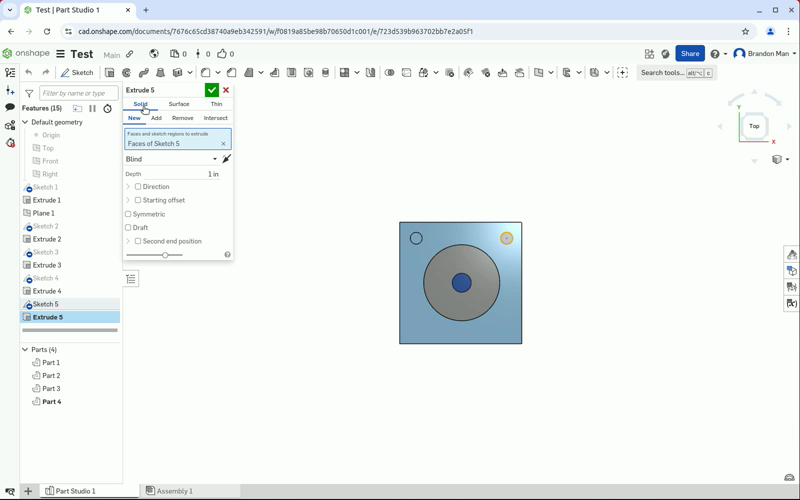
click(143, 106)
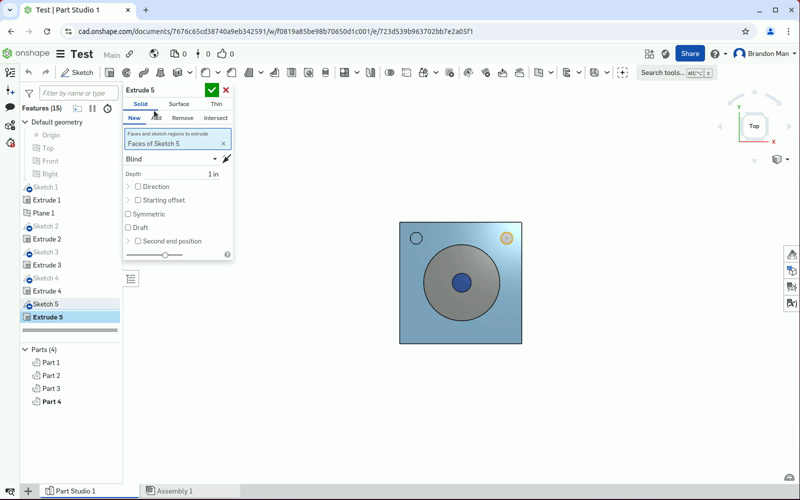
mouse_move(186, 120)
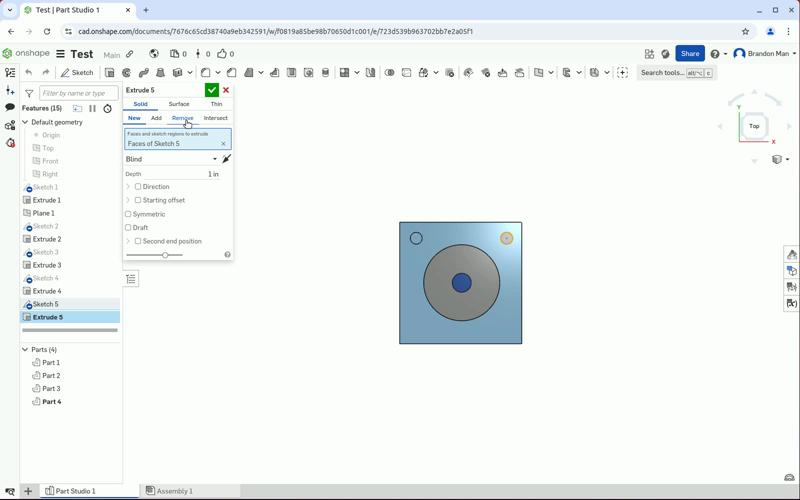
click(186, 120)
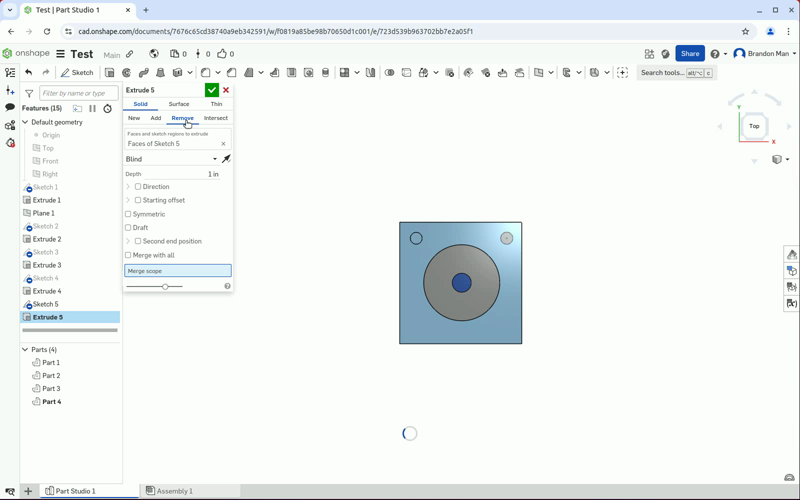
key(tab, 4)
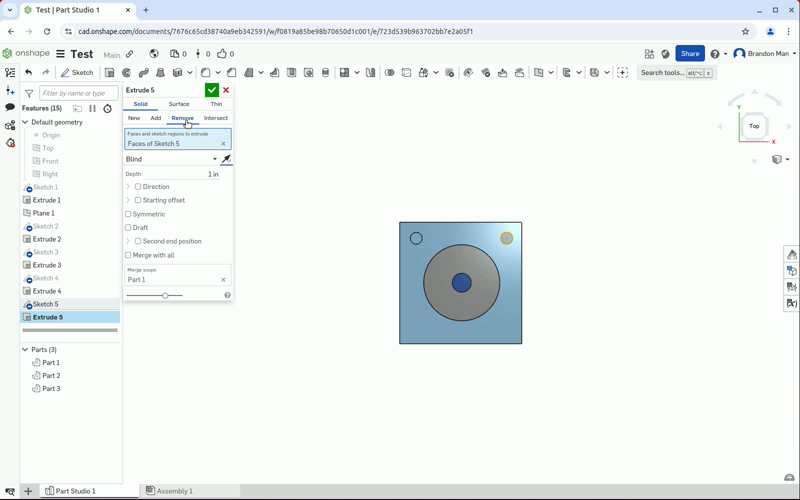
text(4.333)
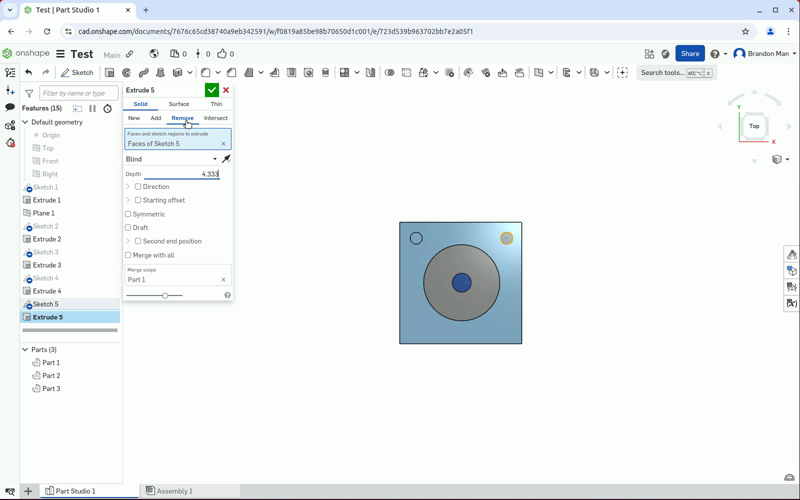
key(tab, 6)
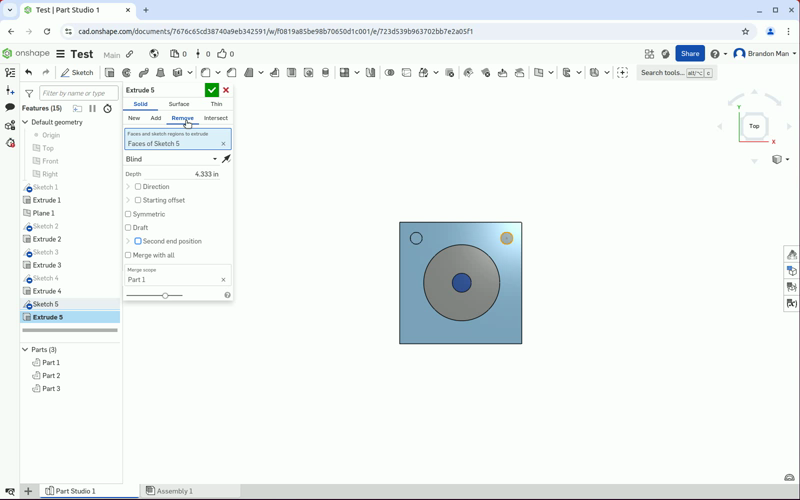
key(space)
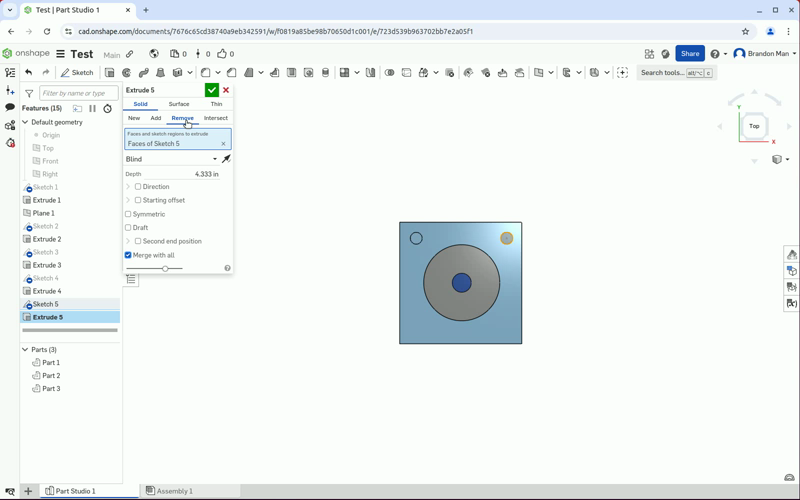
key(enter)
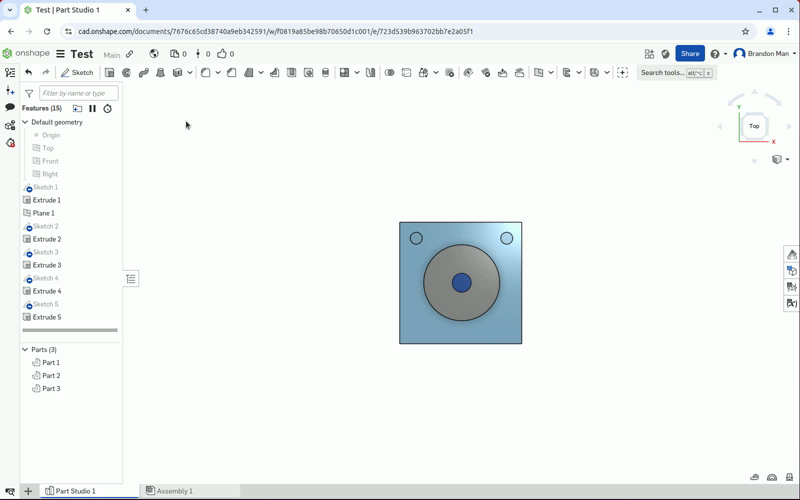
key(shift+h)
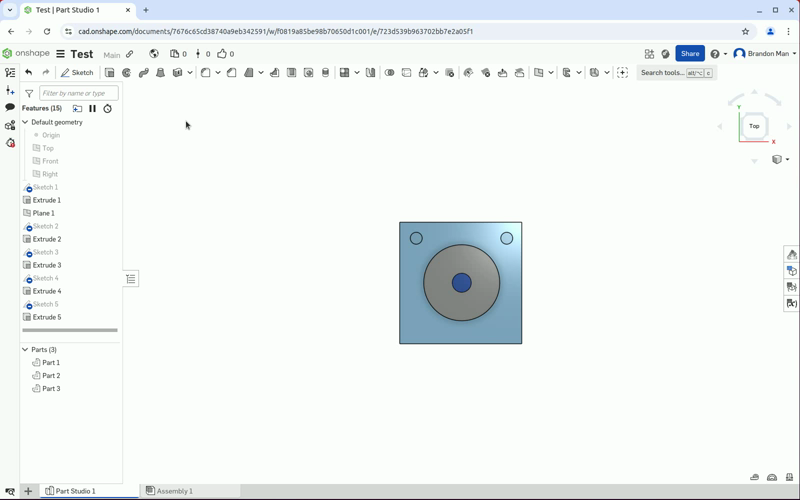
key(shift+h)
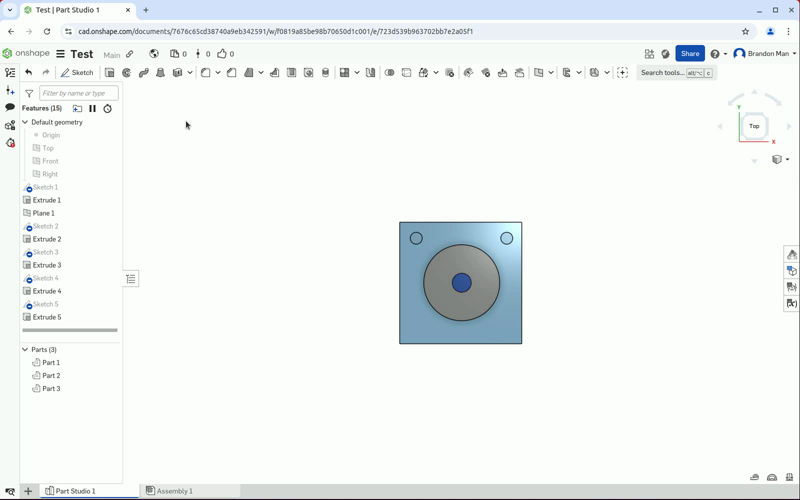
mouse_move(73, 189)
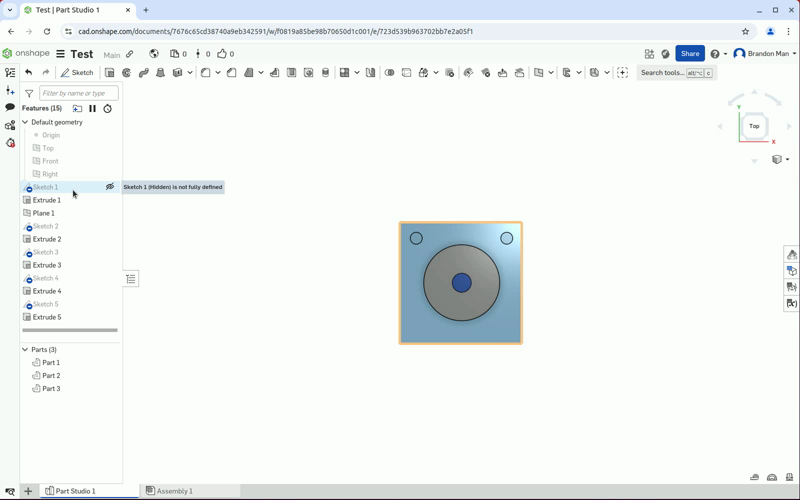
click(73, 189)
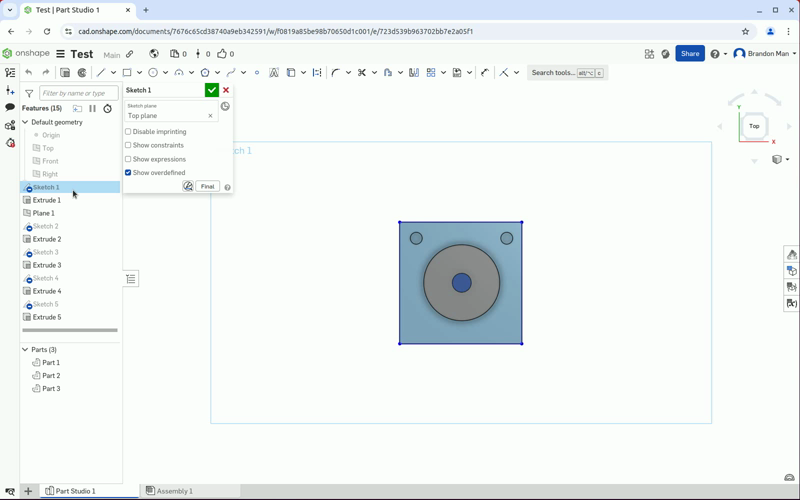
mouse_move(229, 92)
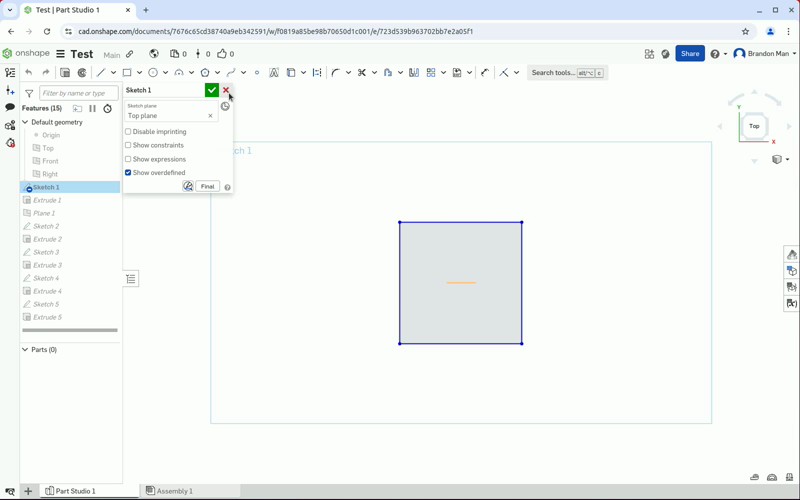
click(229, 92)
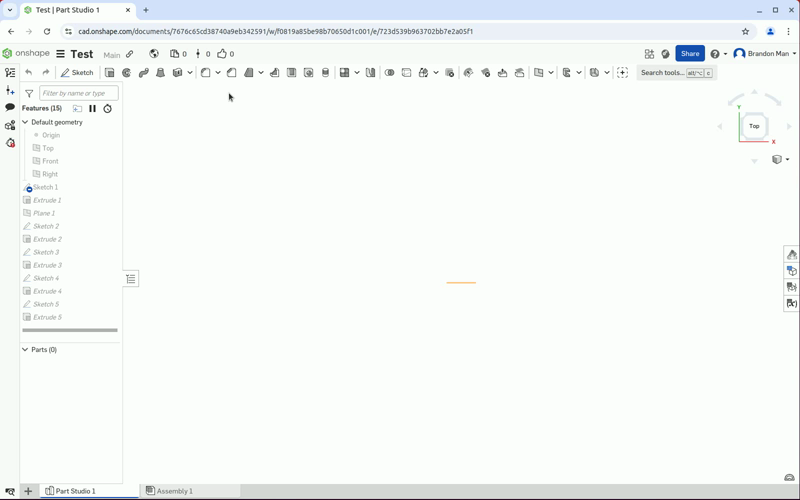
key(shift+s)
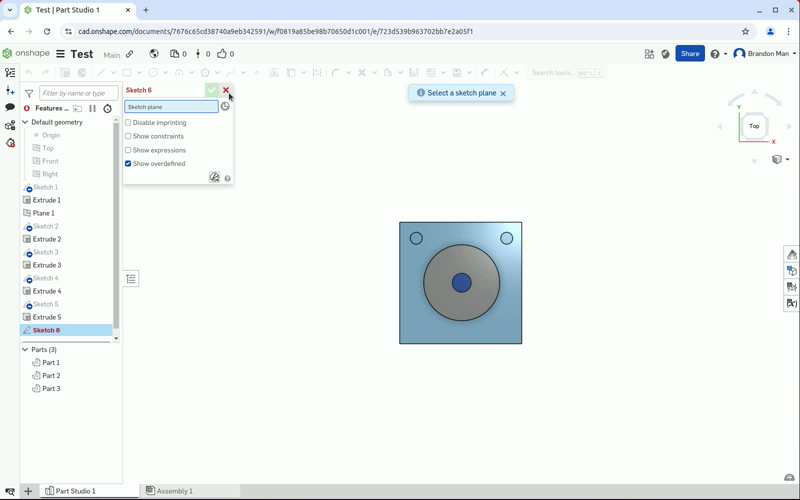
mouse_move(69, 215)
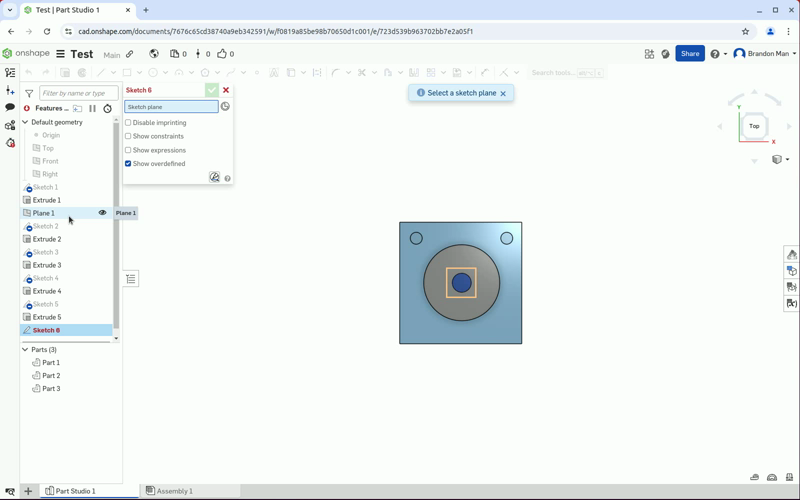
click(69, 215)
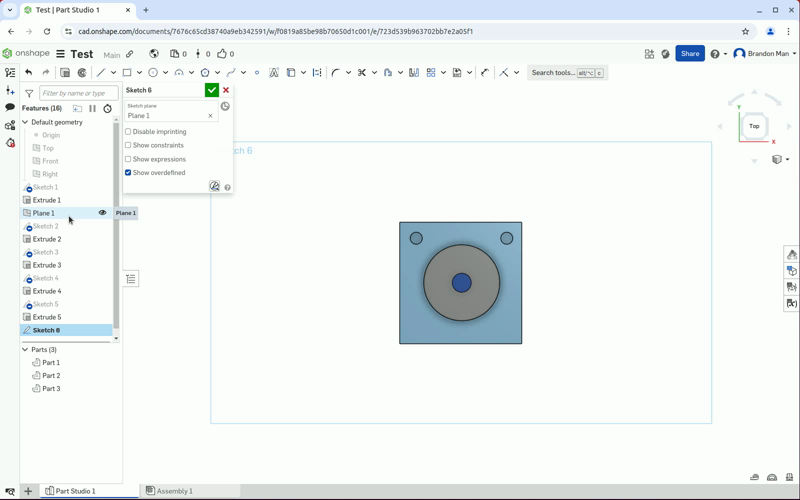
mouse_move(73, 352)
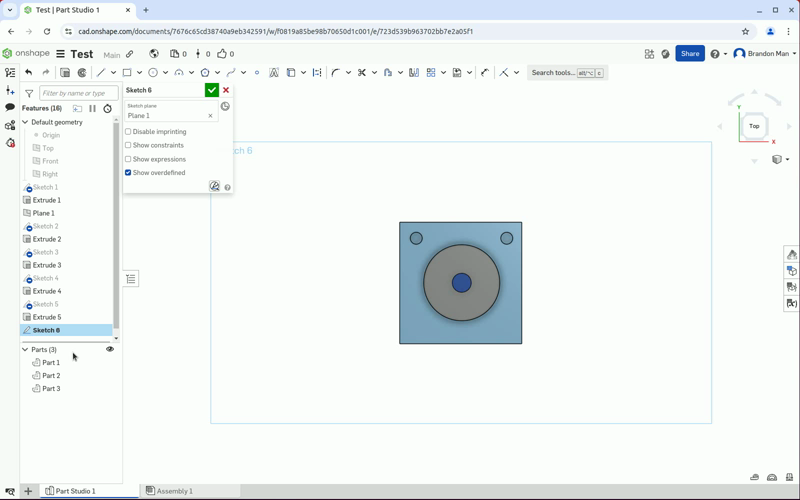
key(y)
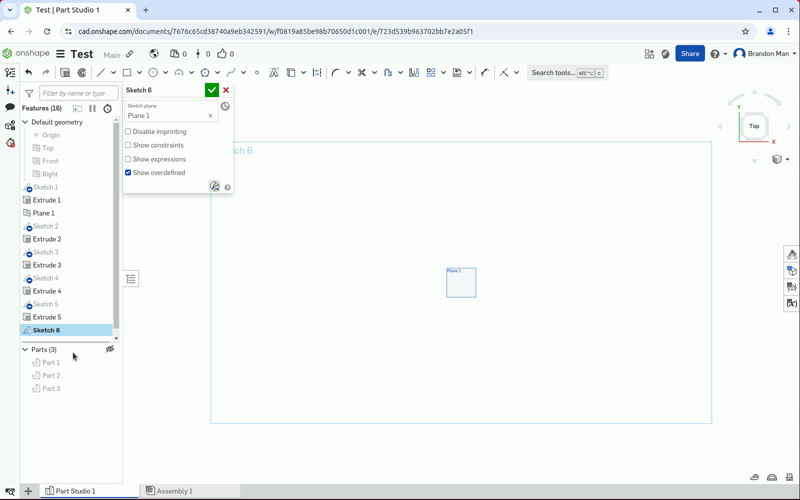
key(c)
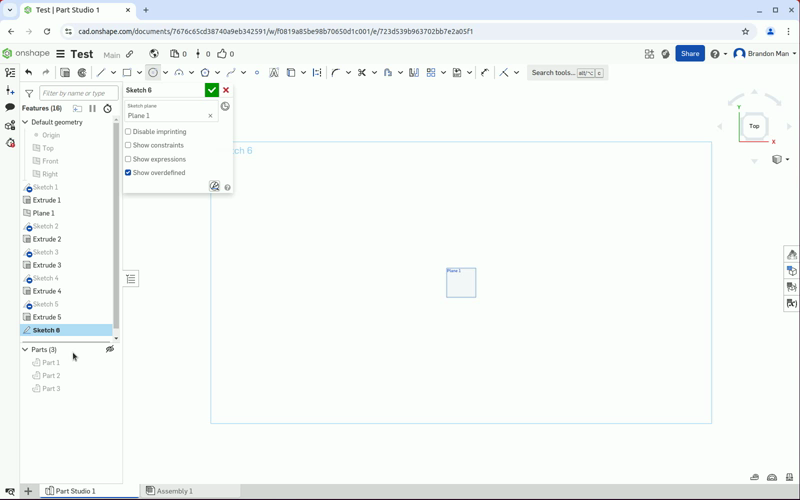
key_down(shift)
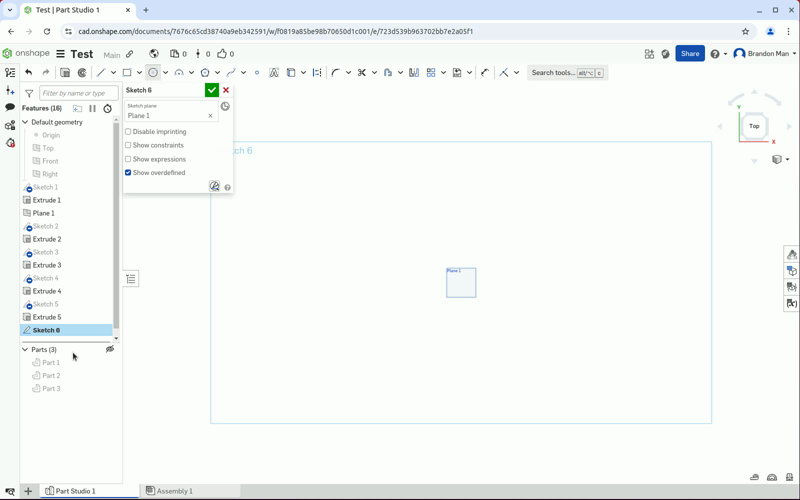
mouse_move(416, 327)
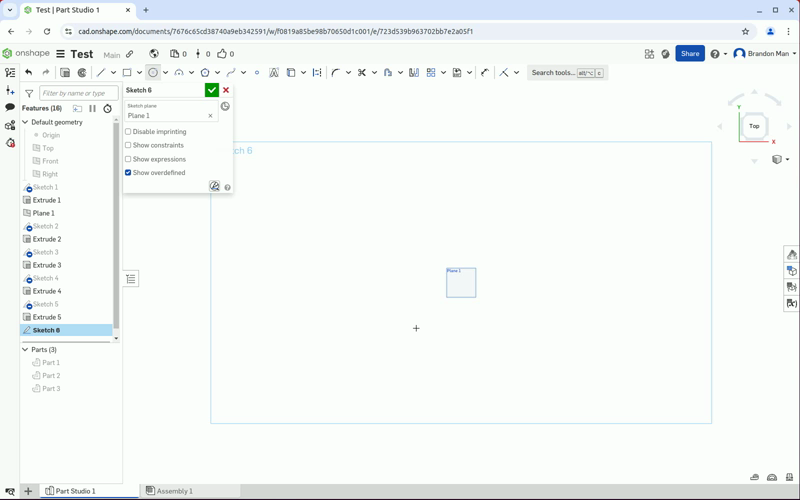
click(416, 327)
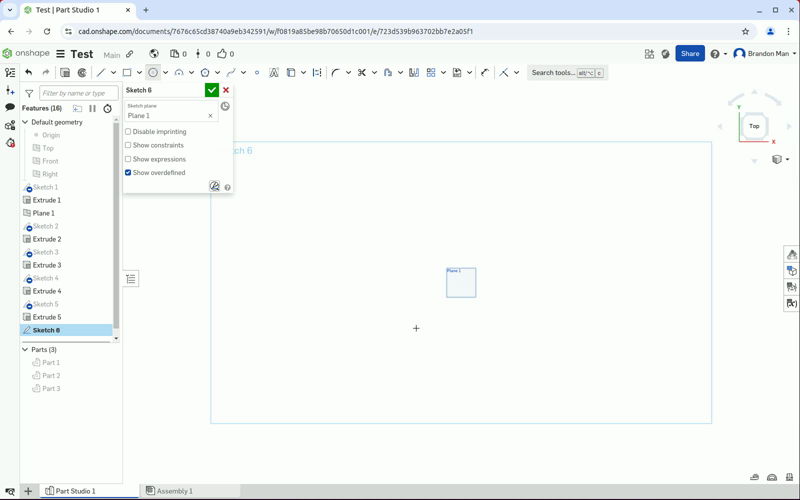
key_up(shift)
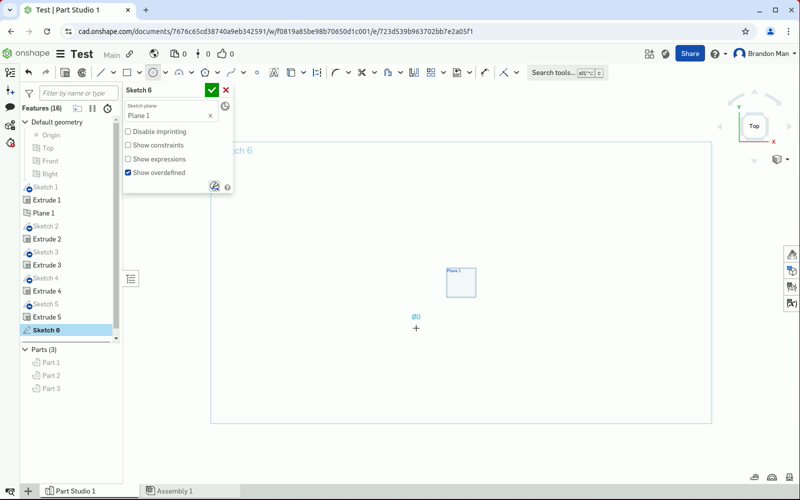
mouse_move(422, 327)
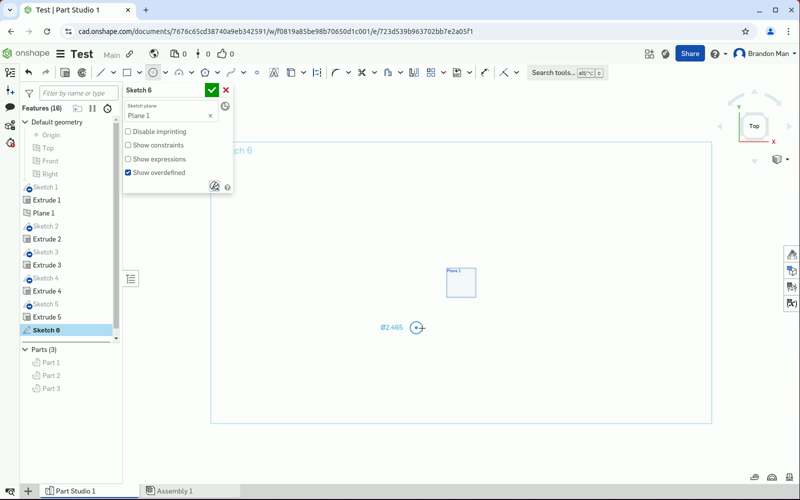
click(422, 327)
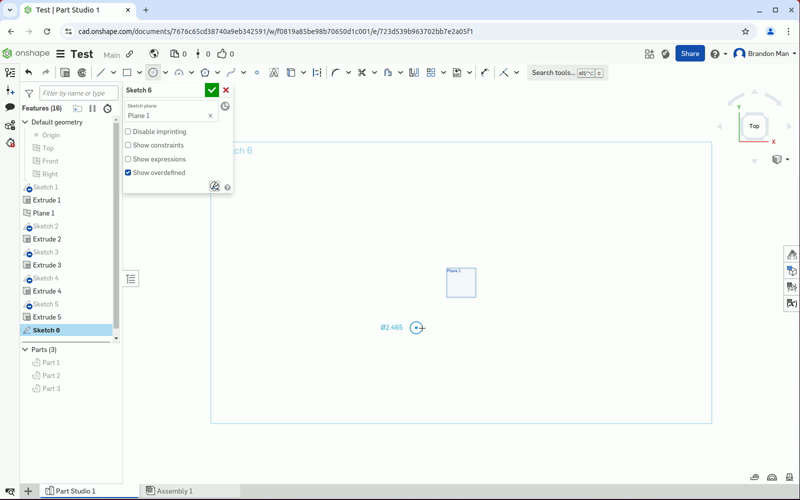
key(esc)
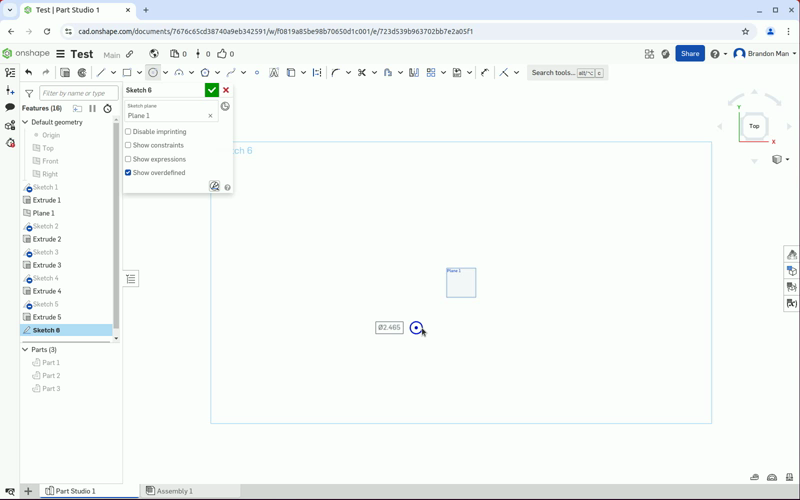
mouse_move(415, 332)
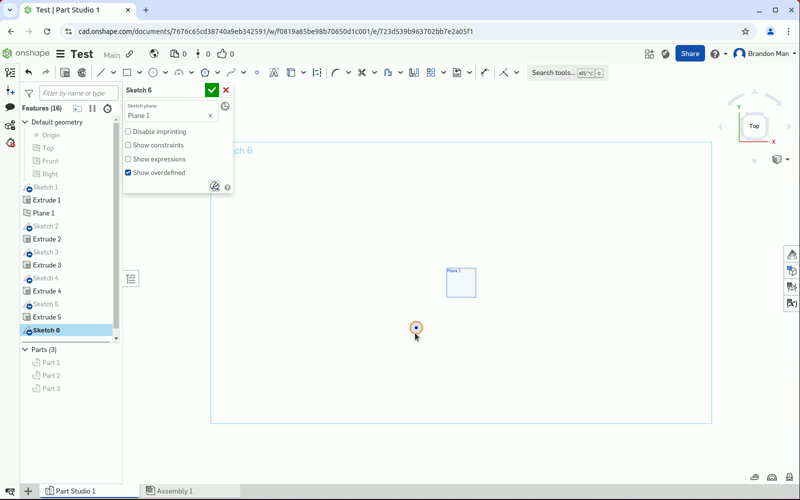
scroll(6)
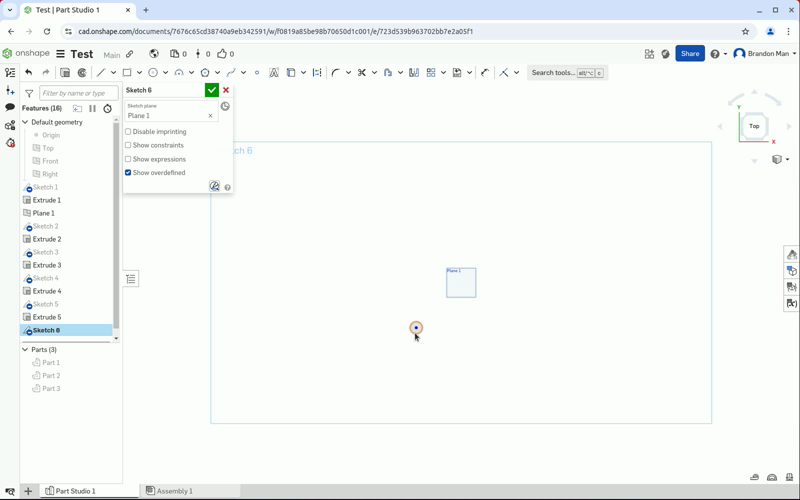
scroll(6)
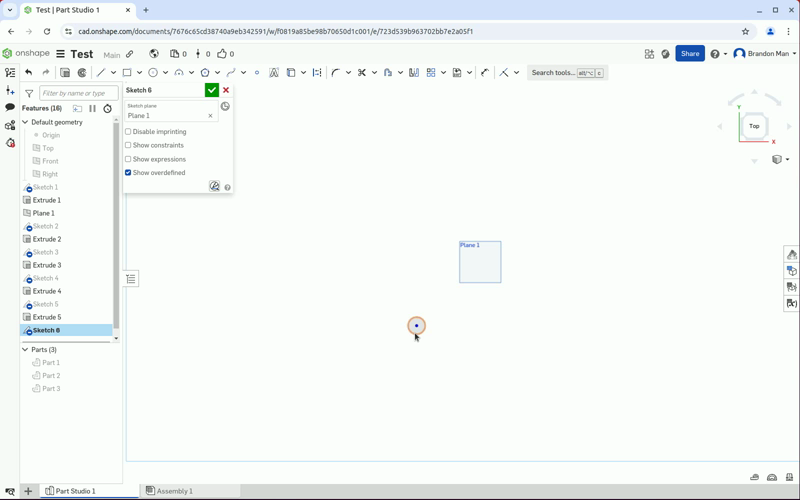
scroll(6)
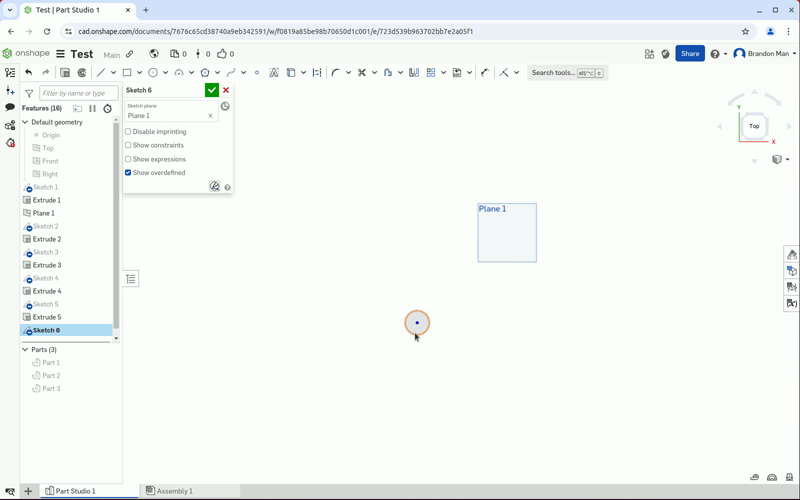
scroll(6)
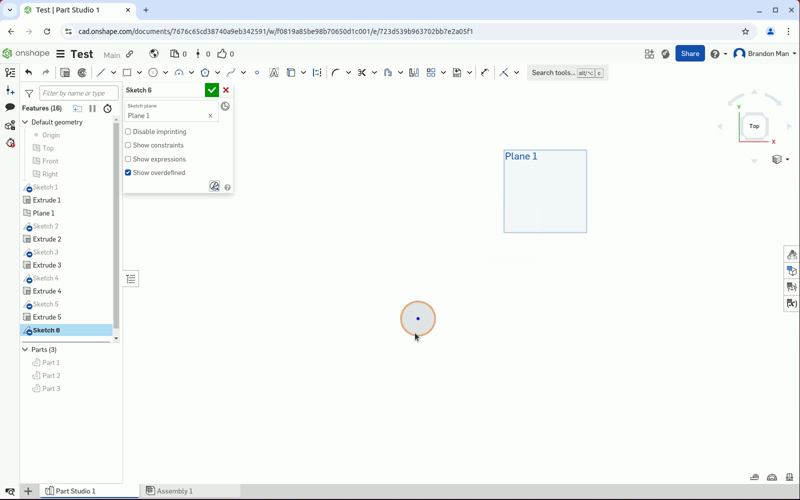
scroll(6)
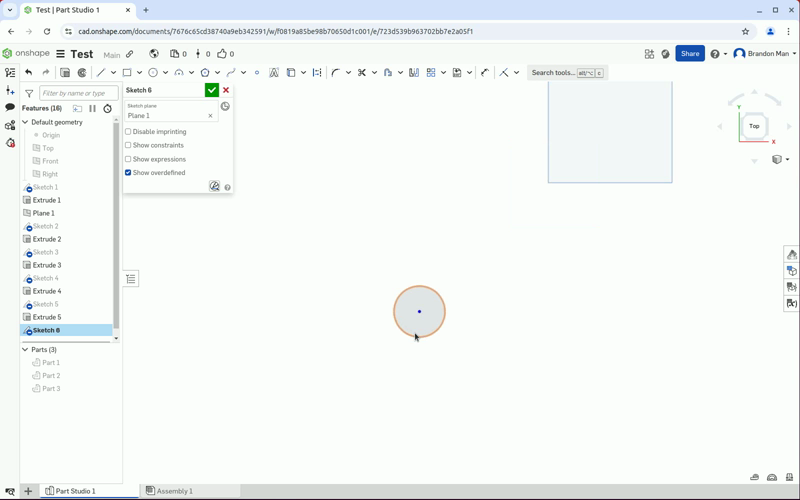
scroll(6)
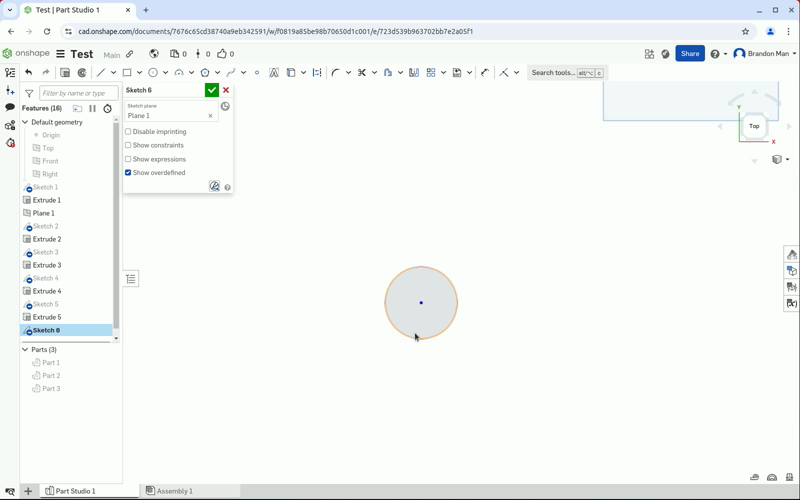
scroll(6)
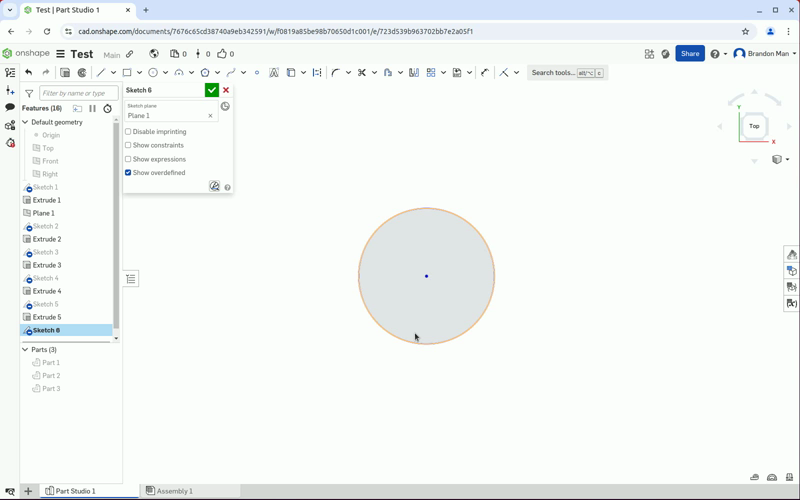
click(415, 332)
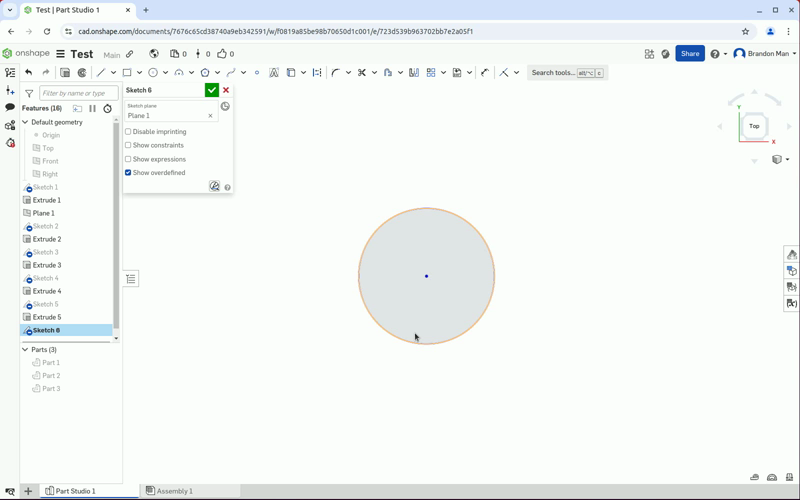
scroll(-6)
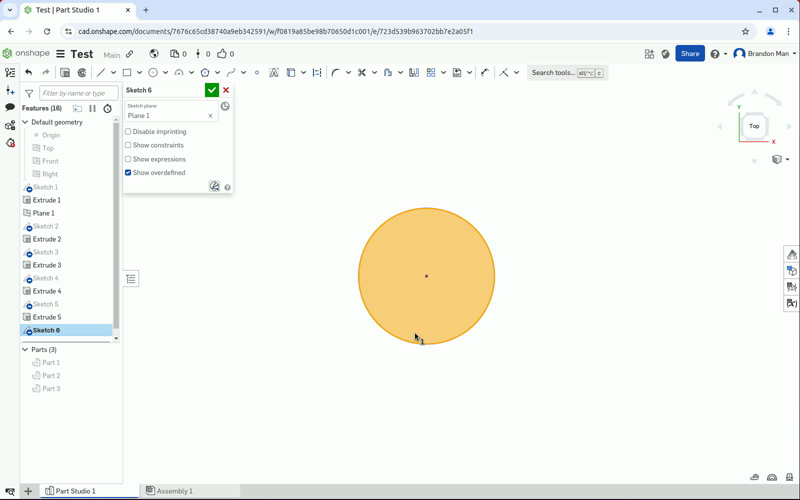
scroll(-6)
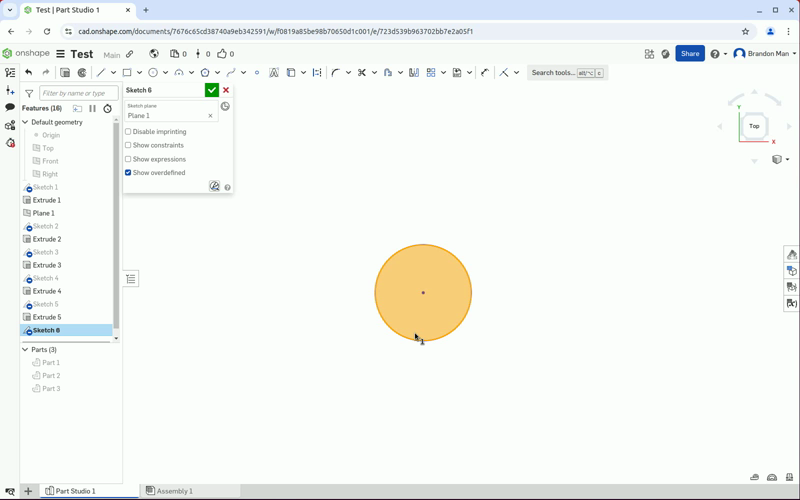
scroll(-6)
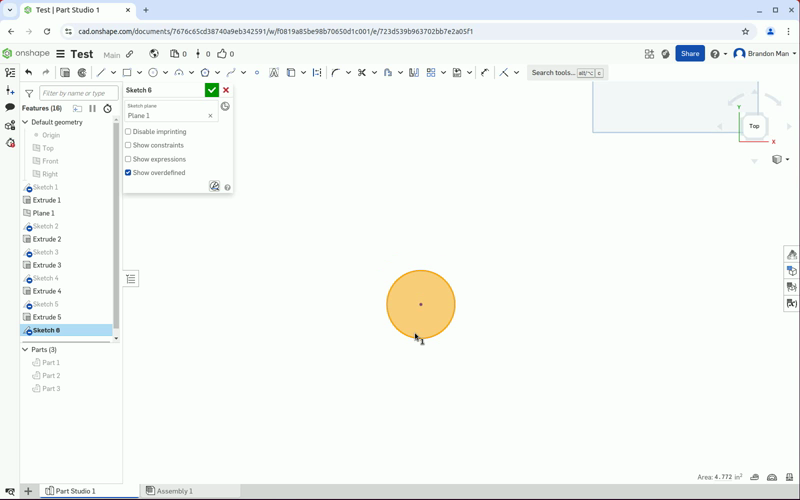
scroll(-6)
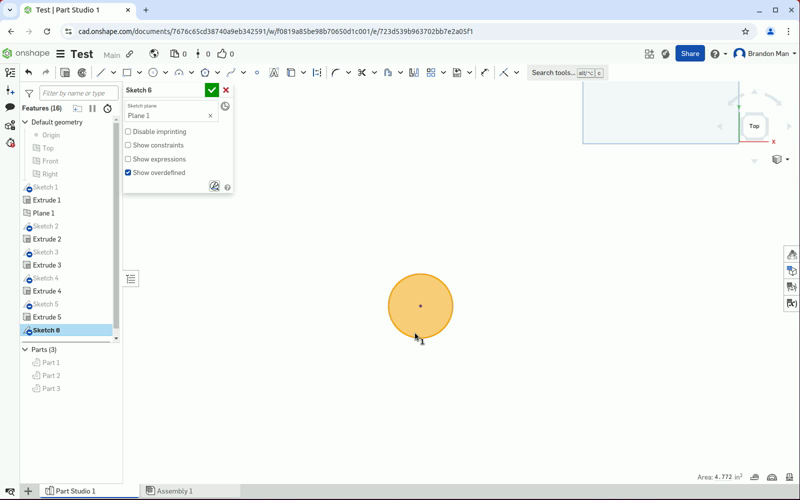
scroll(-6)
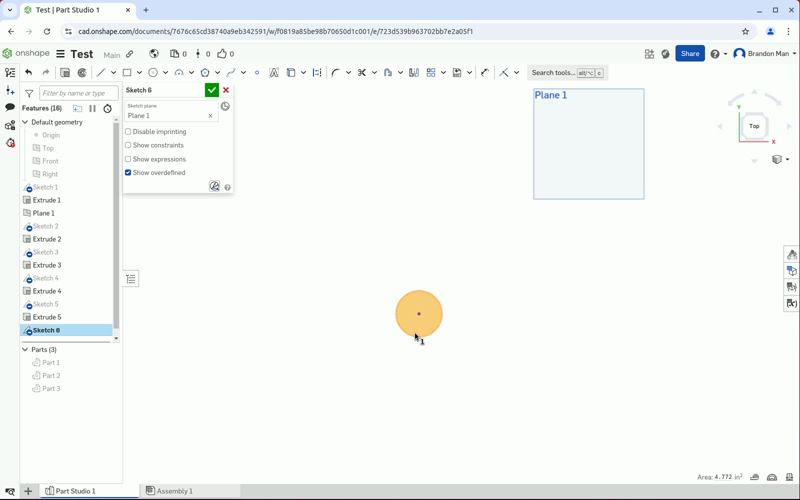
scroll(-6)
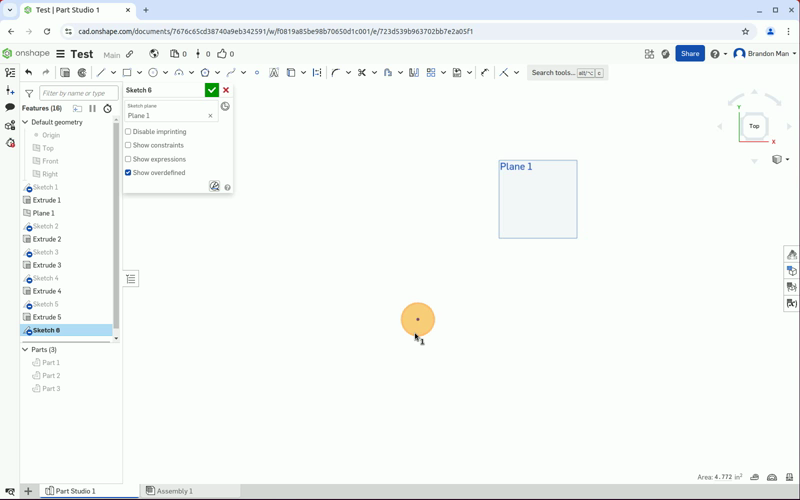
scroll(-6)
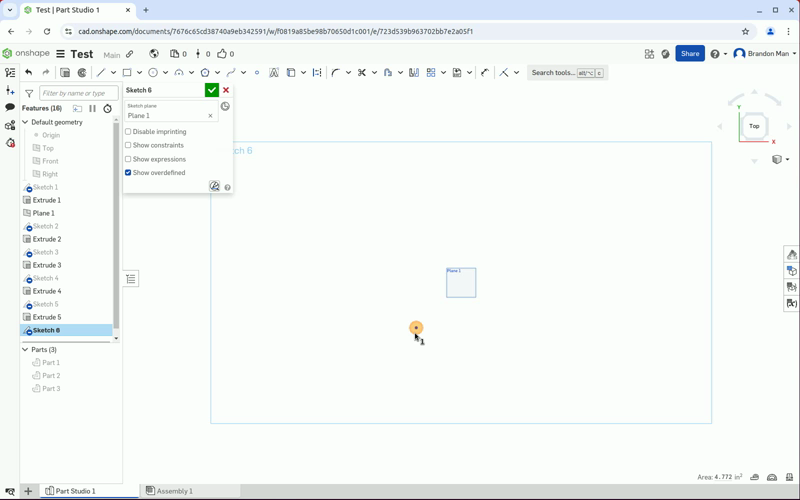
mouse_move(73, 352)
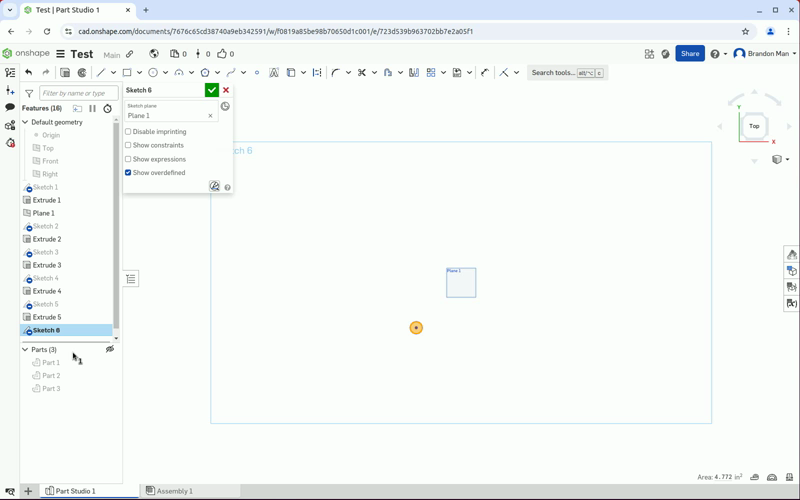
key(shift+y)
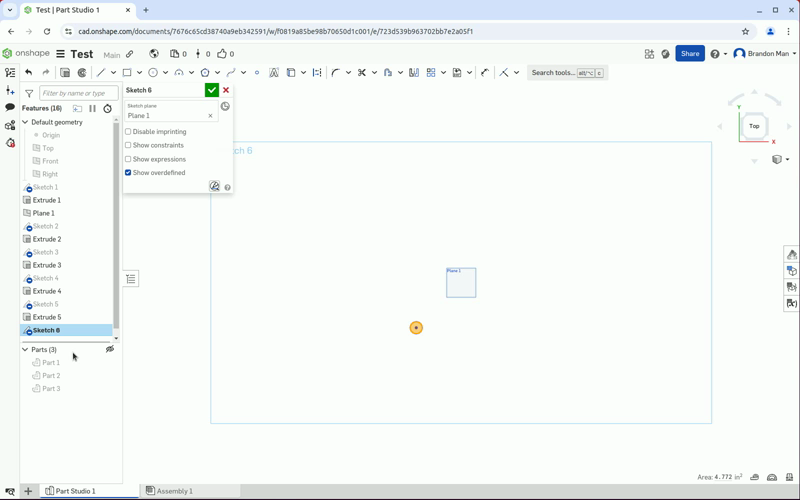
key(shift+e)
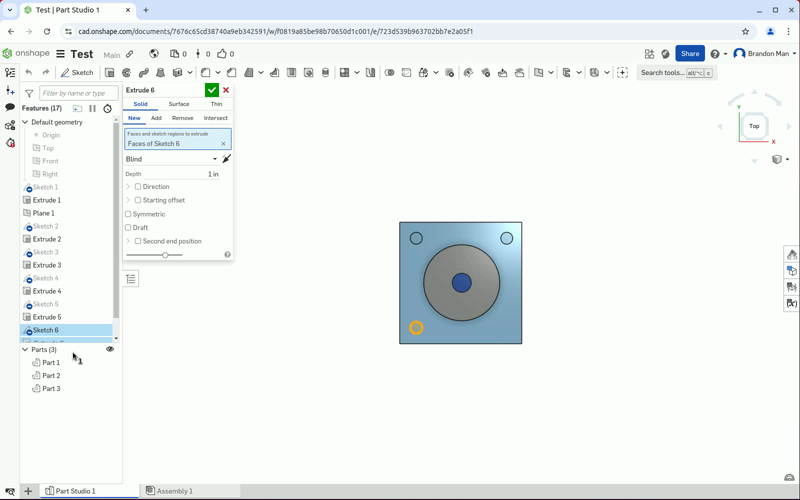
mouse_move(143, 106)
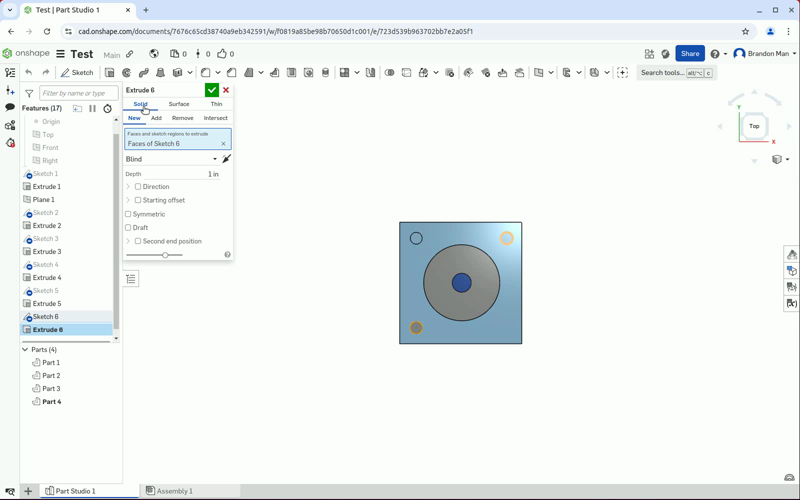
click(143, 106)
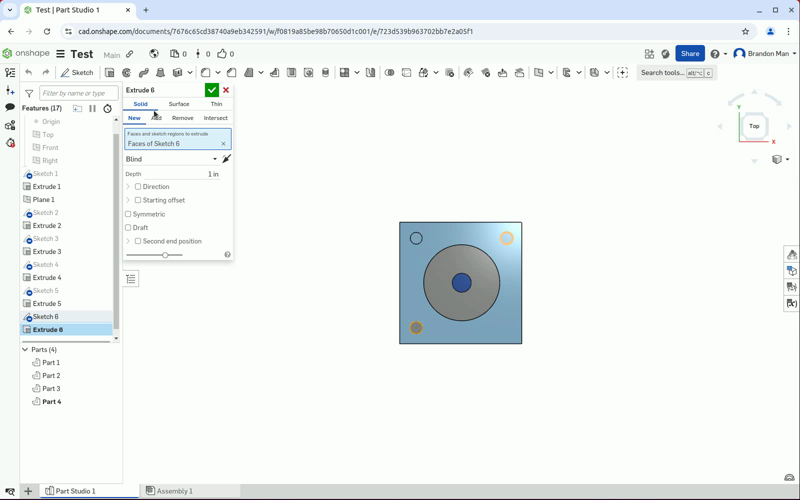
mouse_move(186, 120)
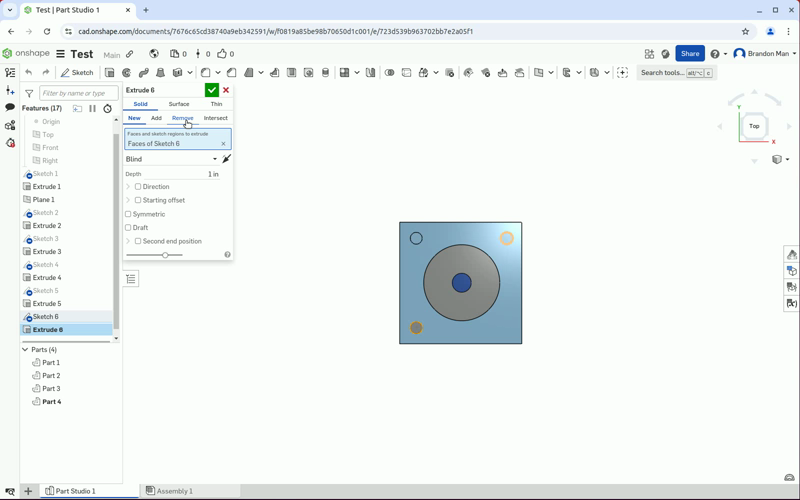
click(186, 120)
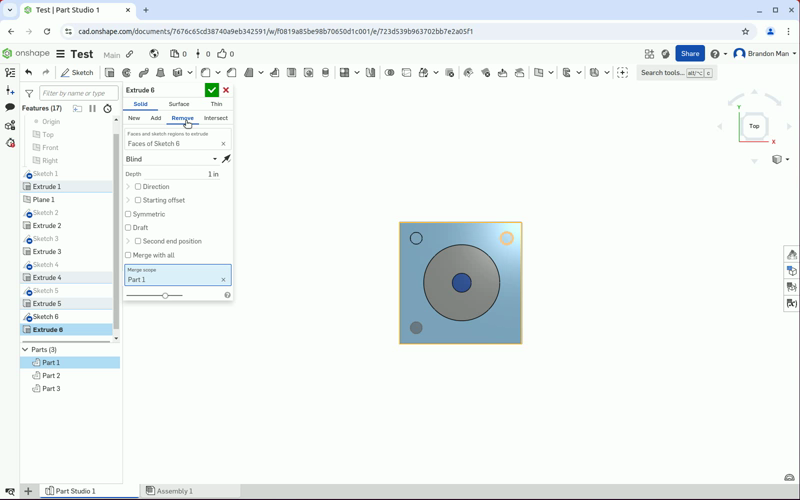
key(tab, 4)
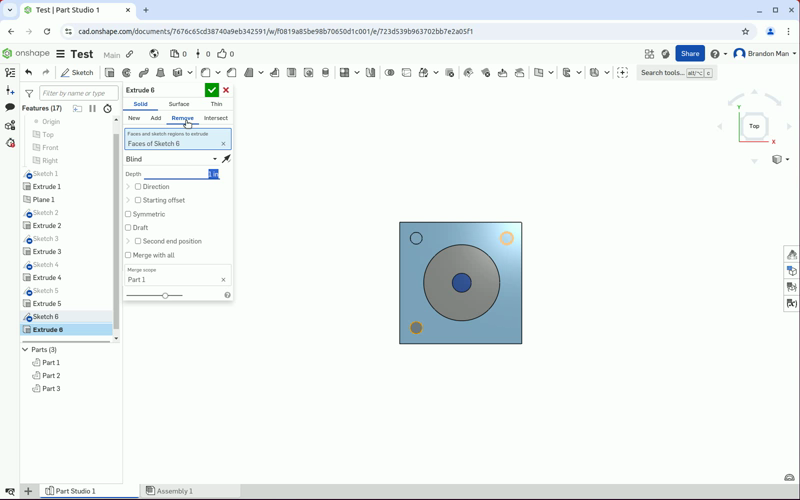
text(4.333)
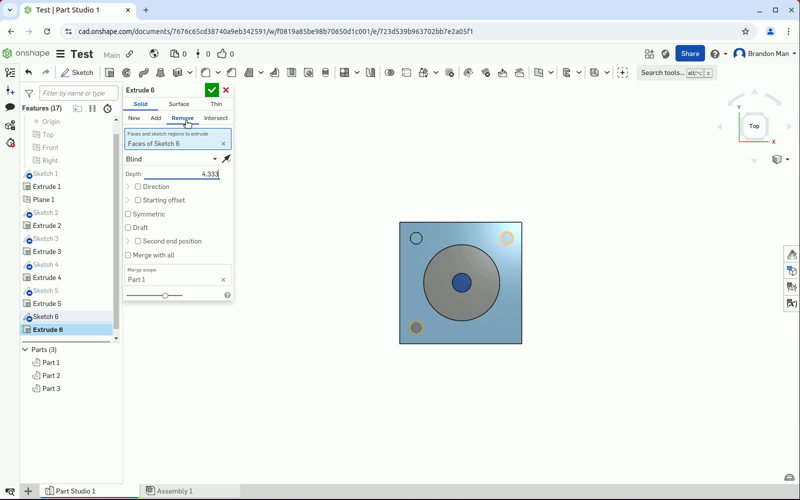
key(tab, 6)
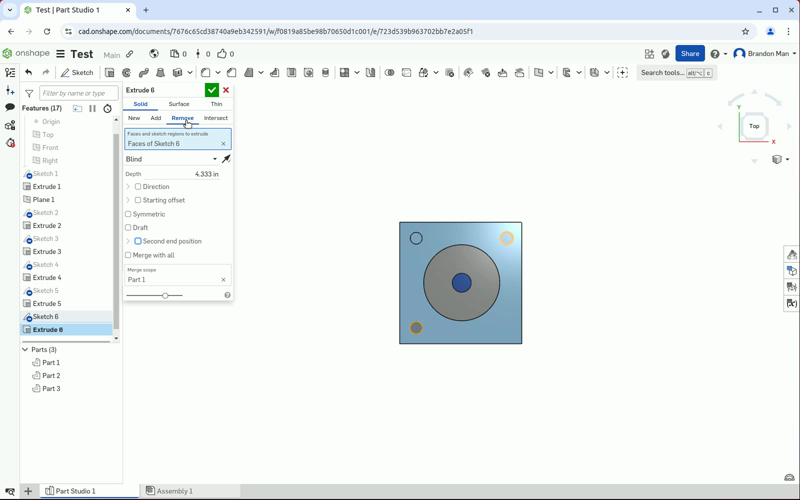
key(space)
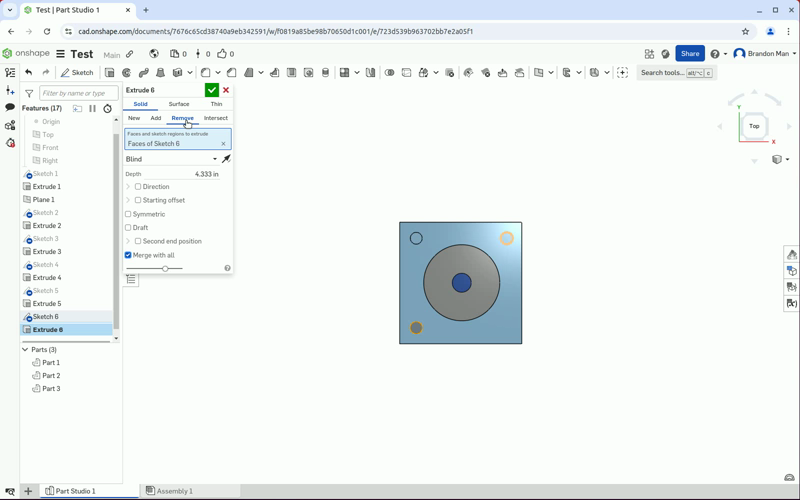
key(enter)
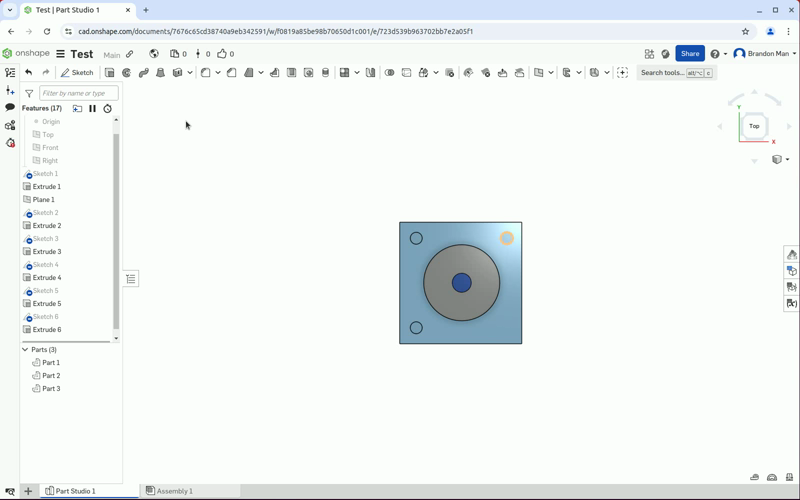
key(shift+h)
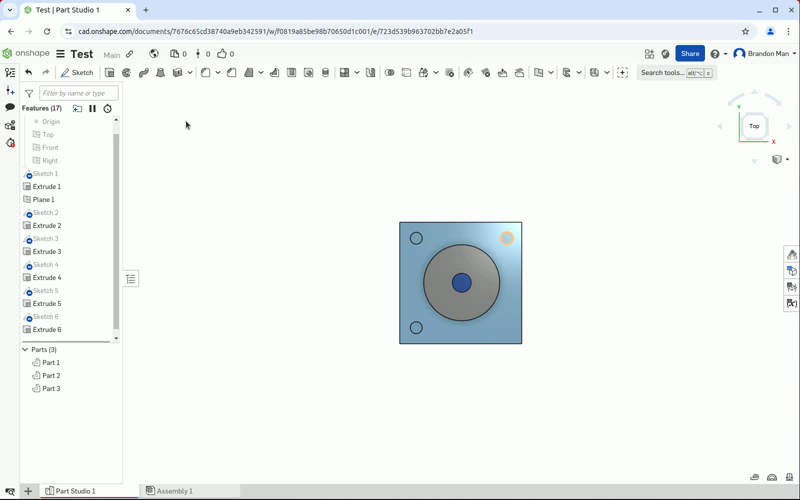
key(shift+h)
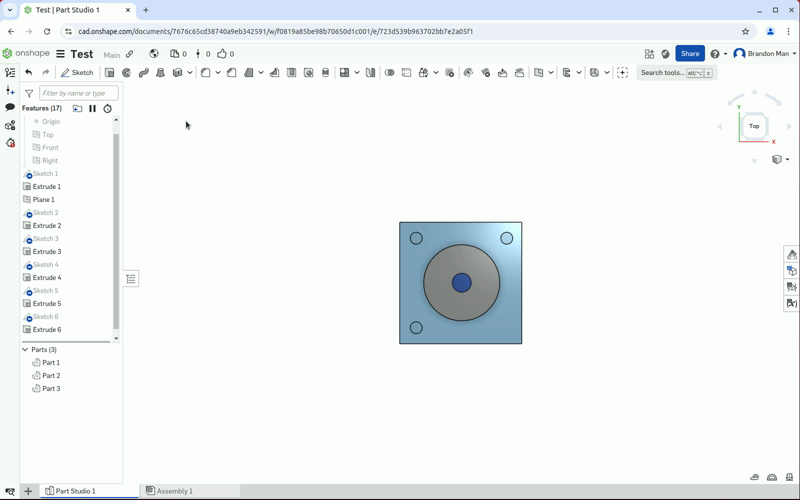
mouse_move(69, 176)
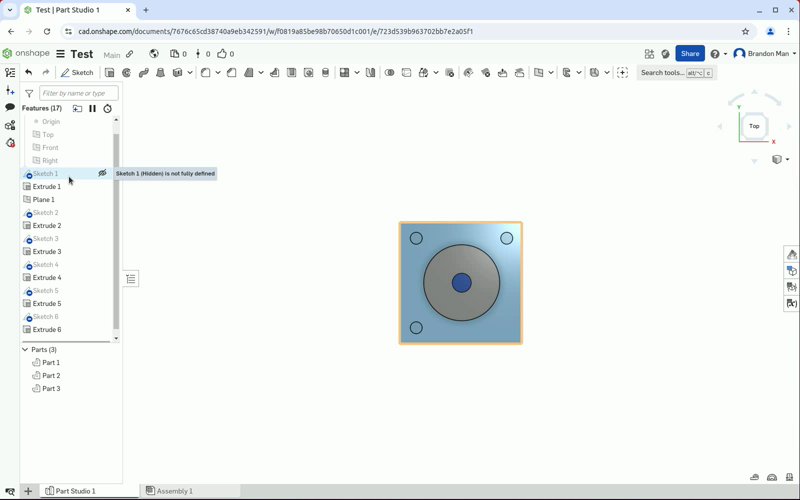
click(69, 176)
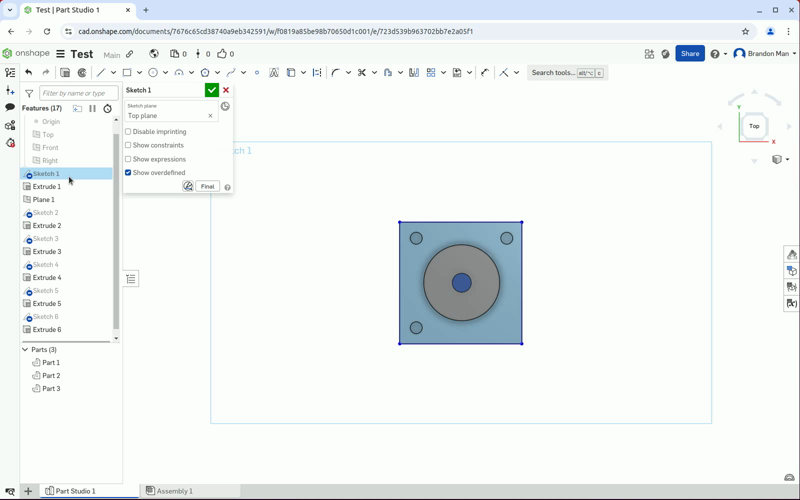
mouse_move(229, 92)
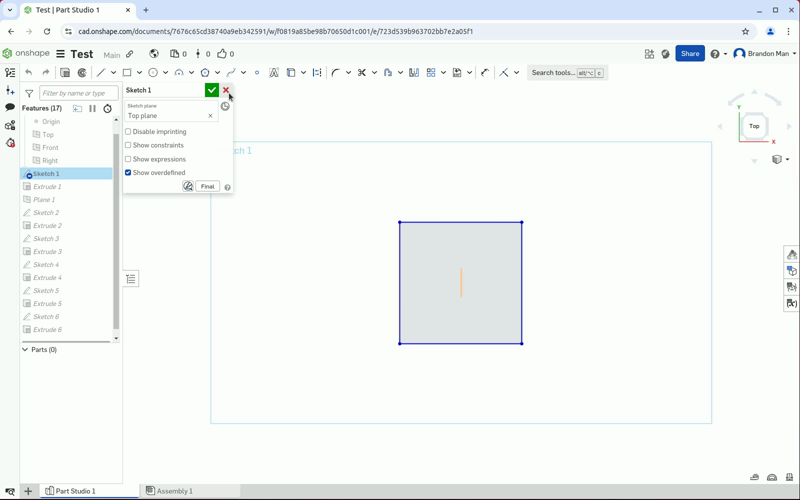
click(229, 92)
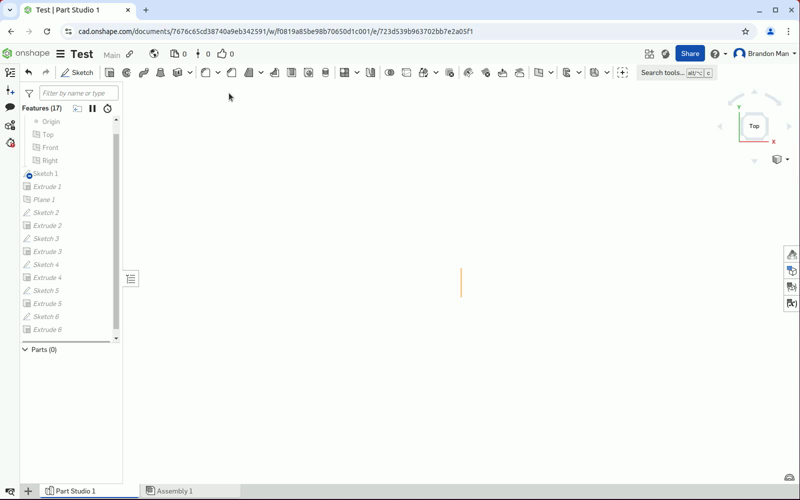
key(shift+s)
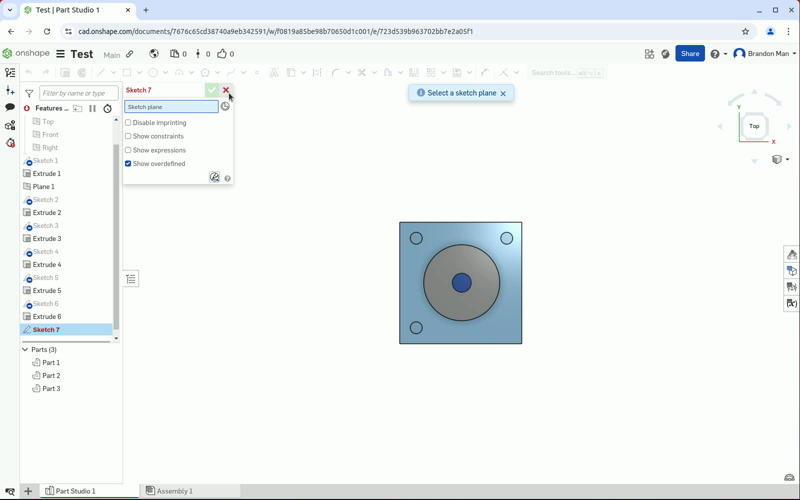
mouse_move(69, 189)
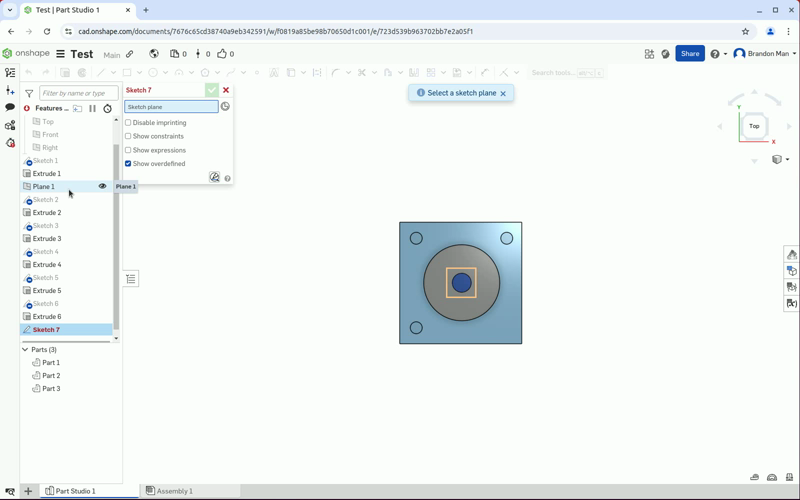
click(69, 189)
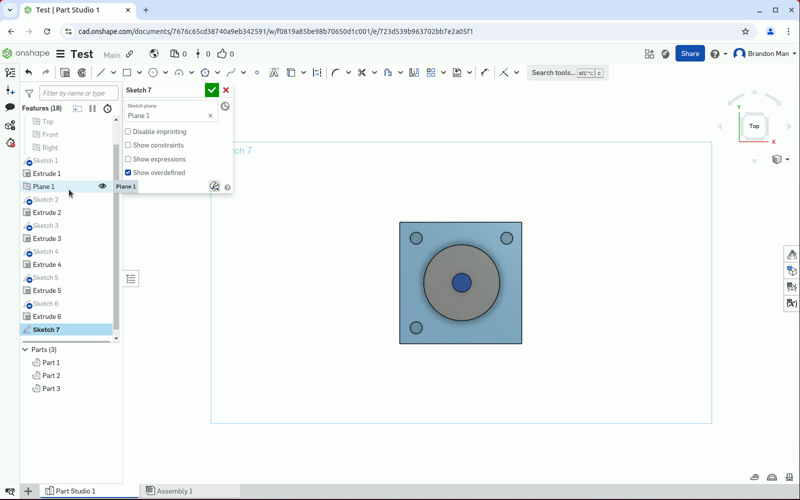
mouse_move(73, 352)
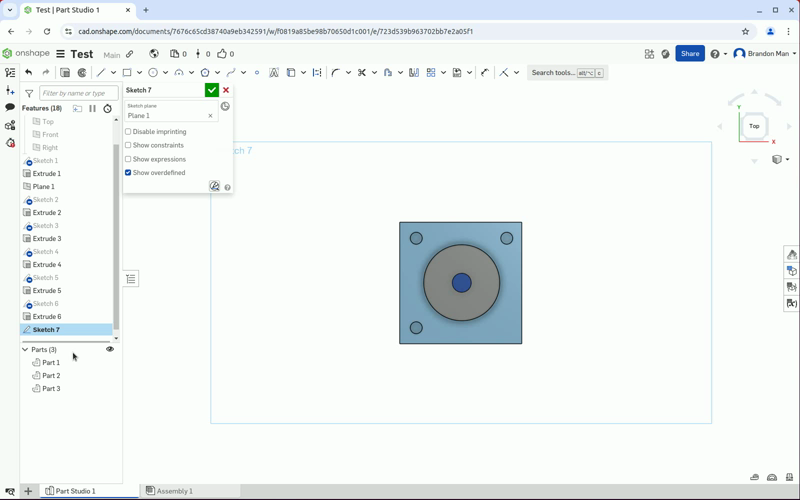
key(y)
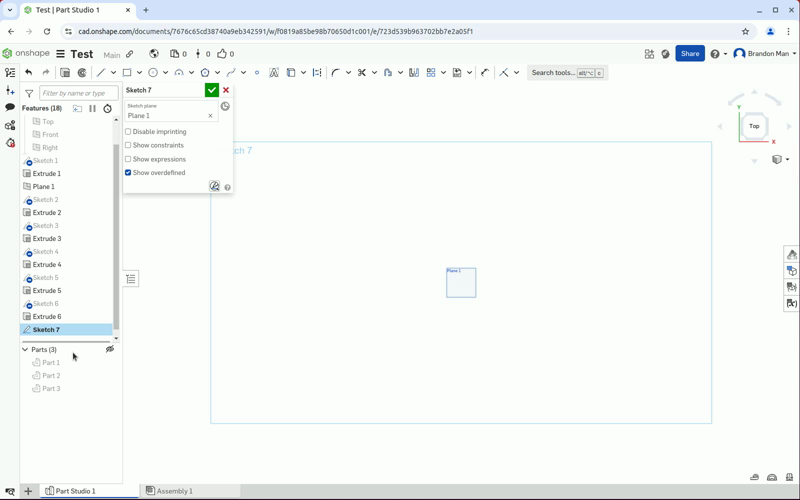
key(c)
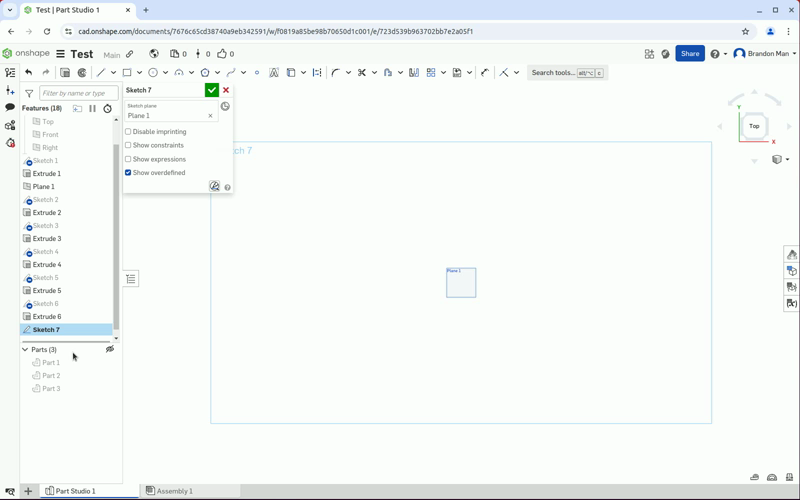
key_down(shift)
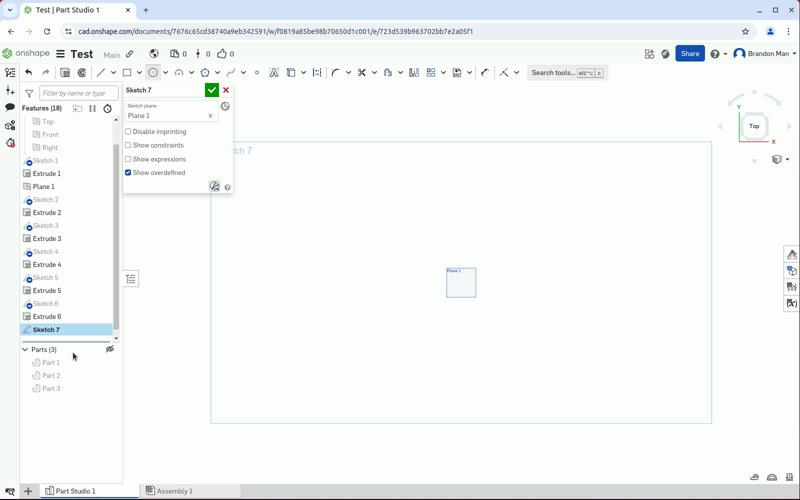
mouse_move(506, 327)
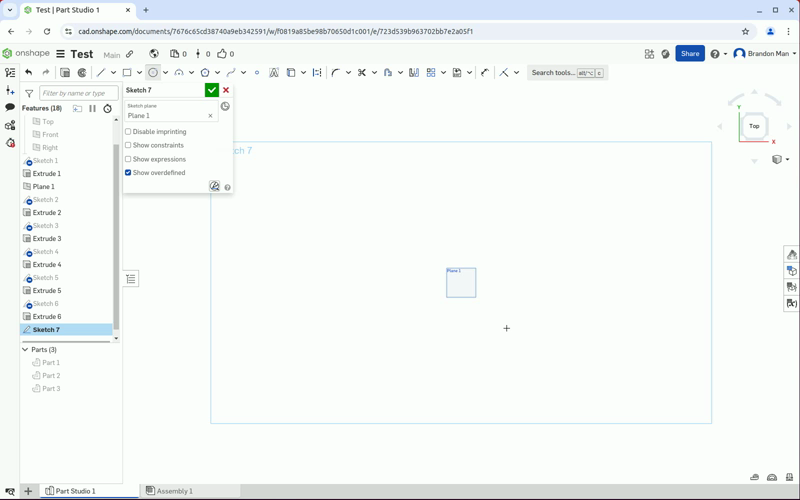
click(506, 327)
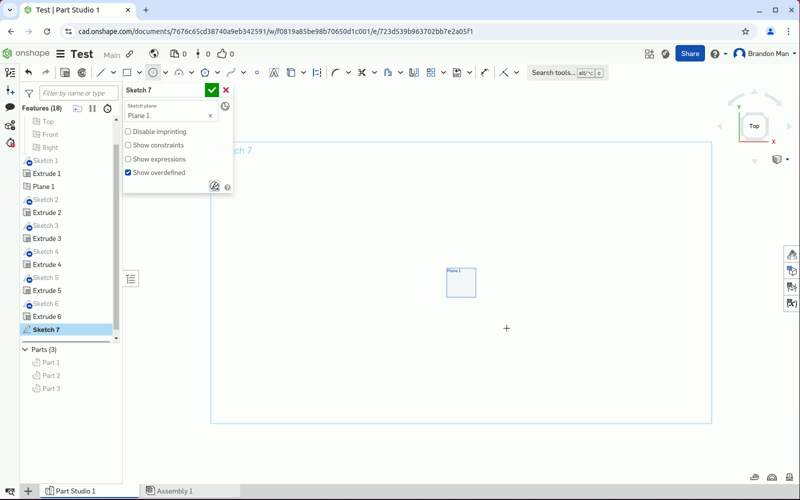
key_up(shift)
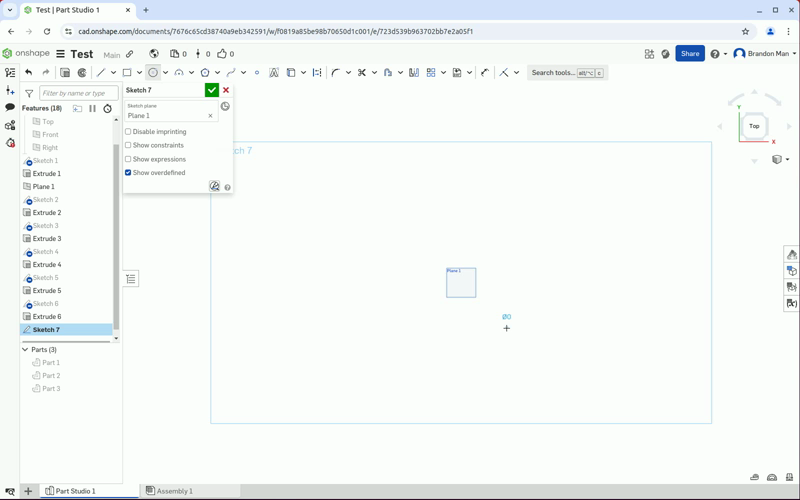
mouse_move(512, 327)
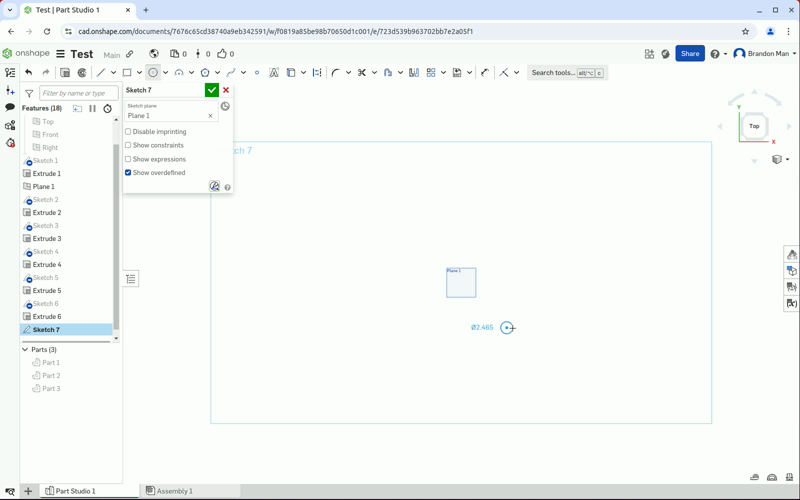
click(512, 327)
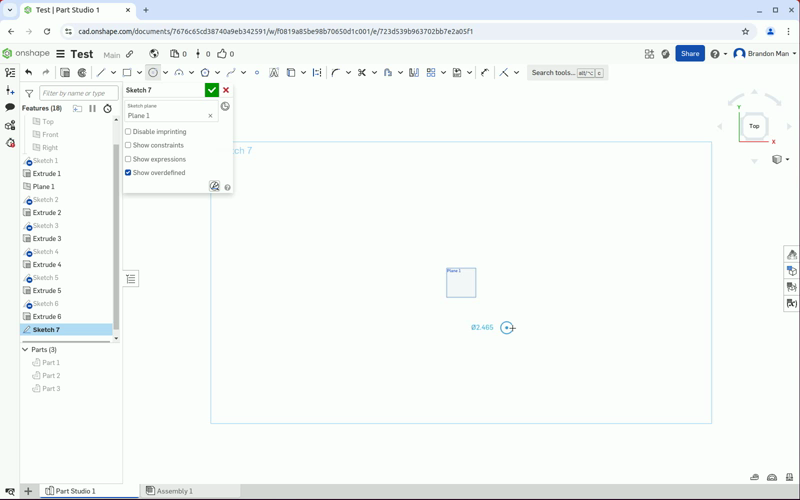
key(esc)
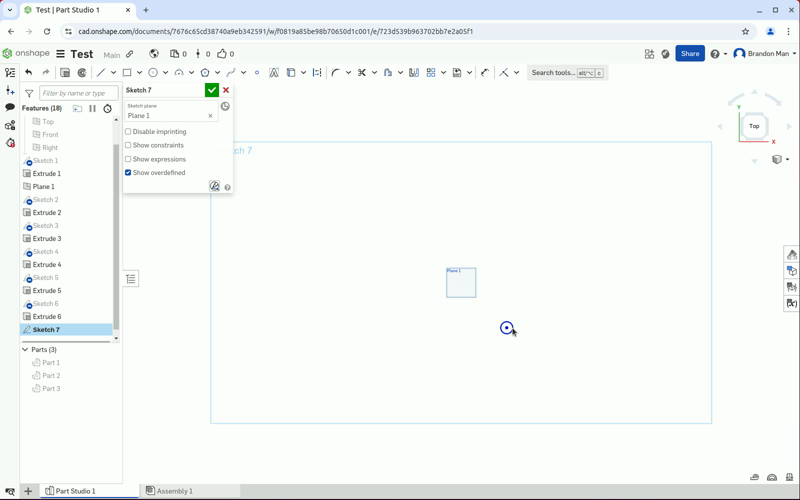
mouse_move(510, 325)
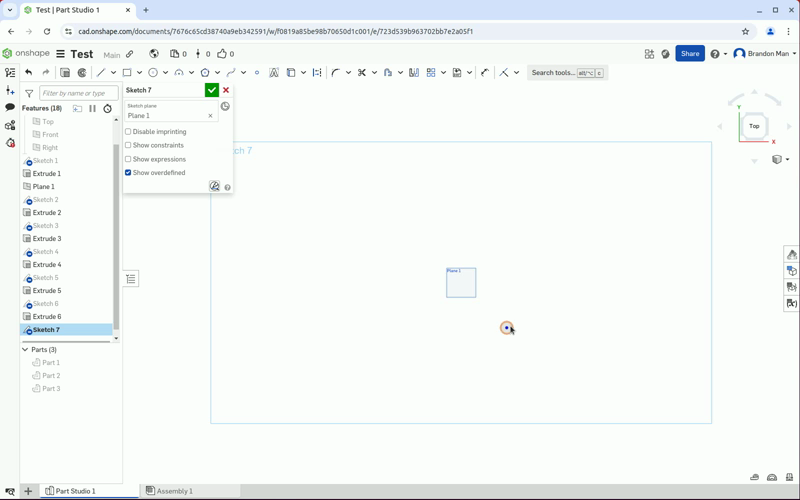
scroll(6)
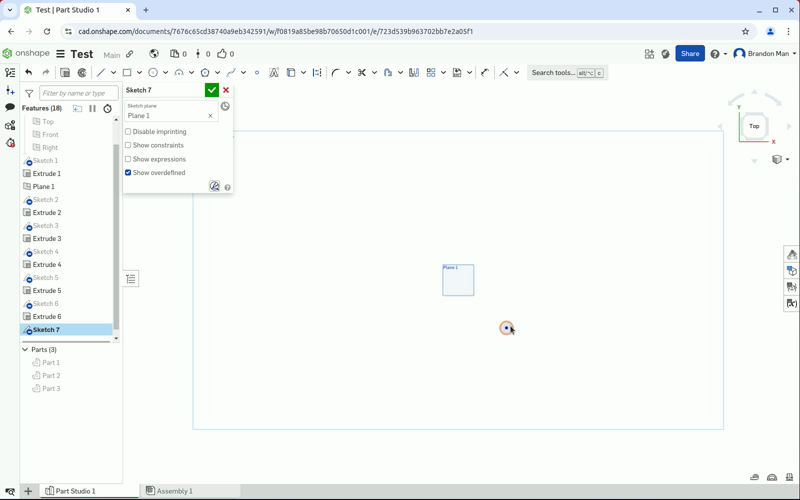
scroll(6)
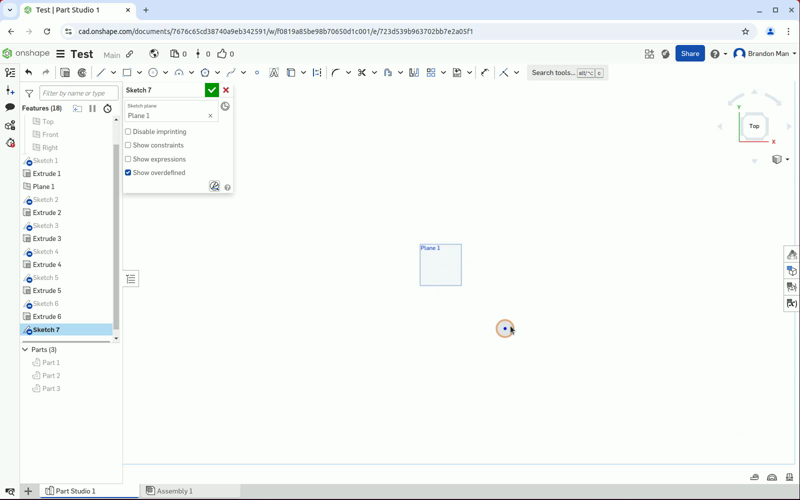
scroll(6)
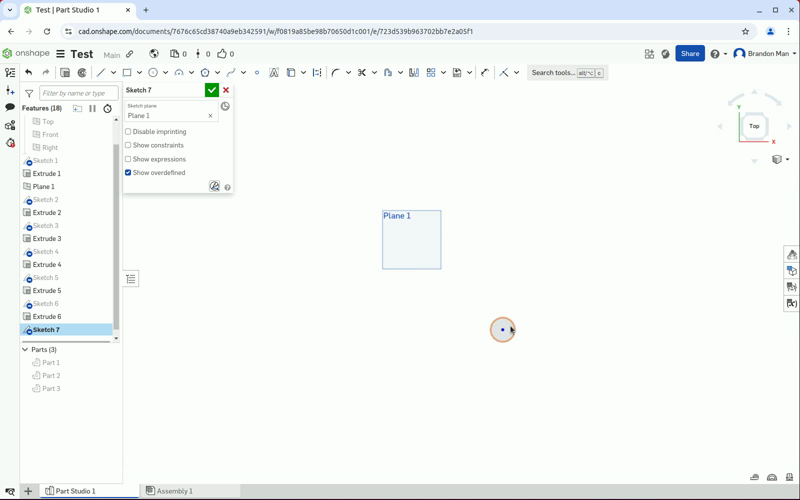
scroll(6)
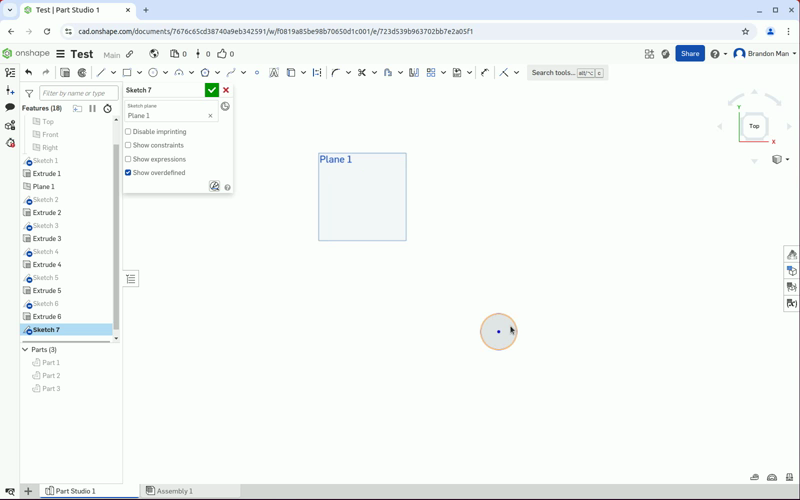
scroll(6)
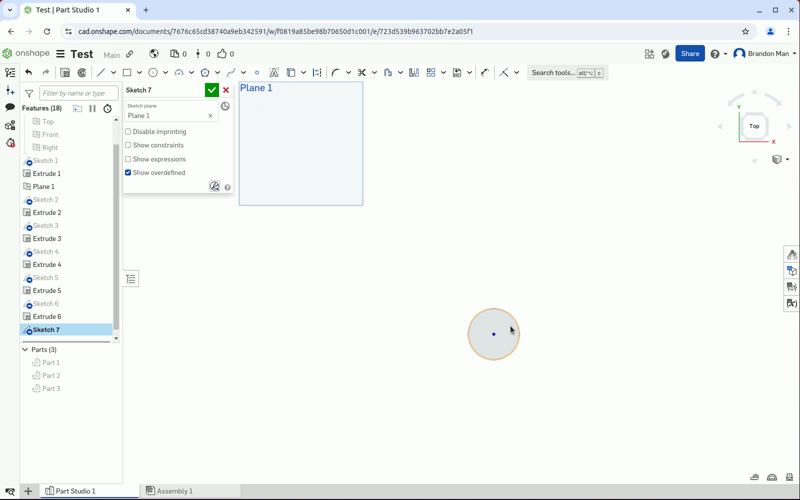
scroll(6)
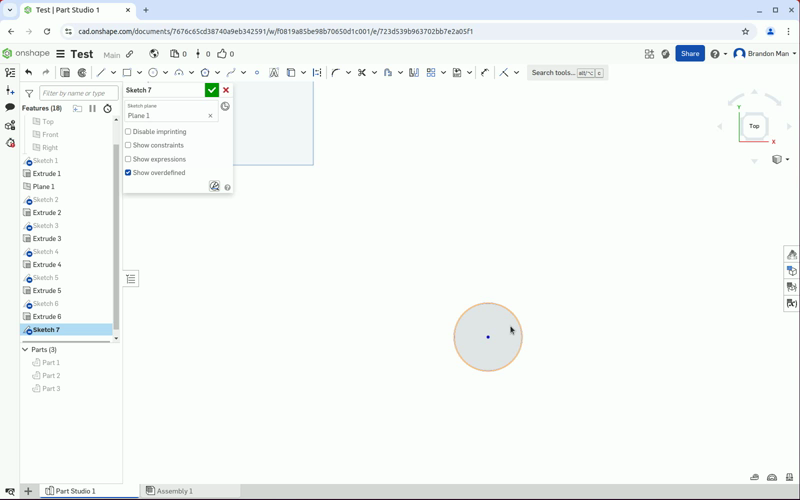
scroll(6)
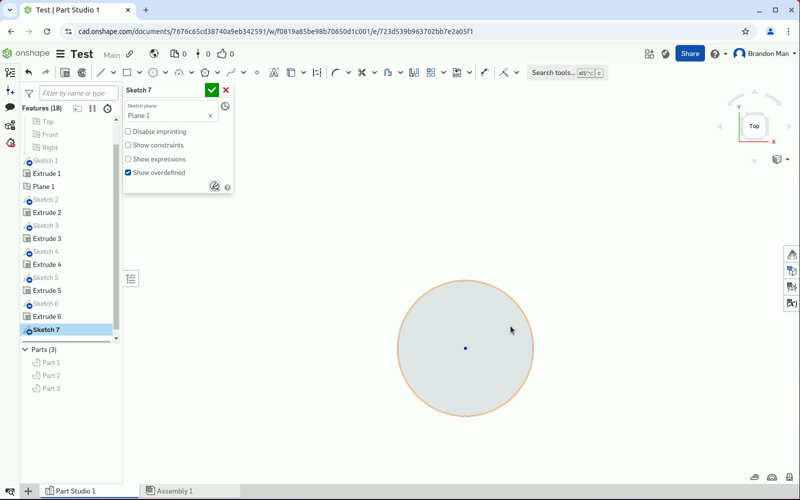
click(510, 325)
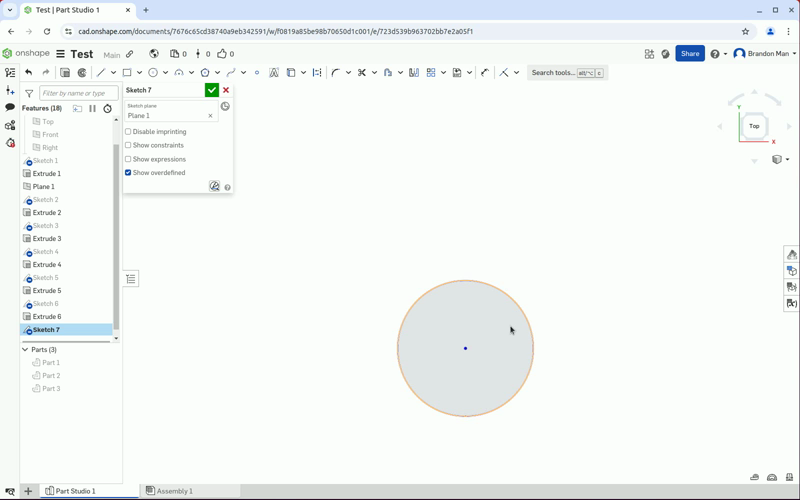
scroll(-6)
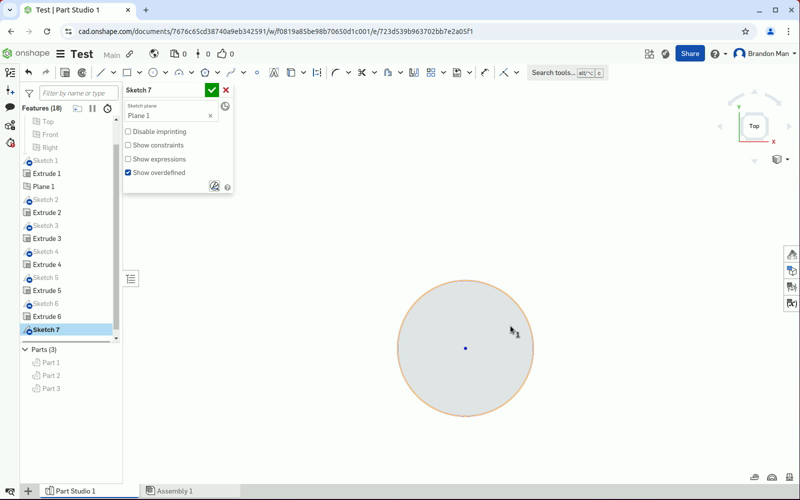
scroll(-6)
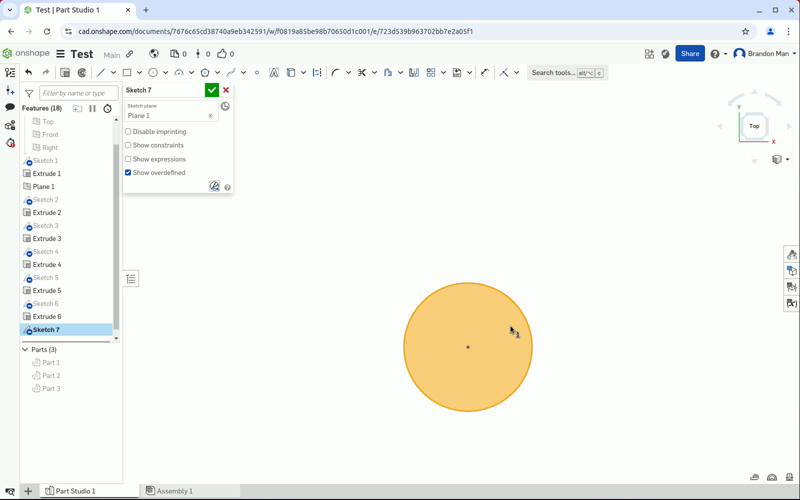
scroll(-6)
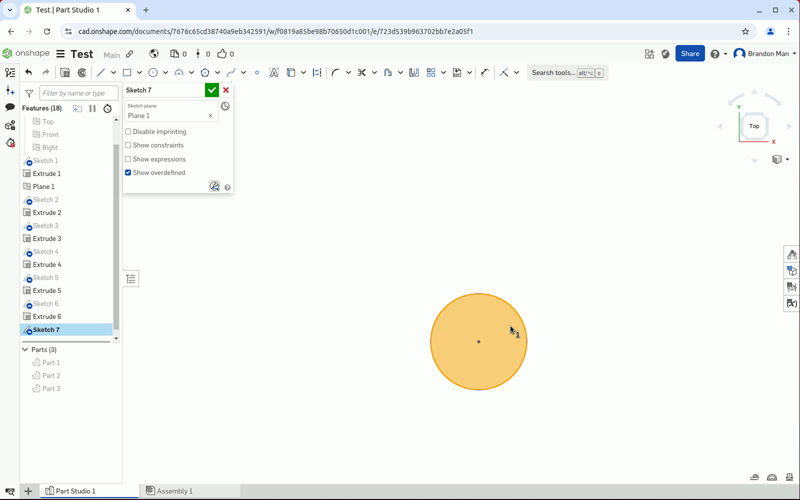
scroll(-6)
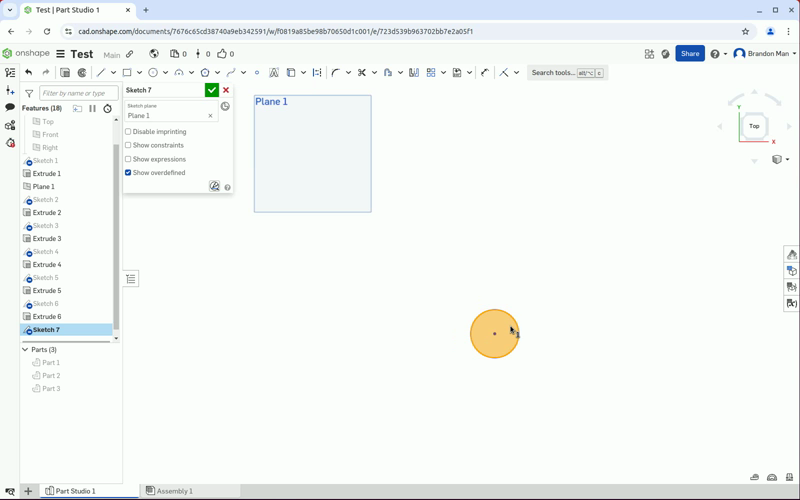
scroll(-6)
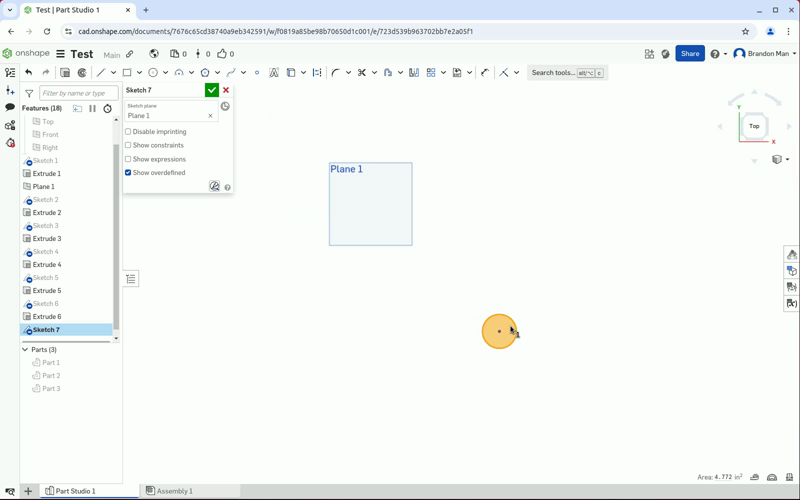
scroll(-6)
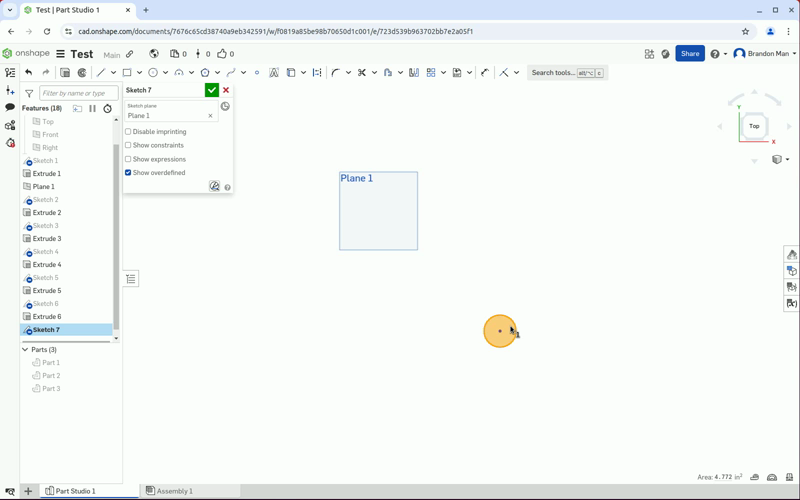
scroll(-6)
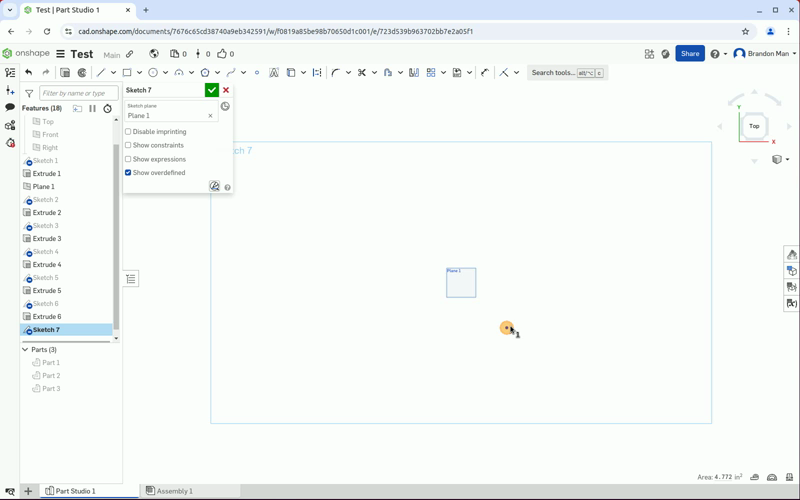
mouse_move(73, 352)
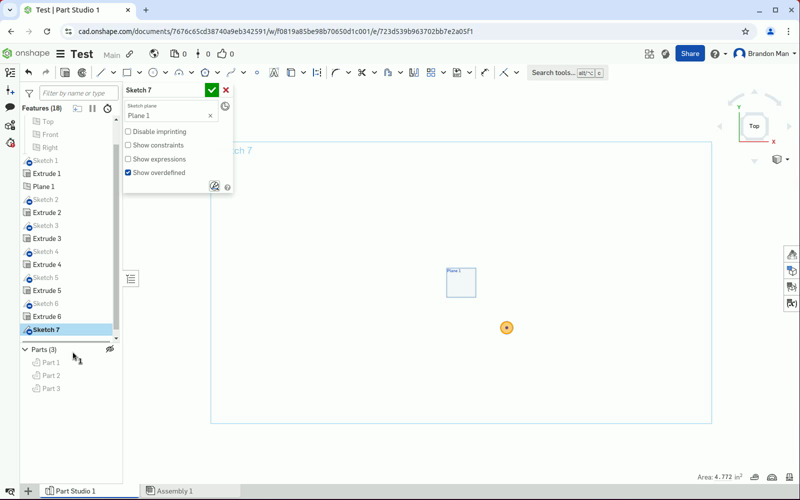
key(shift+y)
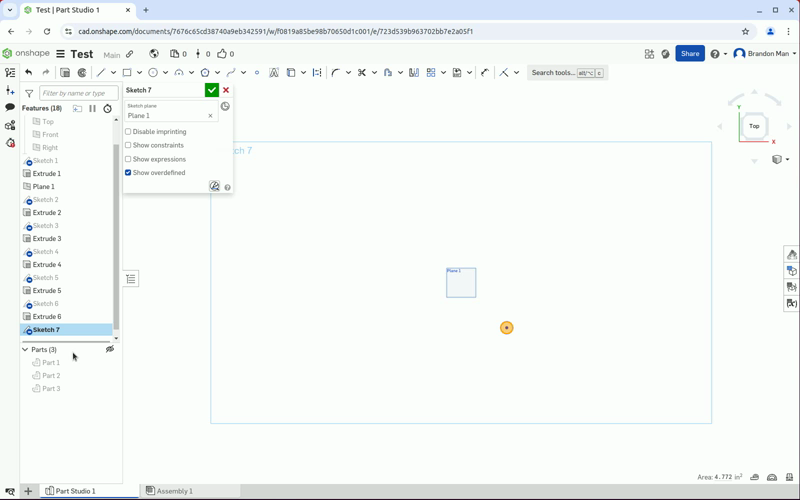
key(shift+e)
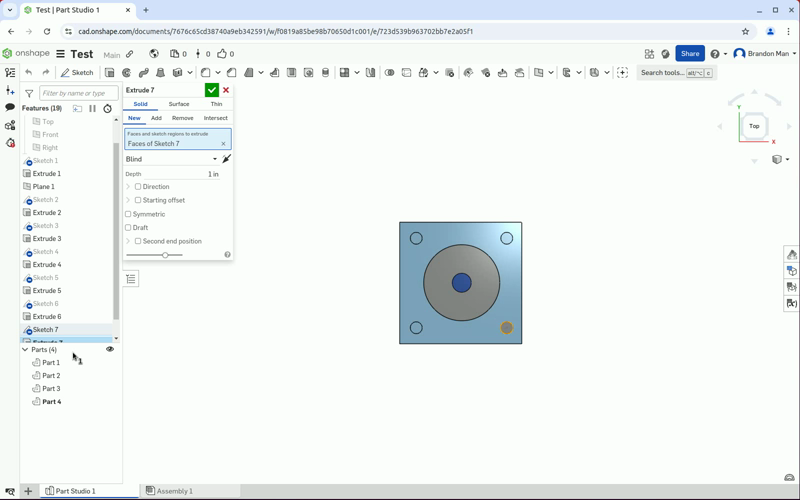
mouse_move(143, 106)
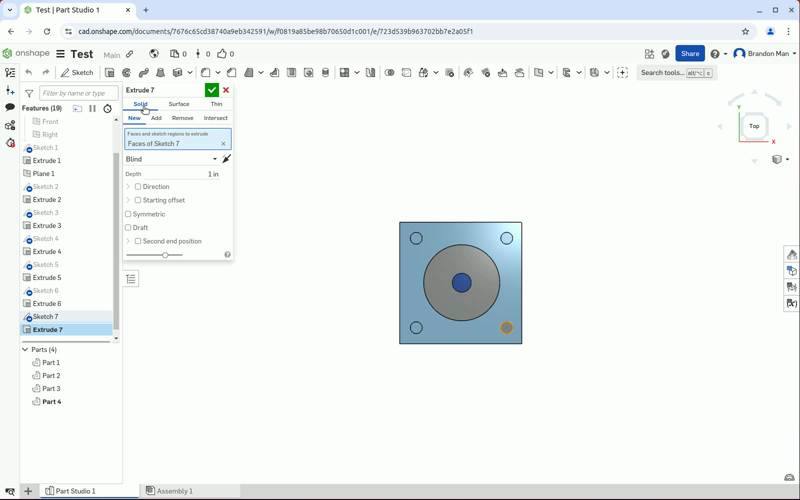
click(143, 106)
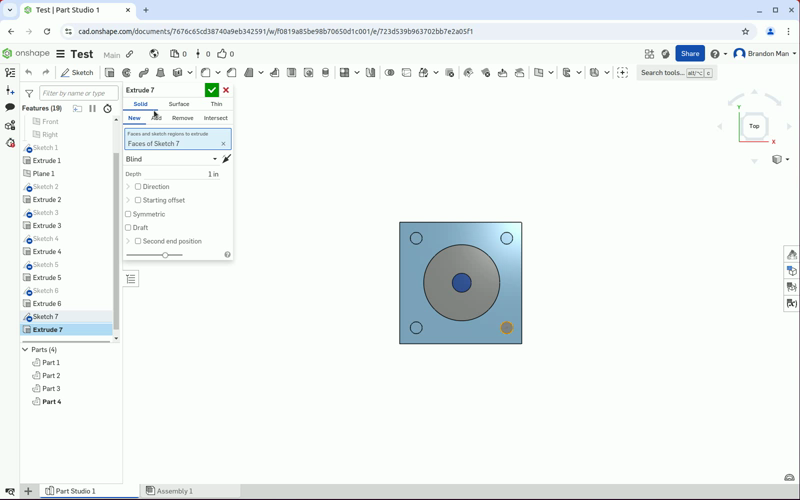
mouse_move(186, 120)
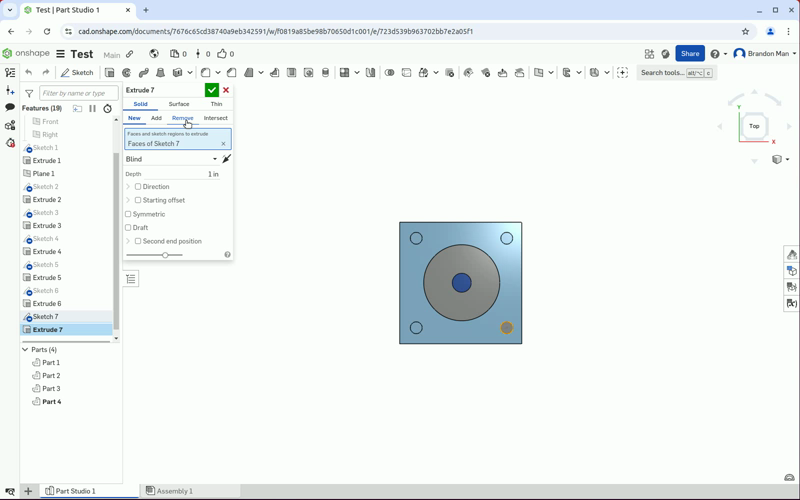
click(186, 120)
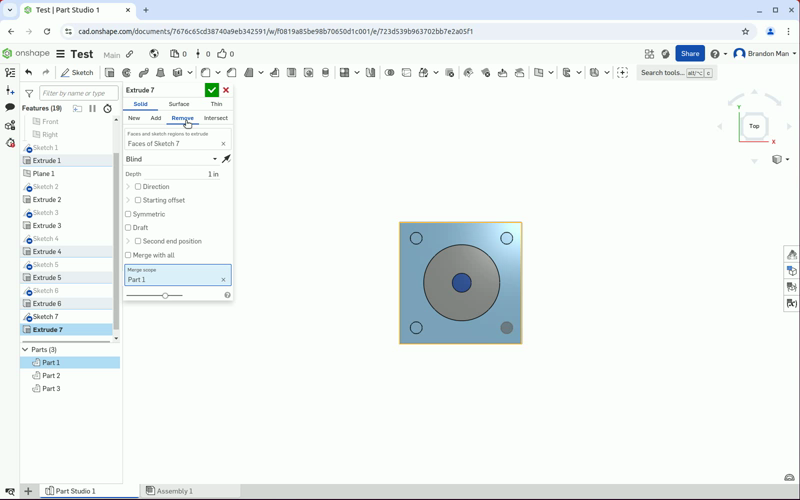
key(tab, 4)
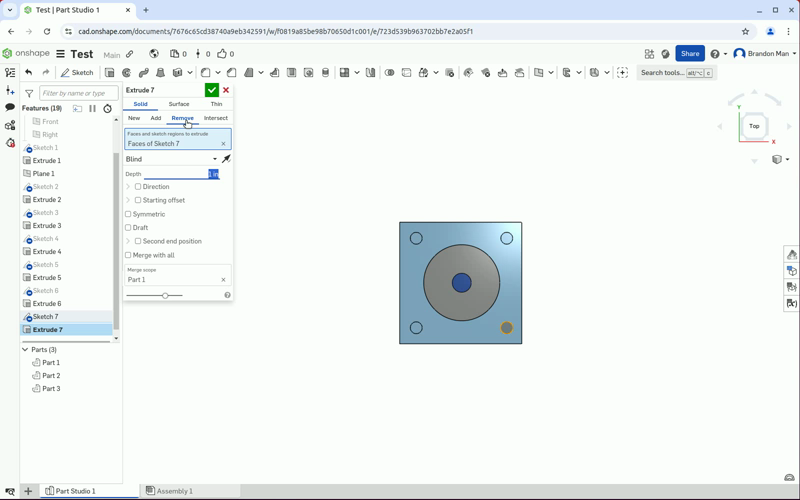
text(4.333)
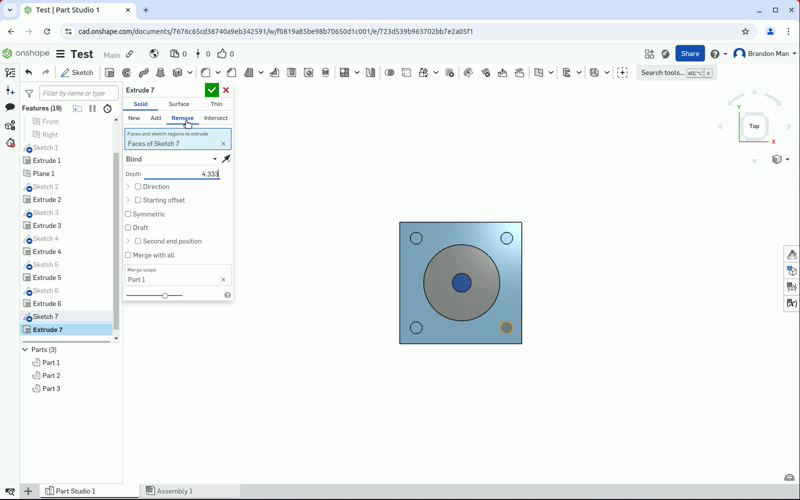
key(tab, 6)
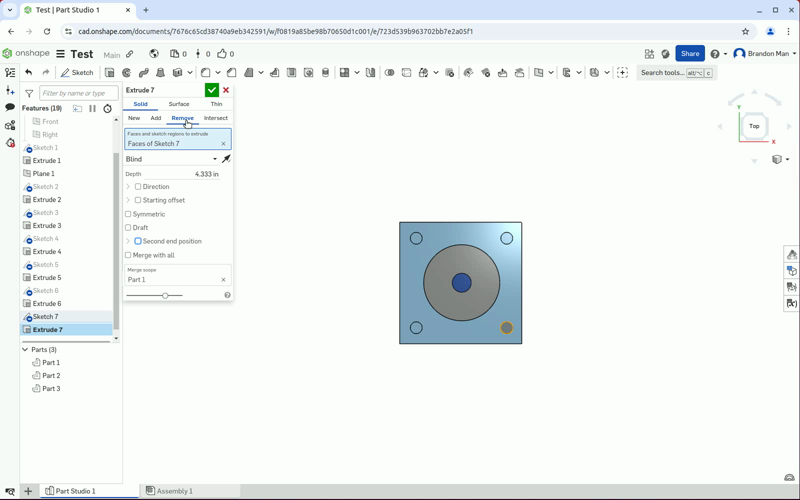
key(space)
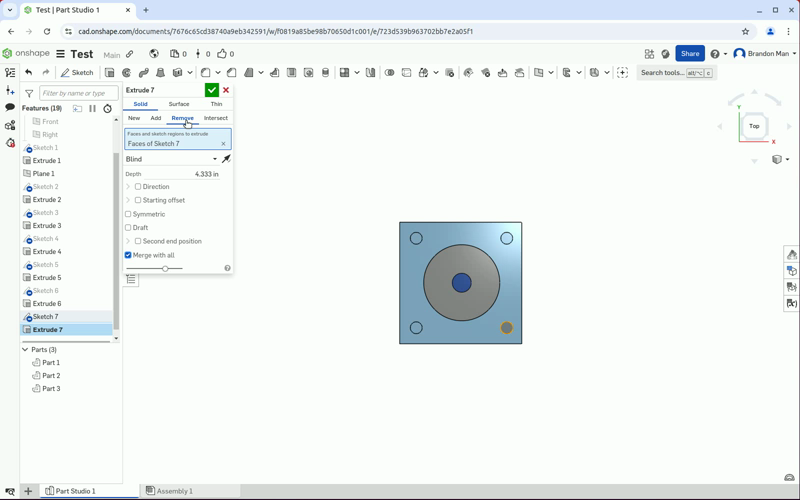
key(enter)
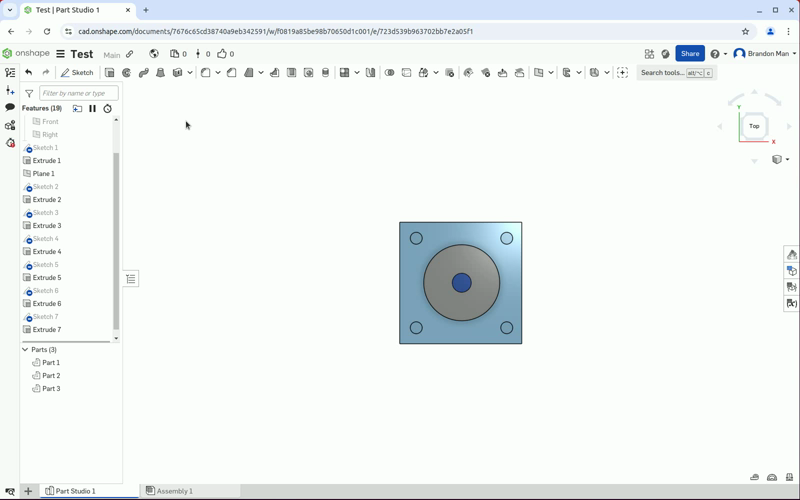
key(shift+h)
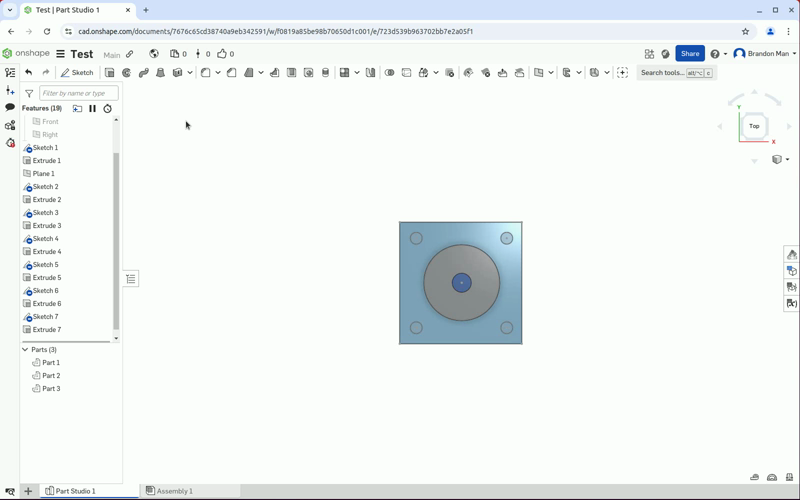
key(shift+h)
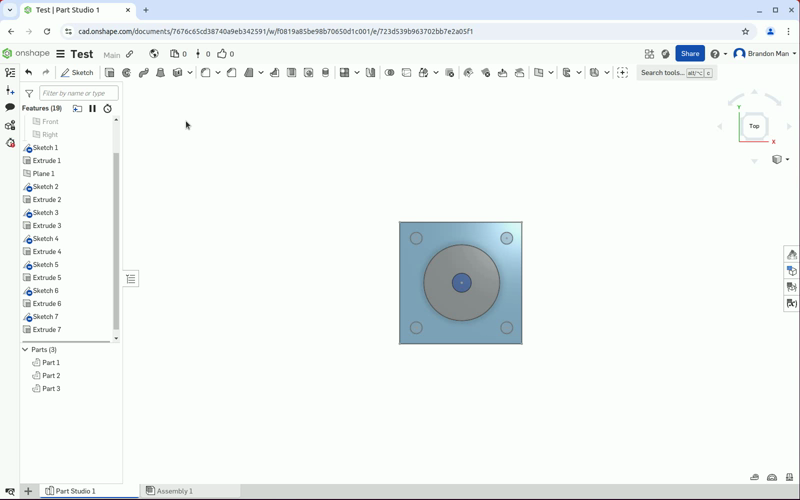
key(shift+7)
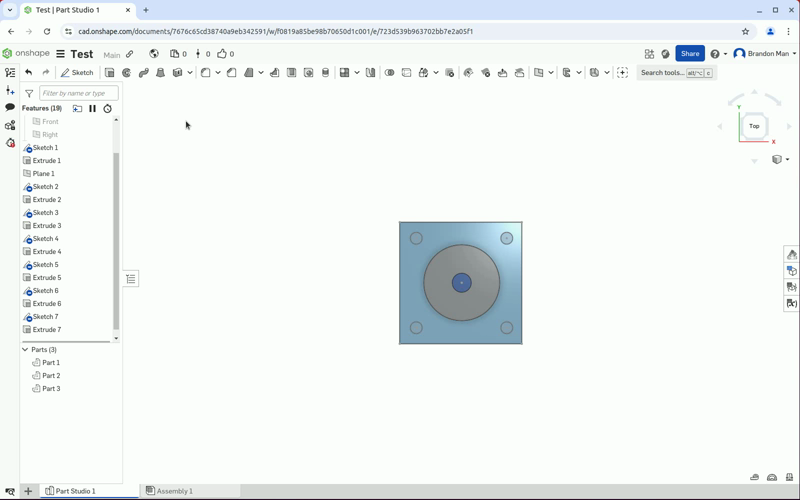
key(up, 3)
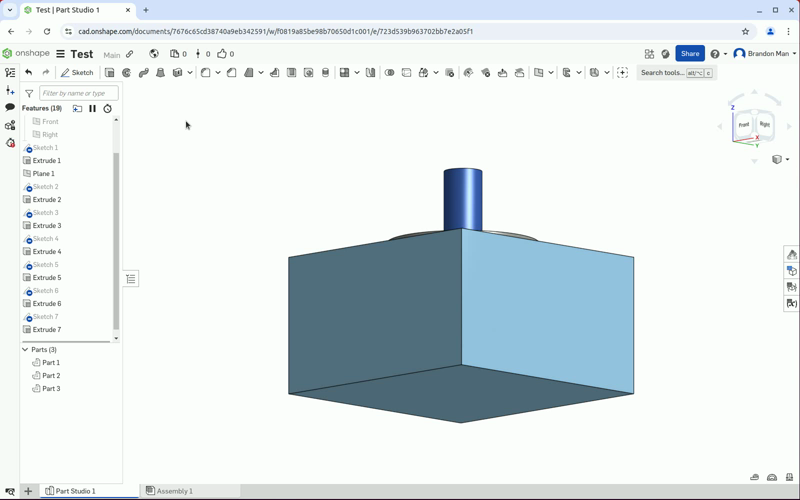
key(left, 3)
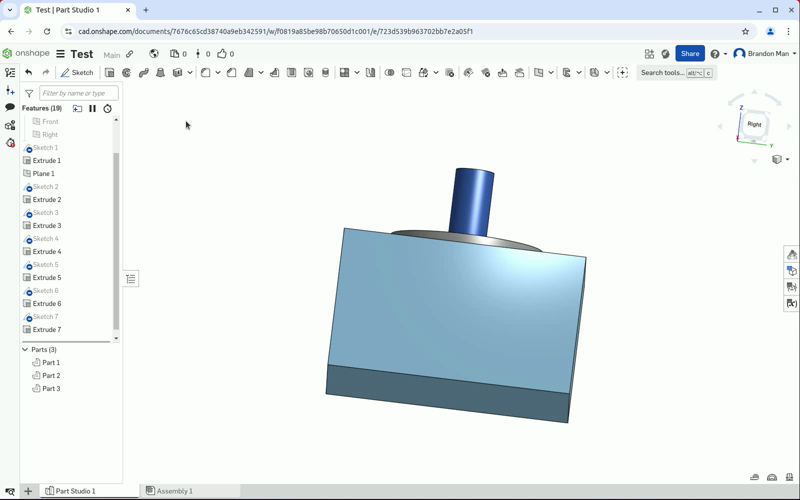
key(right, 3)
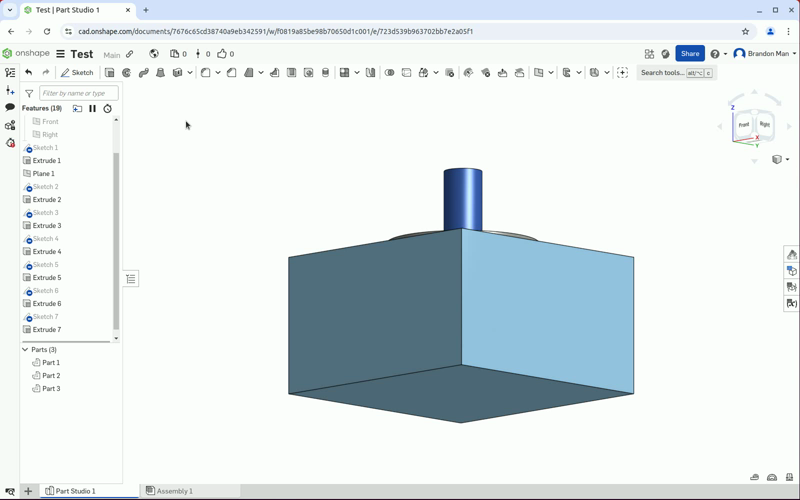
key(down, 3)
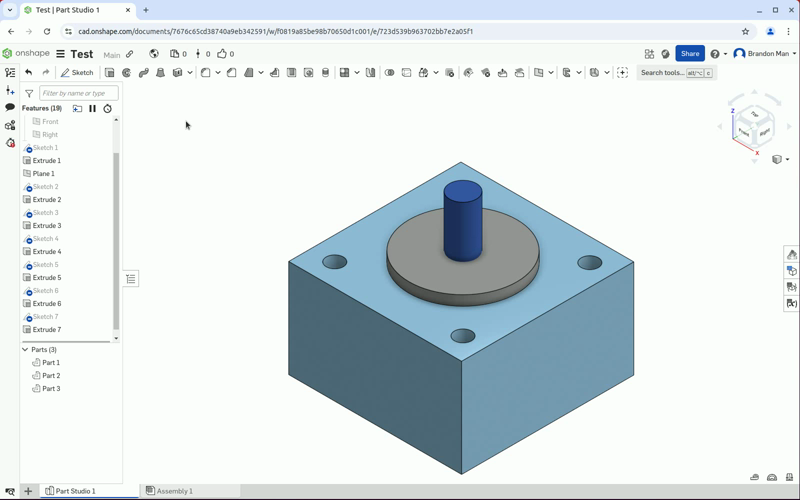
mouse_move(69, 150)
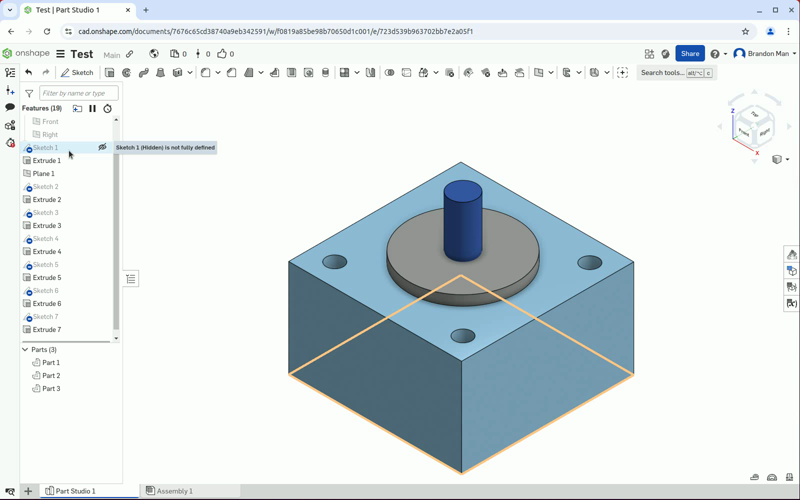
click(69, 150)